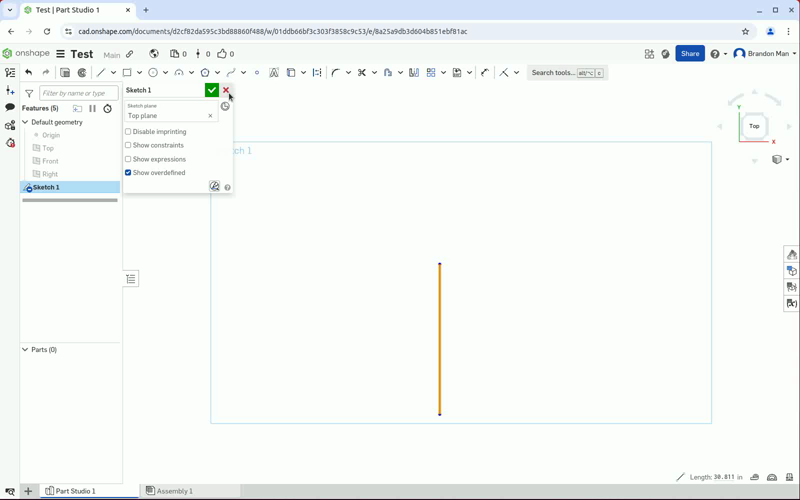
key(shift+h)
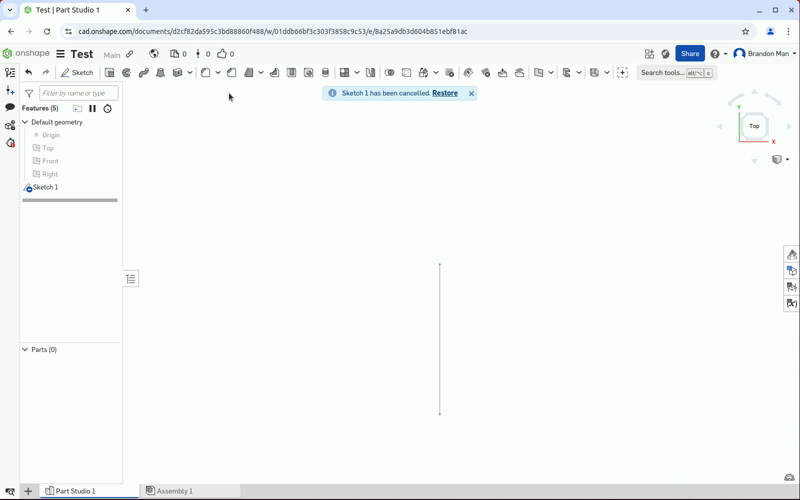
key(shift+s)
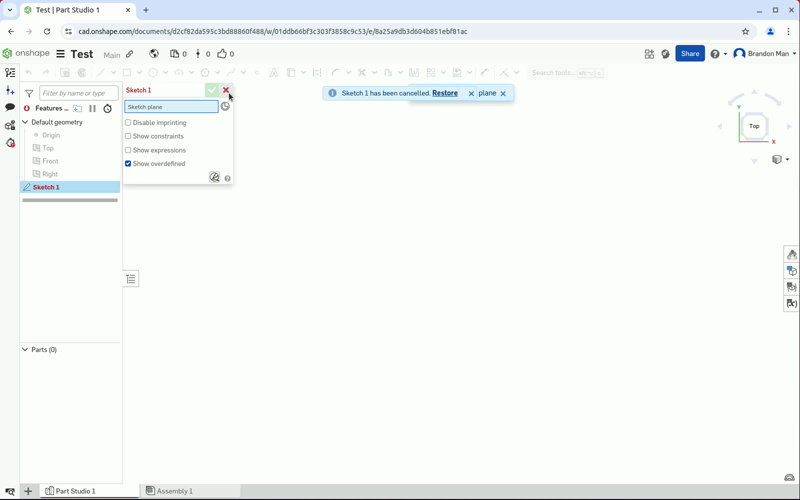
mouse_move(73, 150)
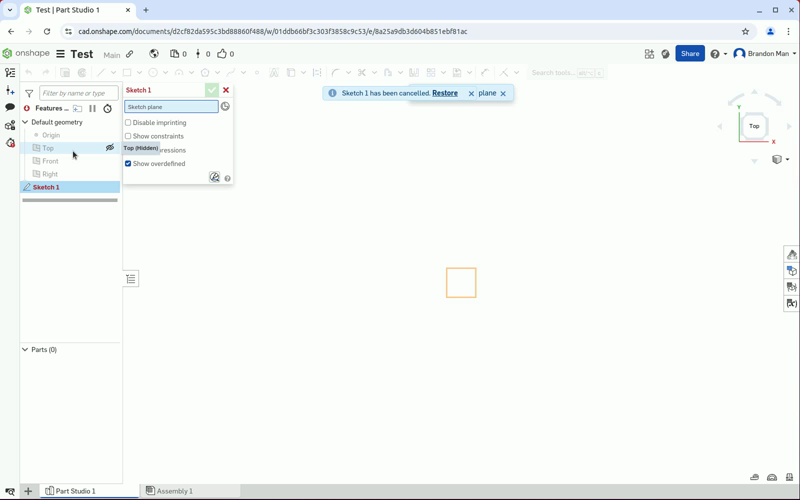
click(73, 150)
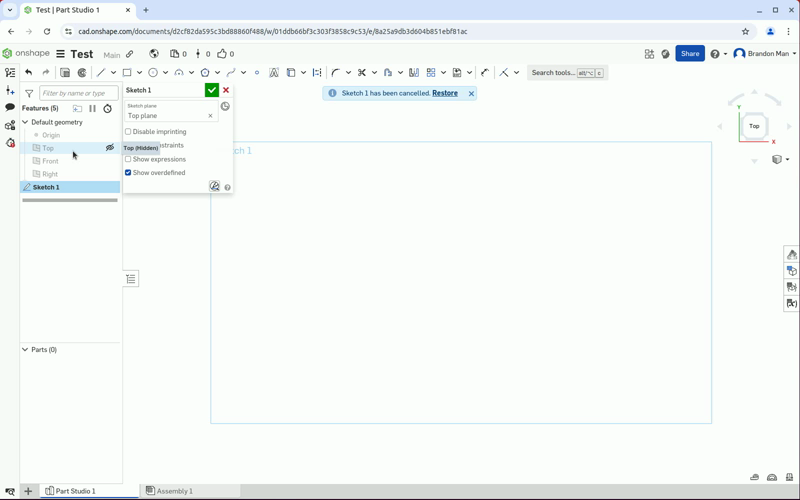
mouse_move(73, 352)
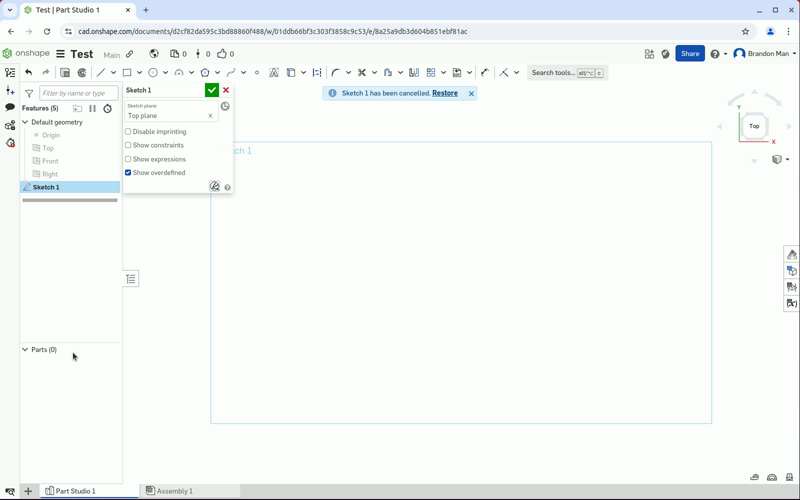
key(y)
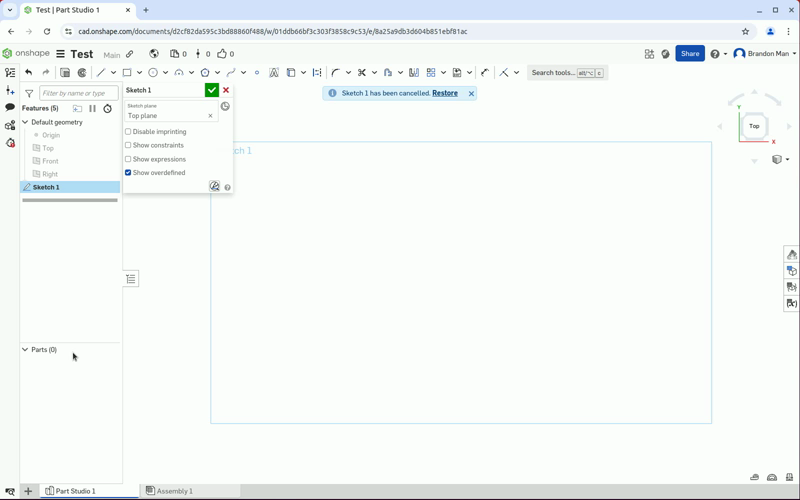
key(l)
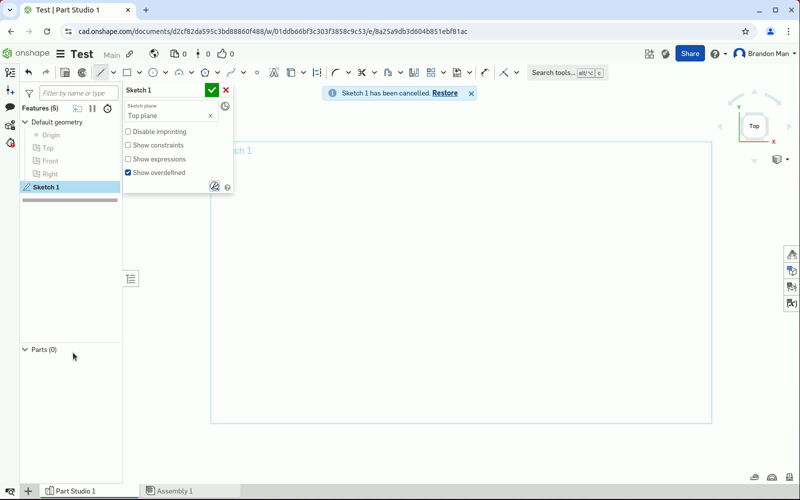
key_down(shift)
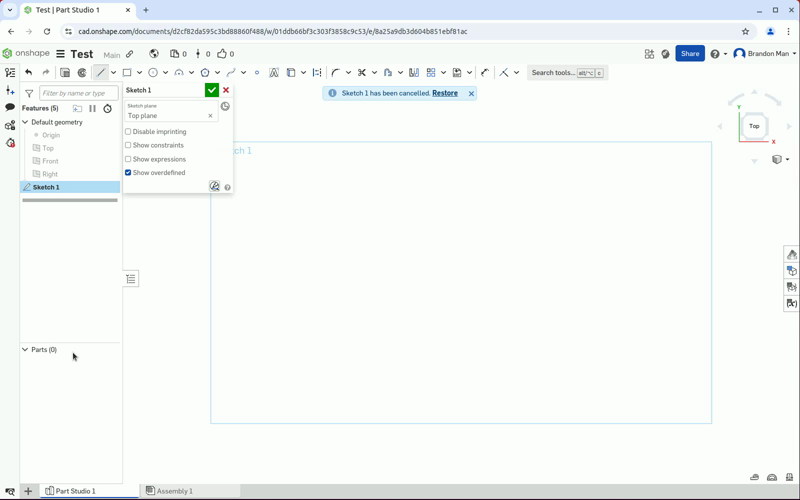
mouse_move(423, 339)
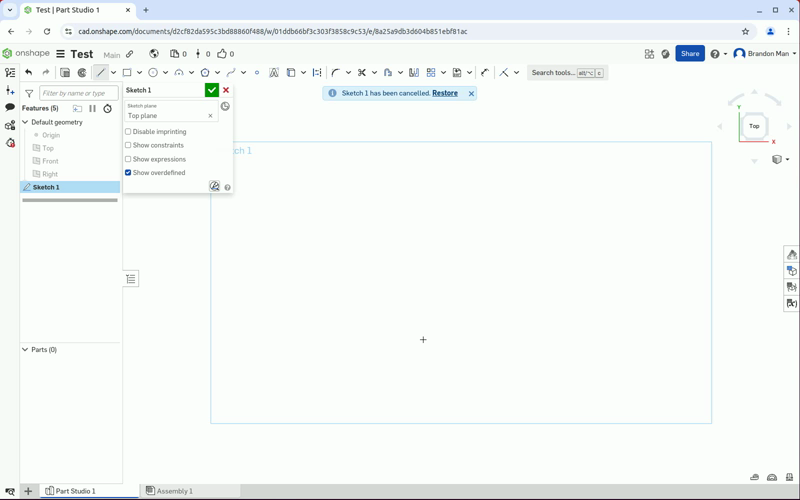
click(423, 339)
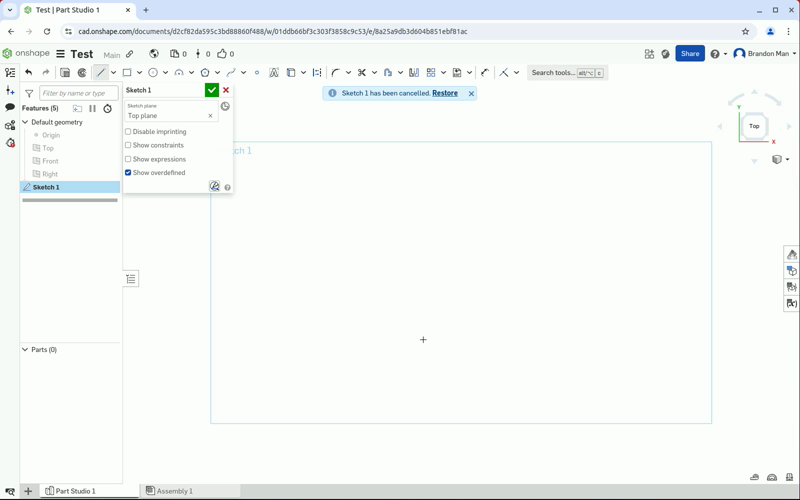
key_up(shift)
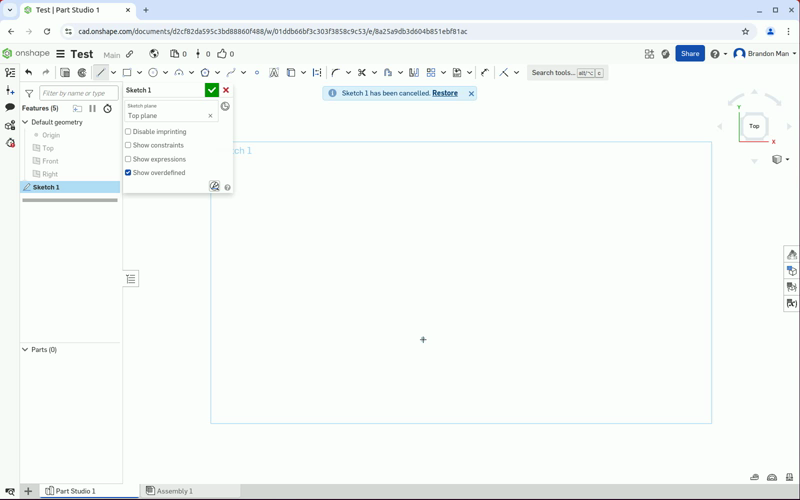
key_down(shift)
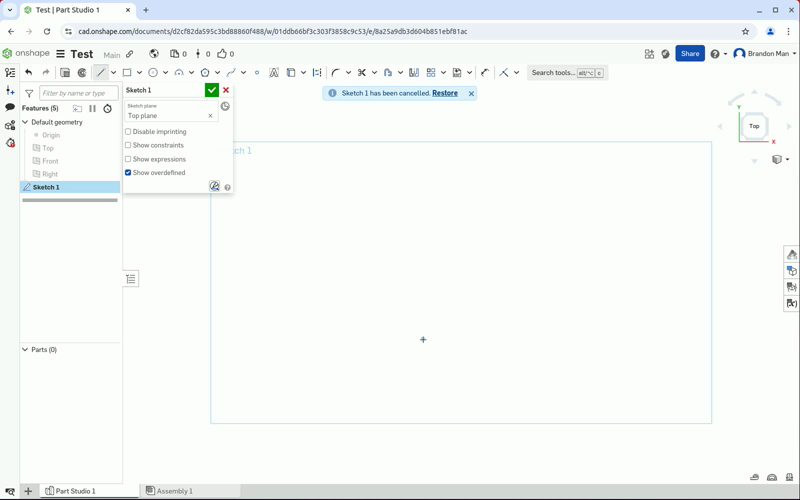
mouse_move(498, 339)
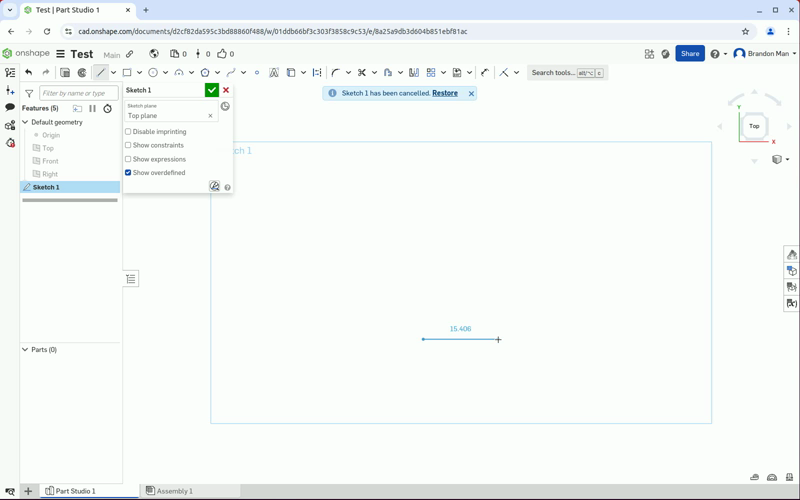
click(498, 339)
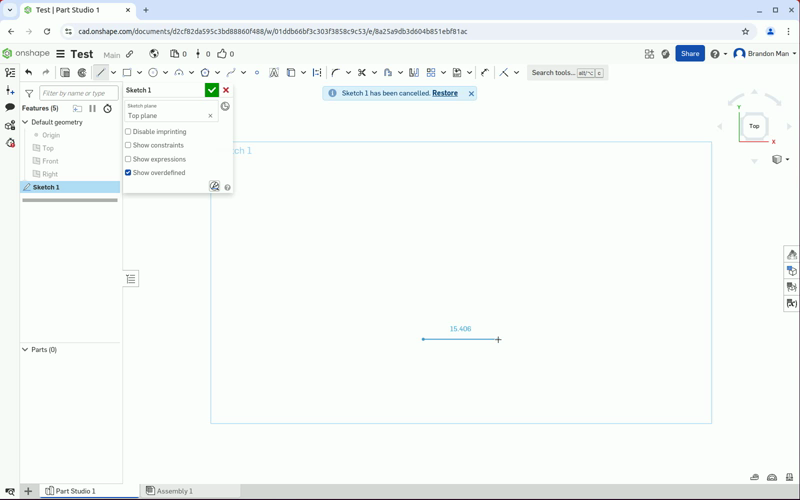
key_up(shift)
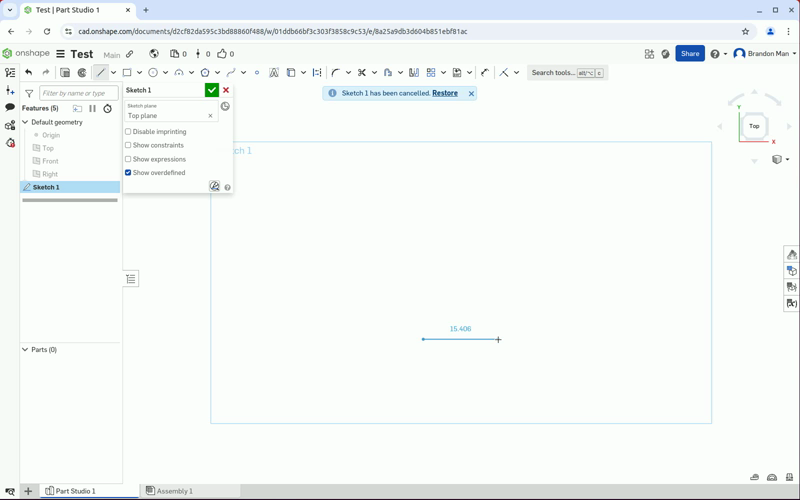
key_down(shift)
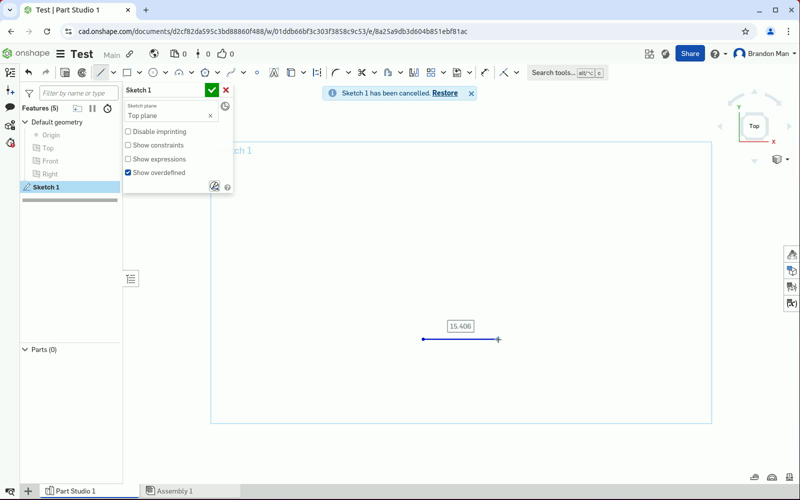
mouse_move(528, 339)
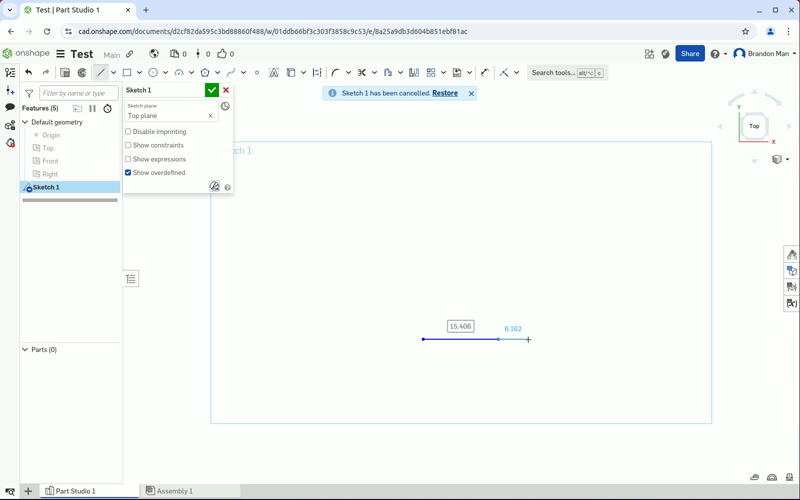
mouse_move(498, 287)
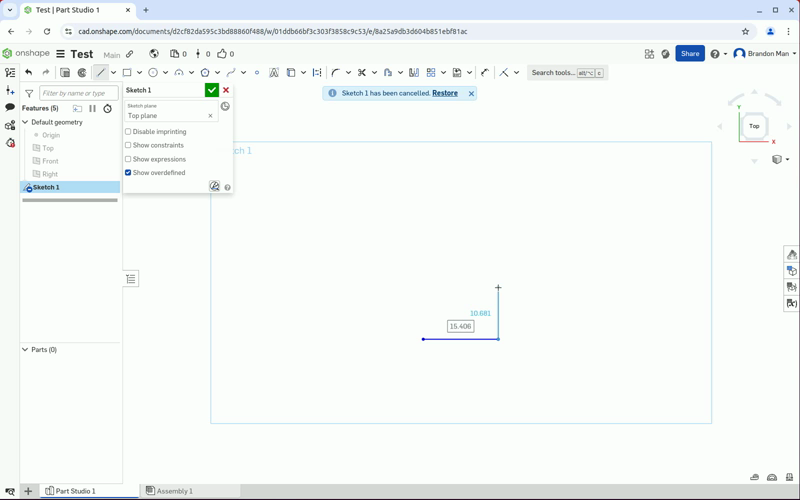
click(498, 287)
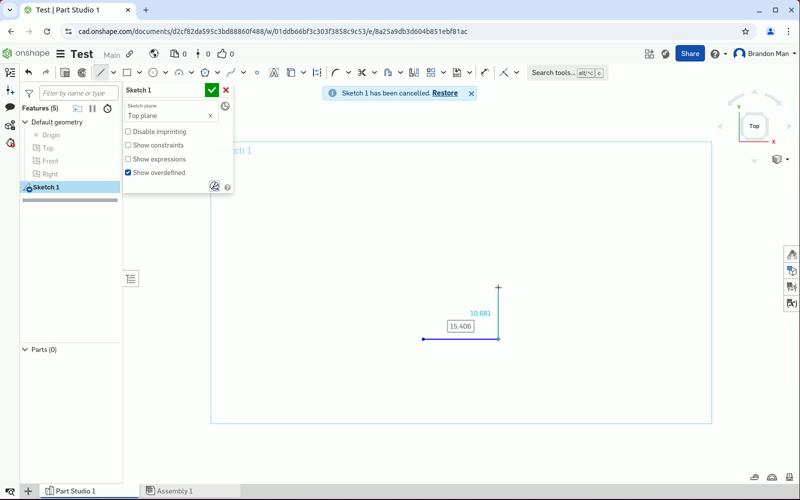
key_up(shift)
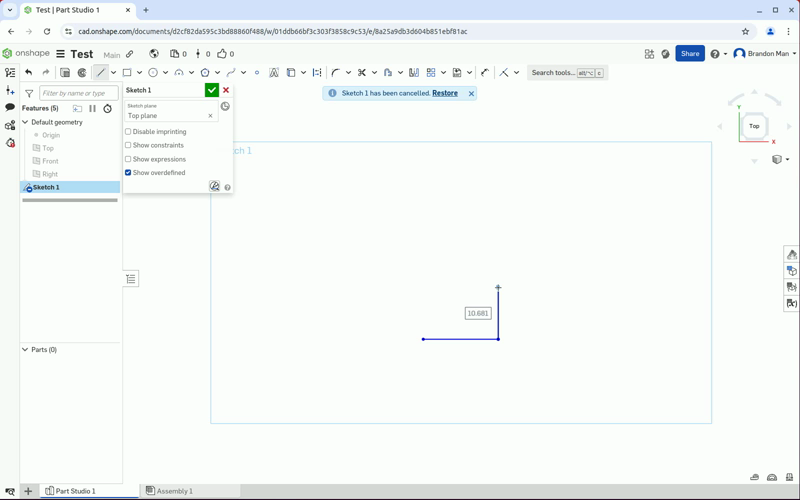
key_down(shift)
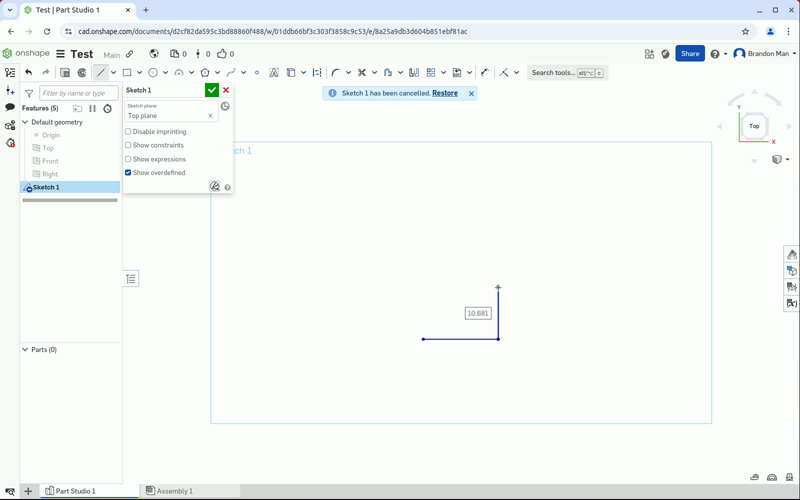
mouse_move(528, 287)
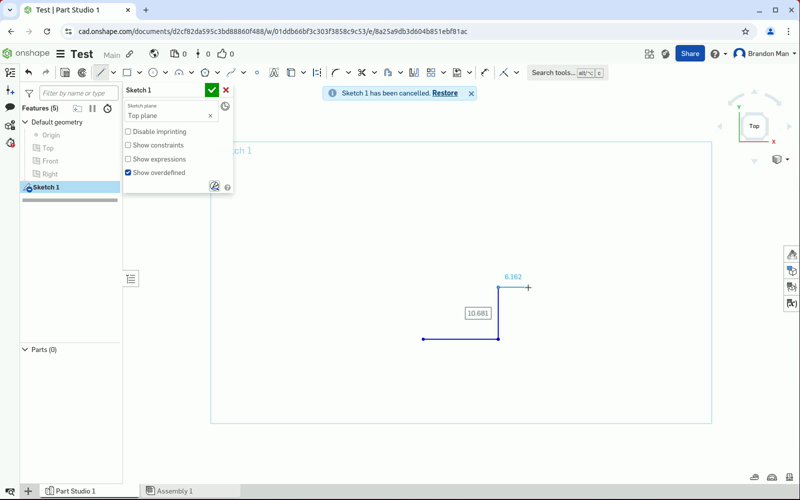
mouse_move(461, 287)
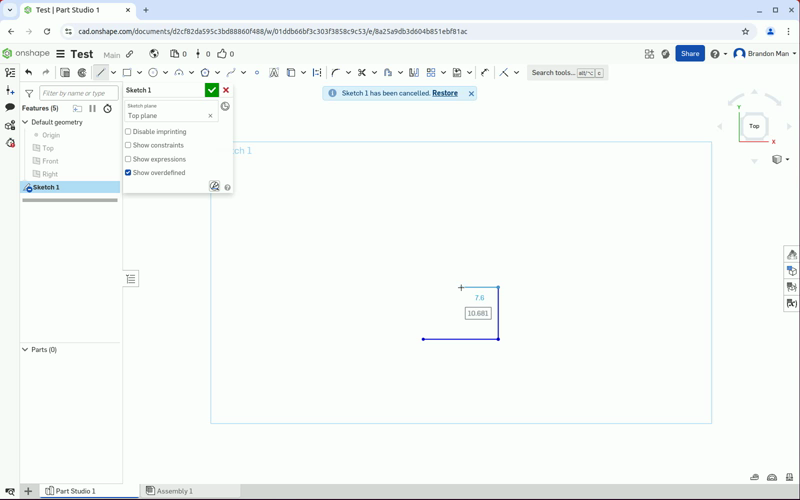
click(461, 287)
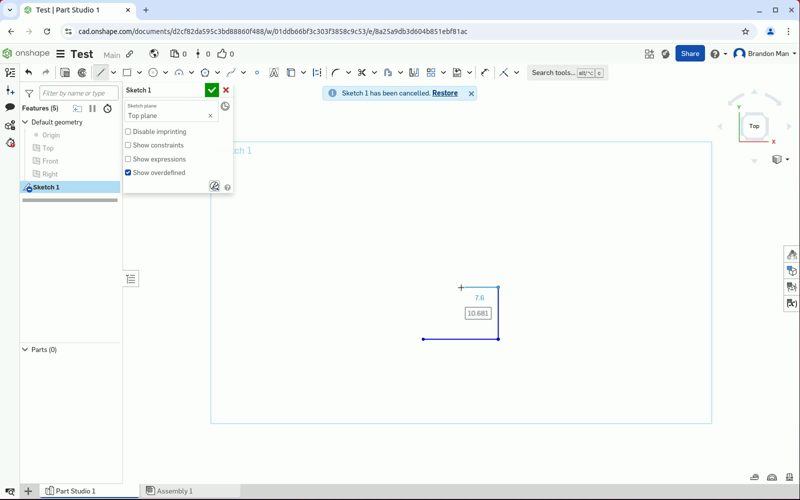
key_up(shift)
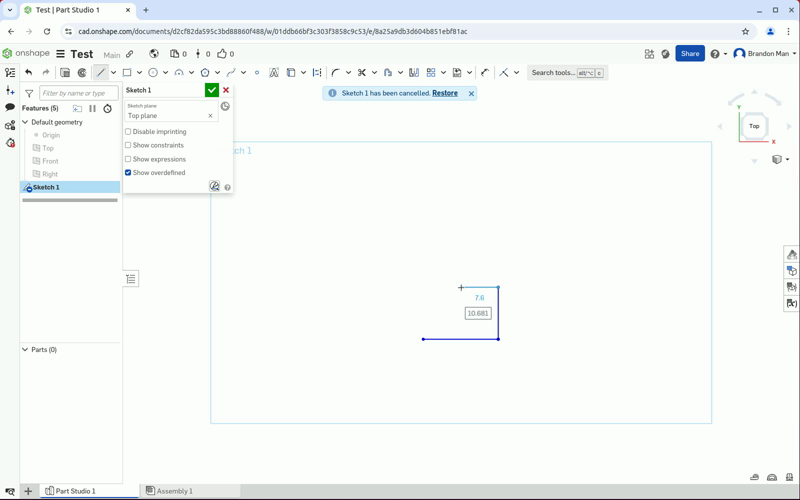
key_down(shift)
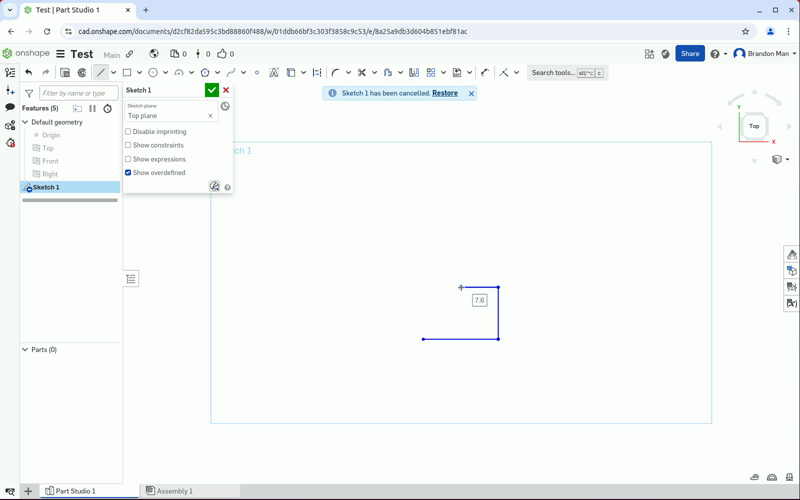
mouse_move(491, 287)
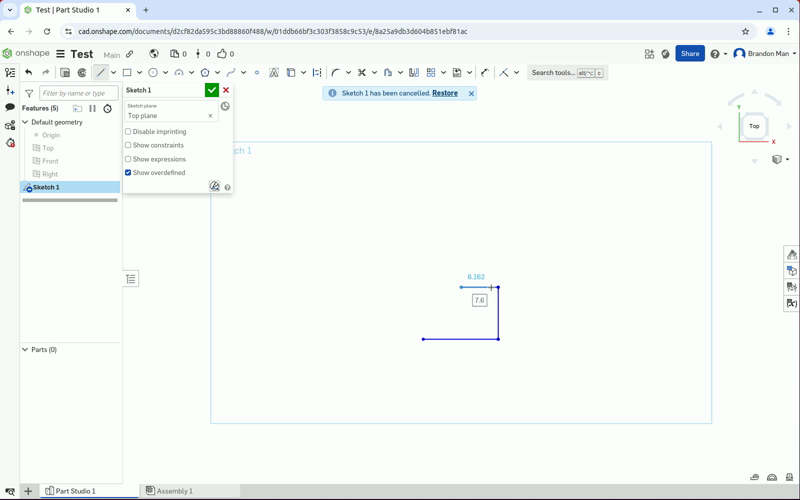
mouse_move(461, 282)
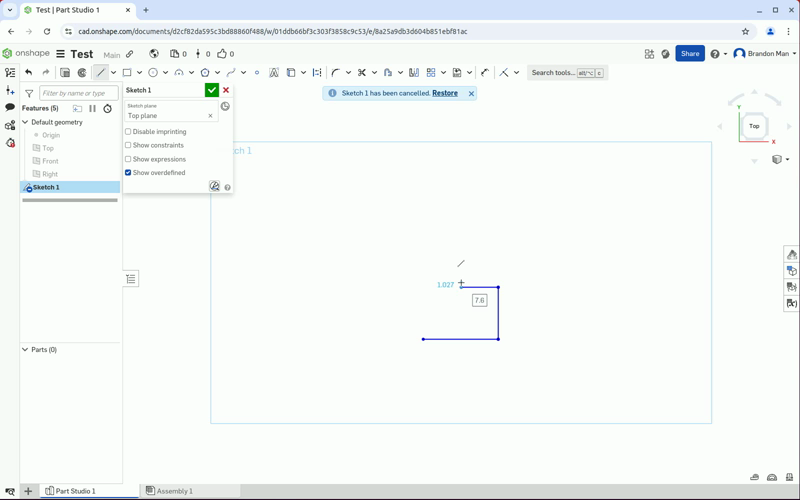
scroll(6)
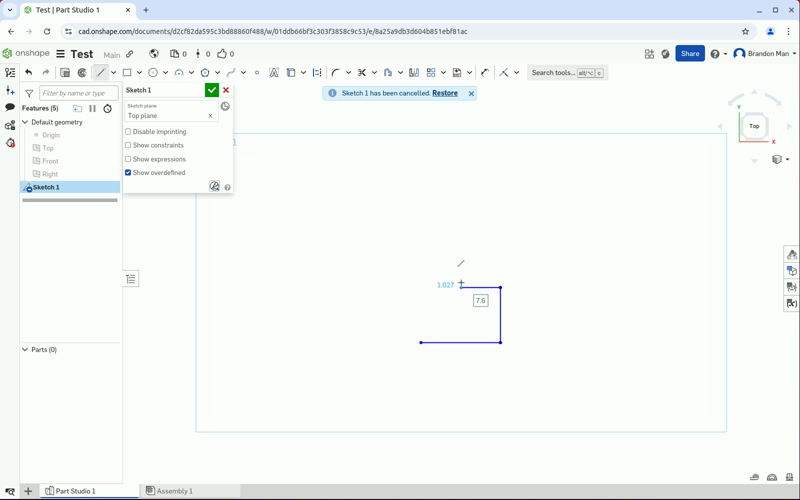
scroll(6)
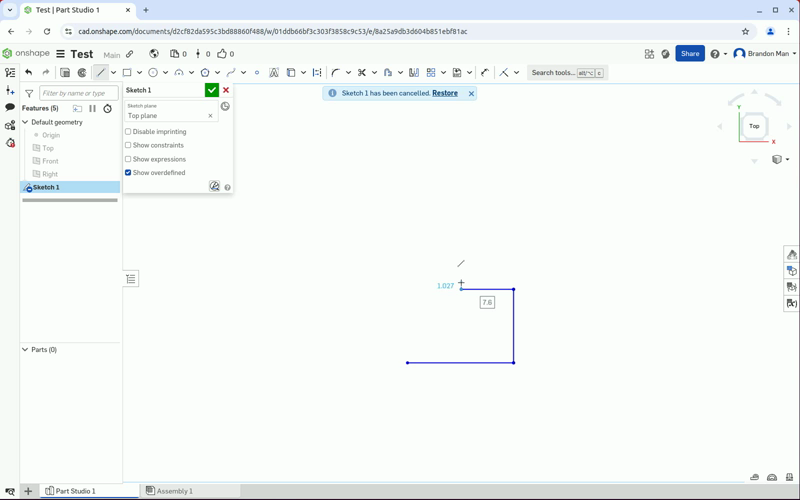
scroll(6)
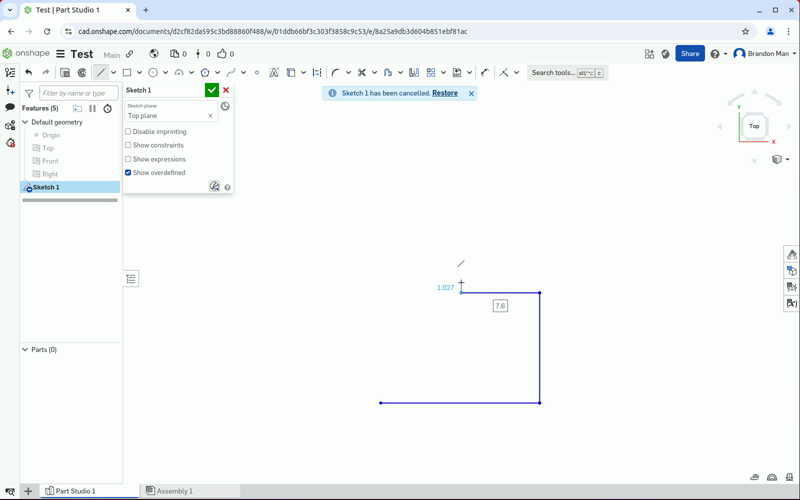
scroll(6)
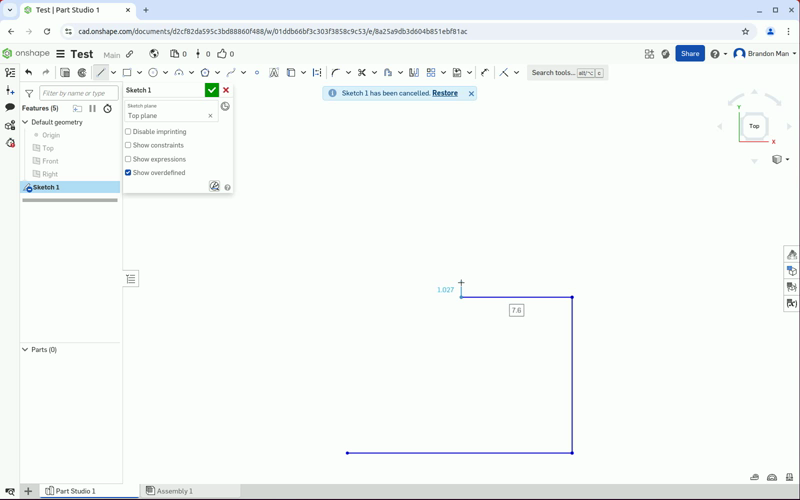
scroll(6)
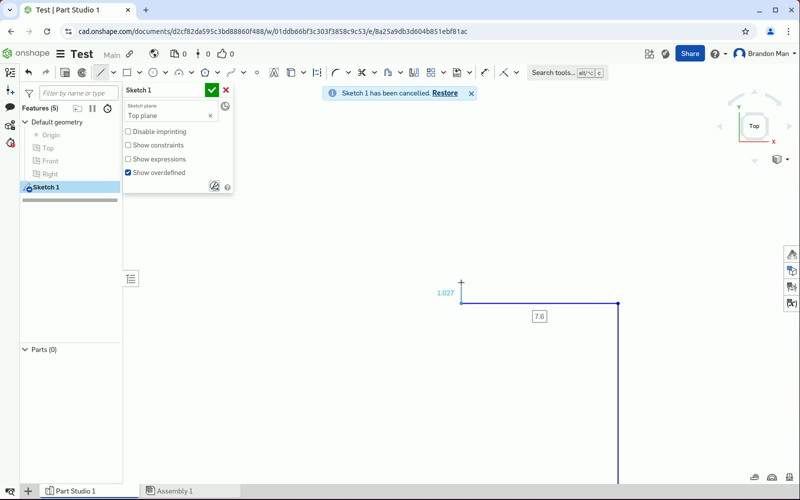
scroll(6)
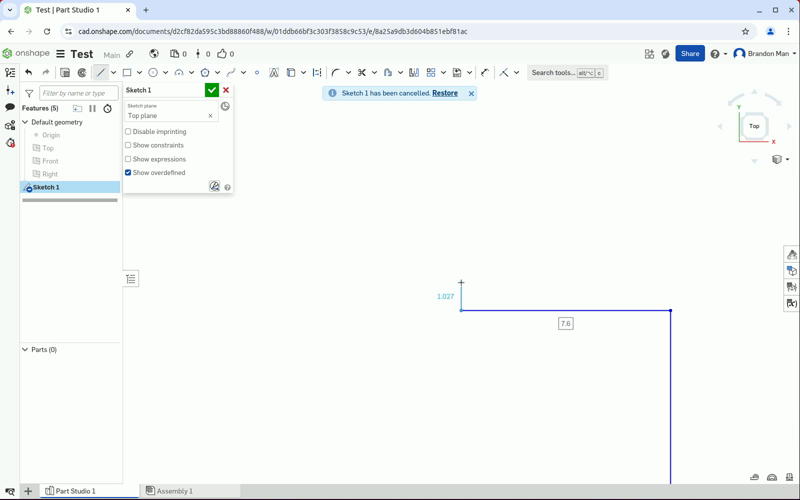
scroll(6)
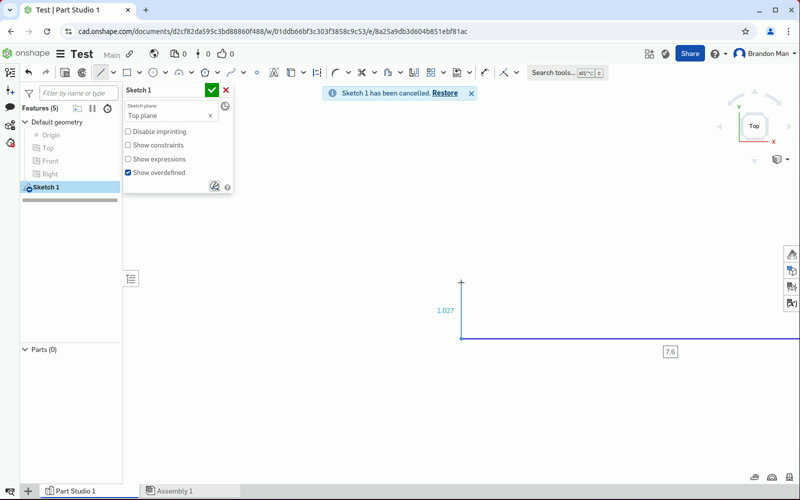
click(461, 282)
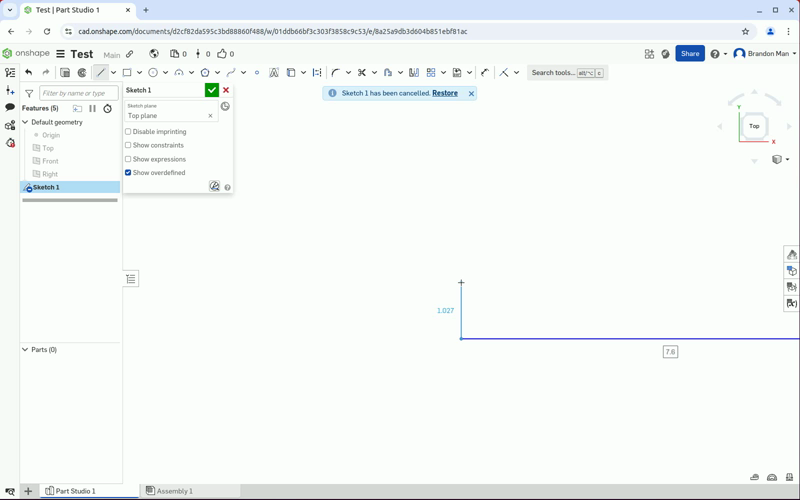
scroll(-6)
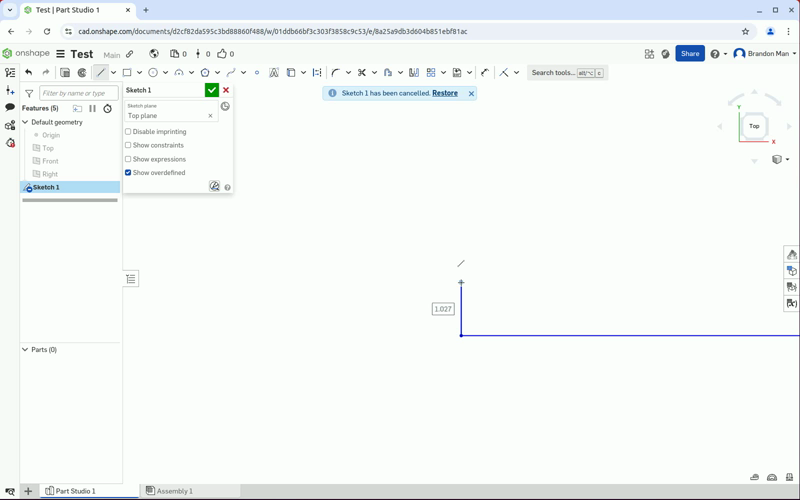
scroll(-6)
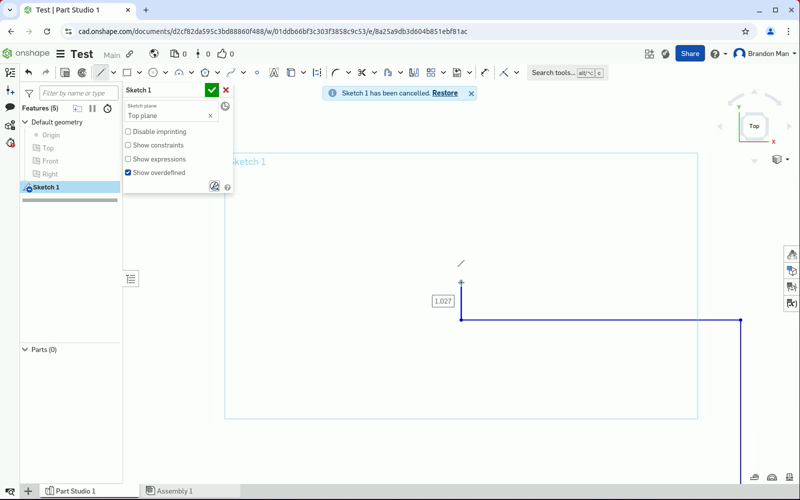
scroll(-6)
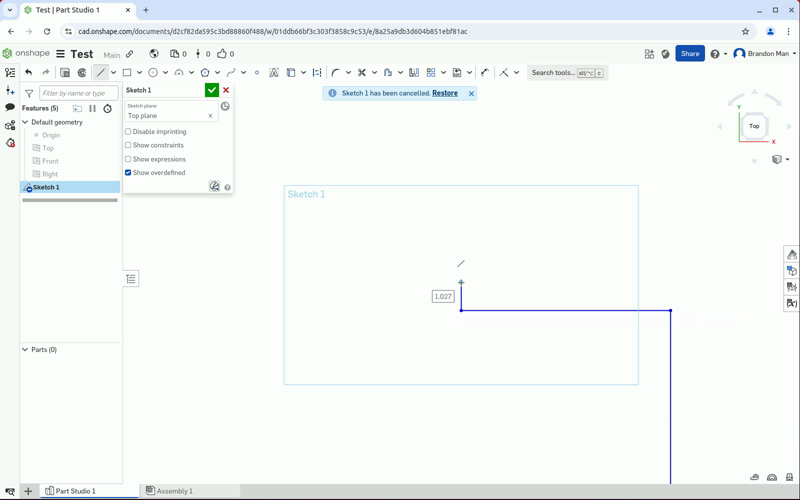
scroll(-6)
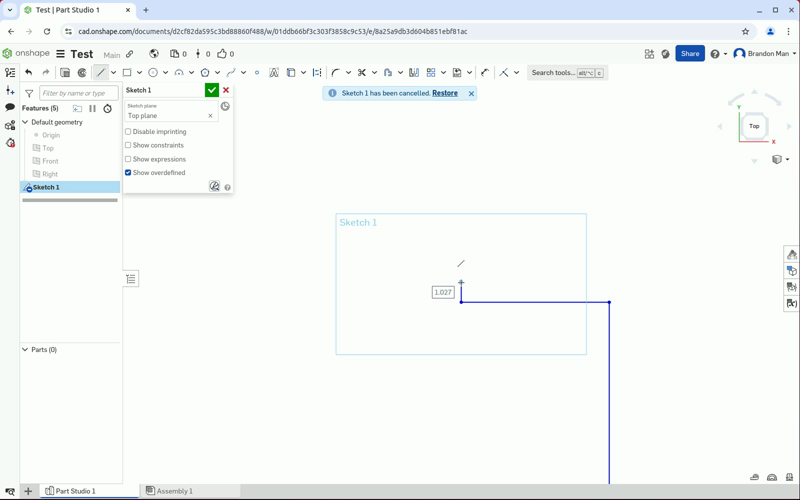
scroll(-6)
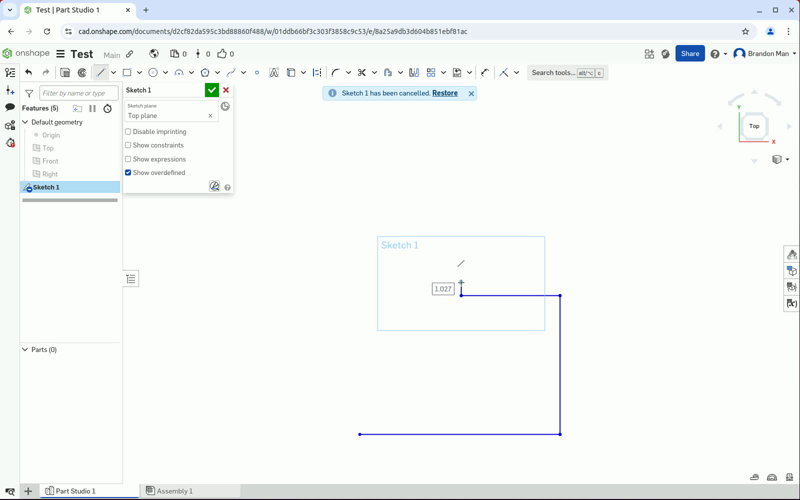
scroll(-6)
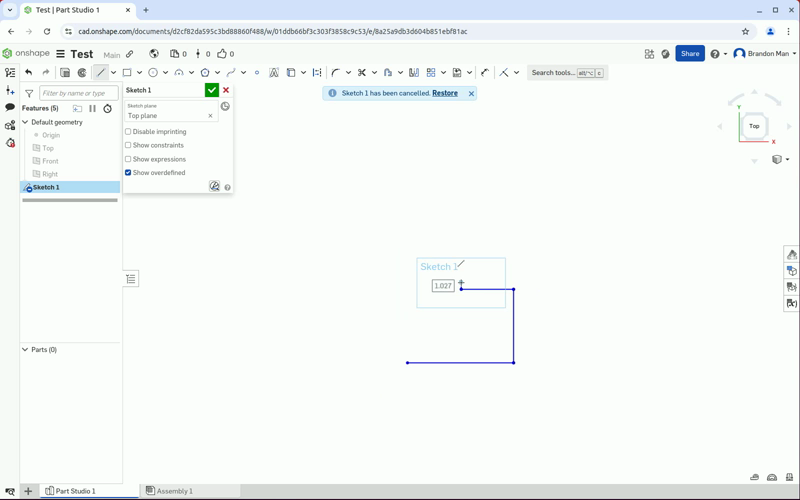
scroll(-6)
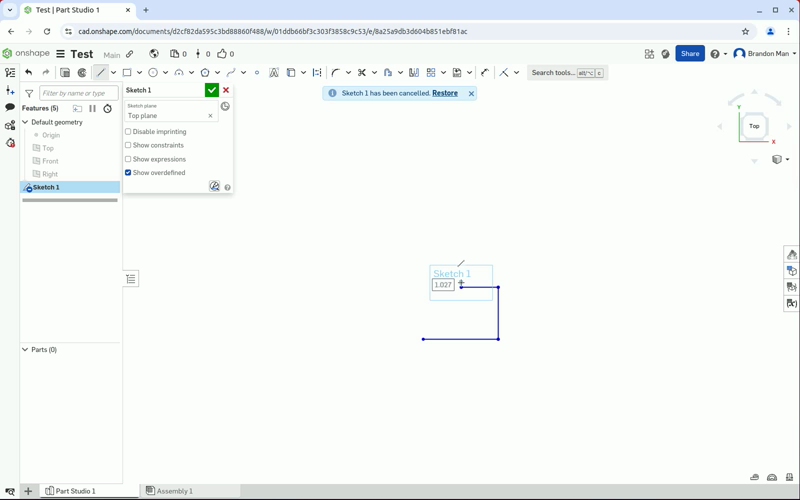
key_up(shift)
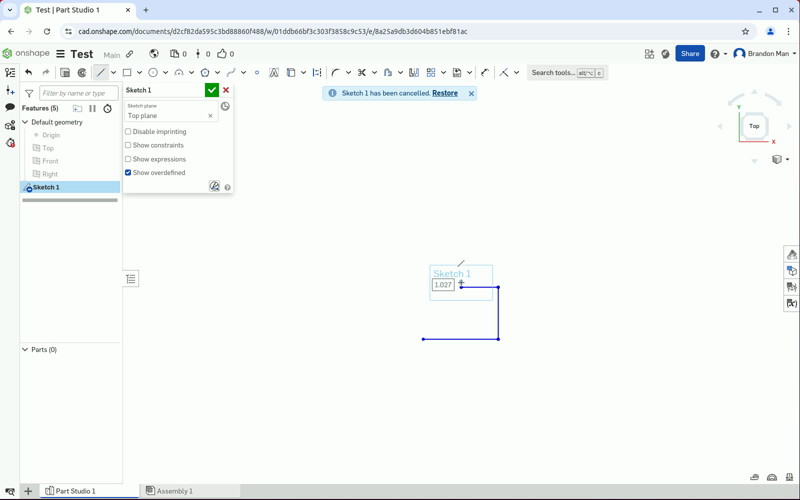
key_down(shift)
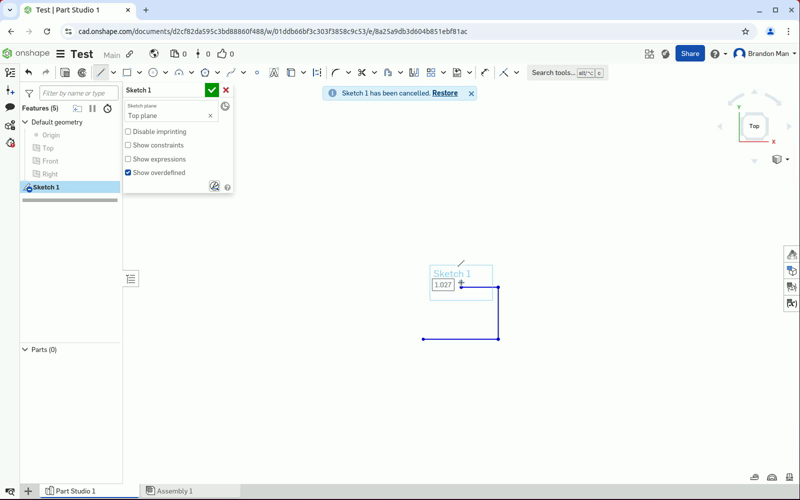
mouse_move(491, 282)
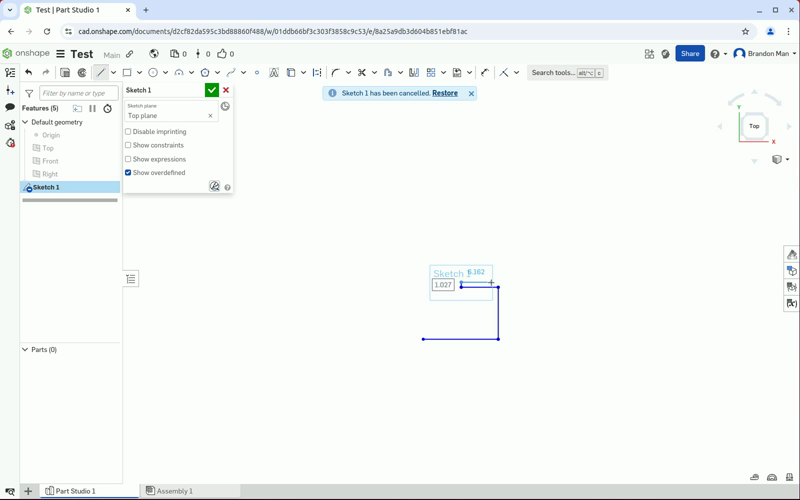
mouse_move(461, 278)
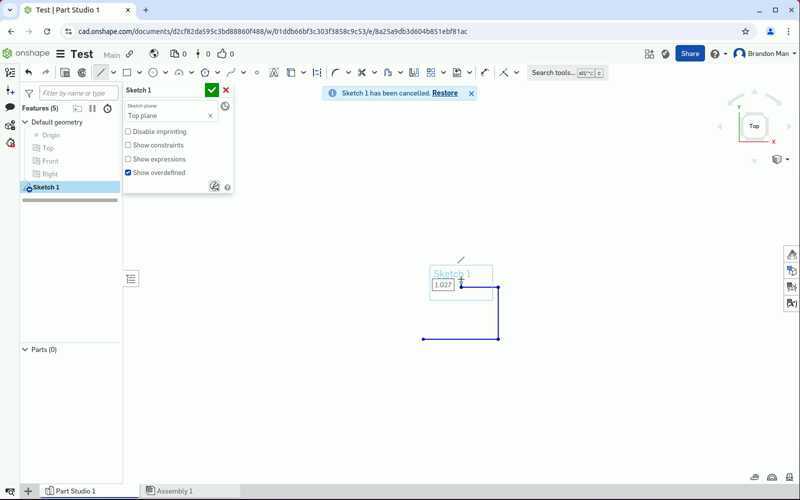
scroll(6)
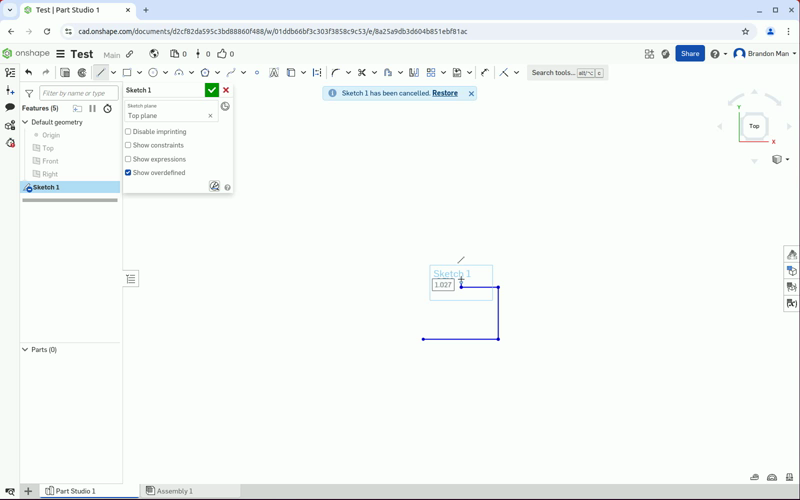
scroll(6)
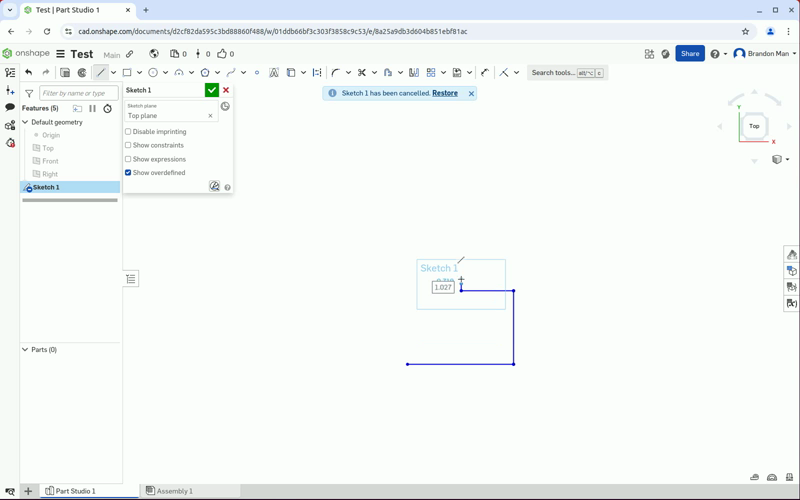
scroll(6)
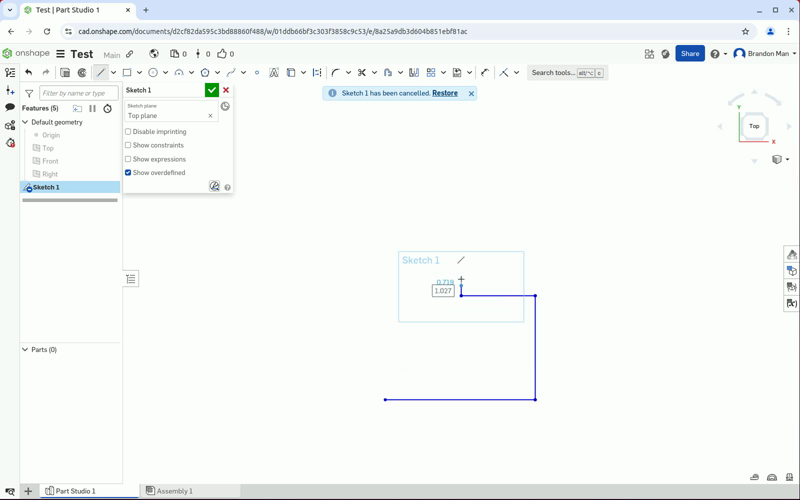
scroll(6)
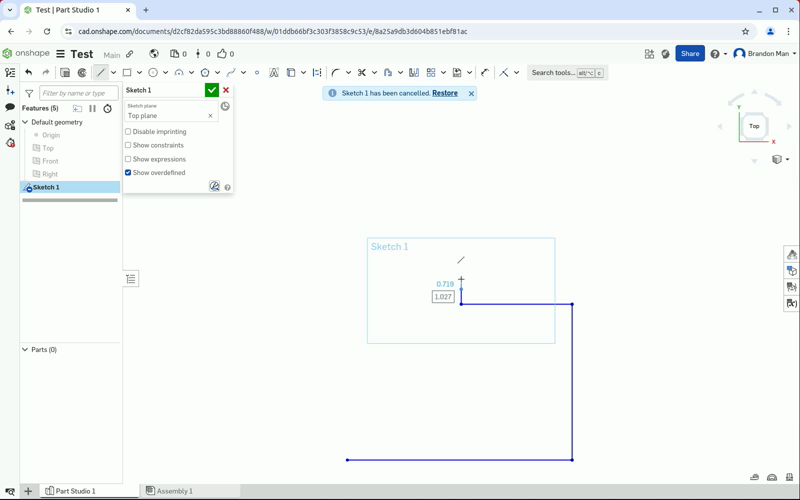
scroll(6)
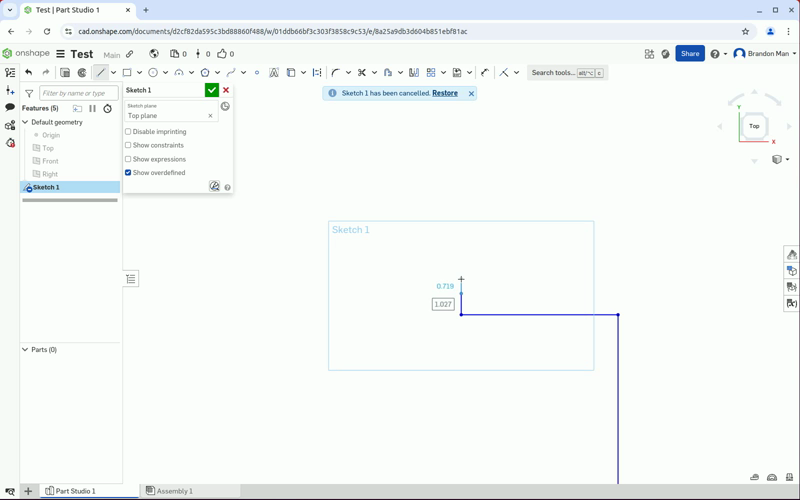
scroll(6)
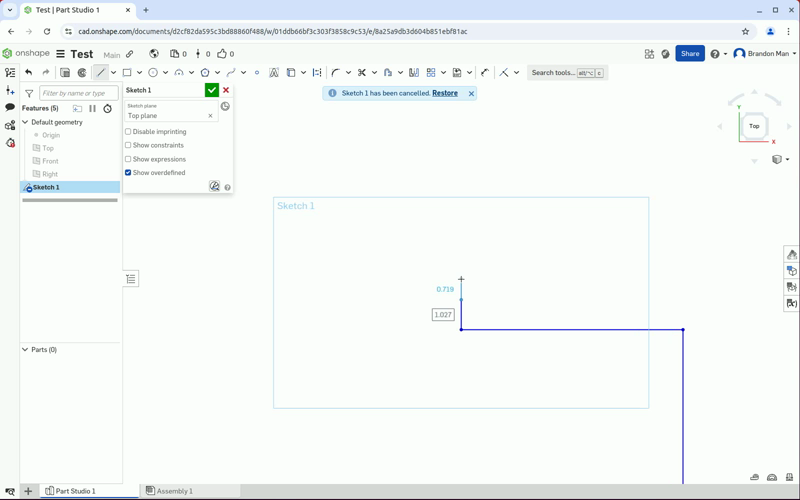
scroll(6)
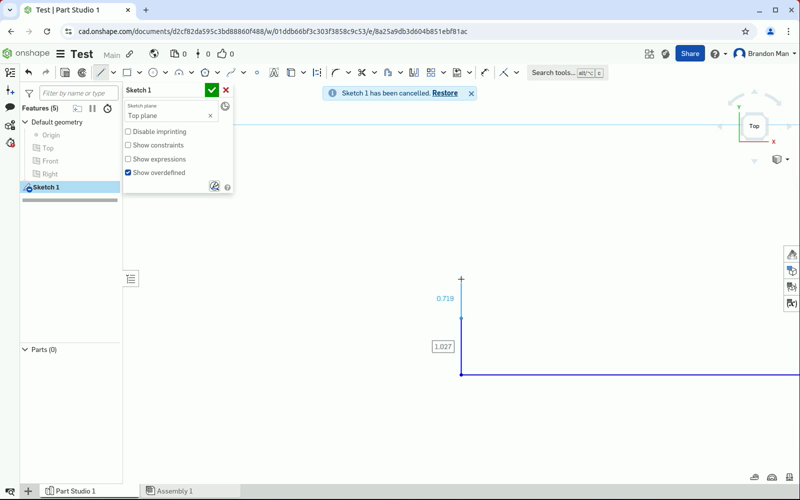
click(461, 278)
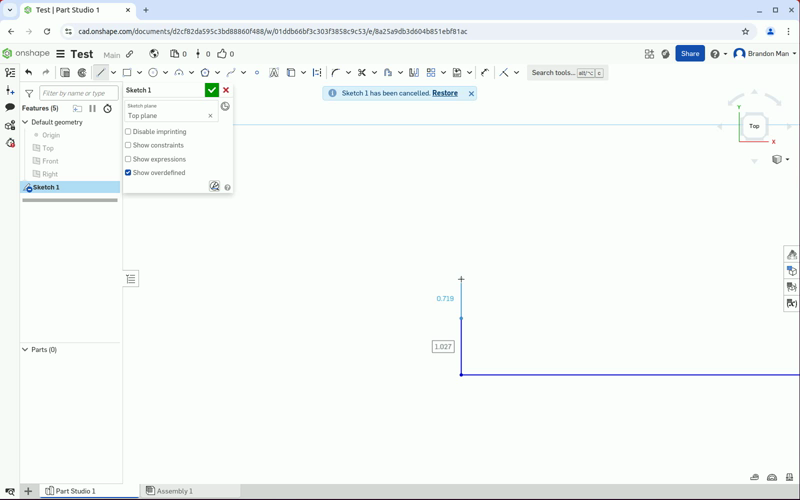
scroll(-6)
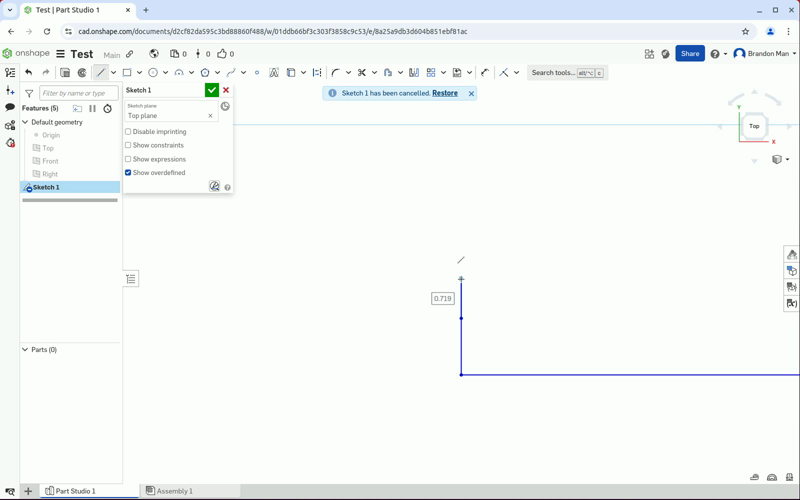
scroll(-6)
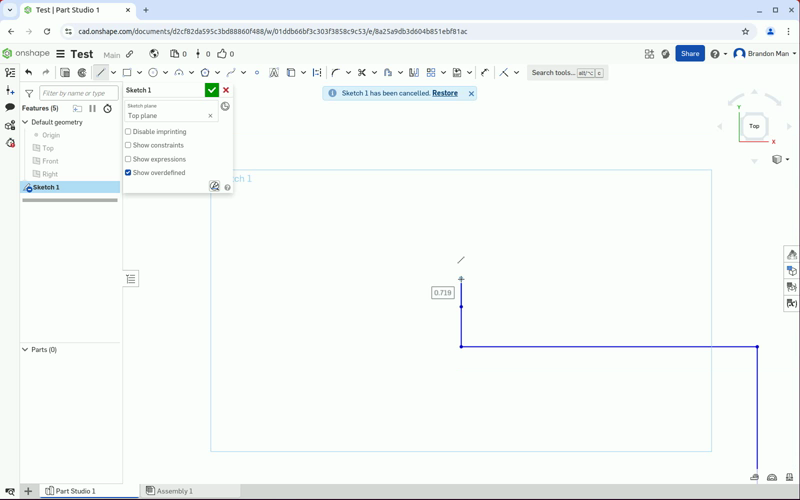
scroll(-6)
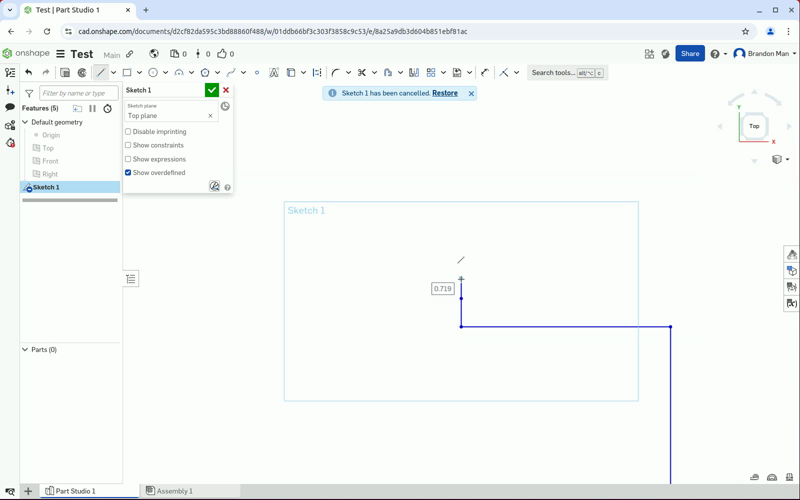
scroll(-6)
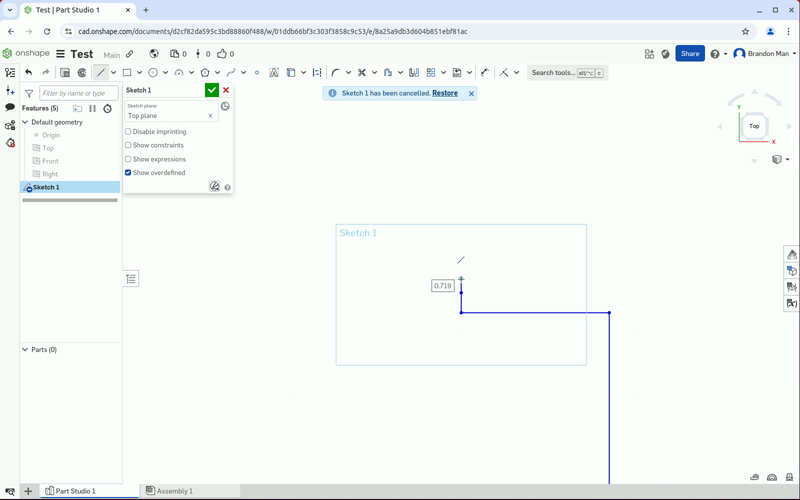
scroll(-6)
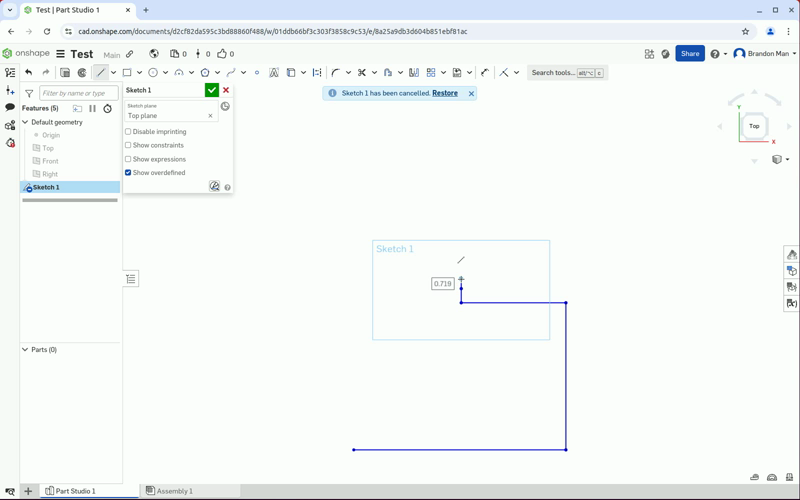
scroll(-6)
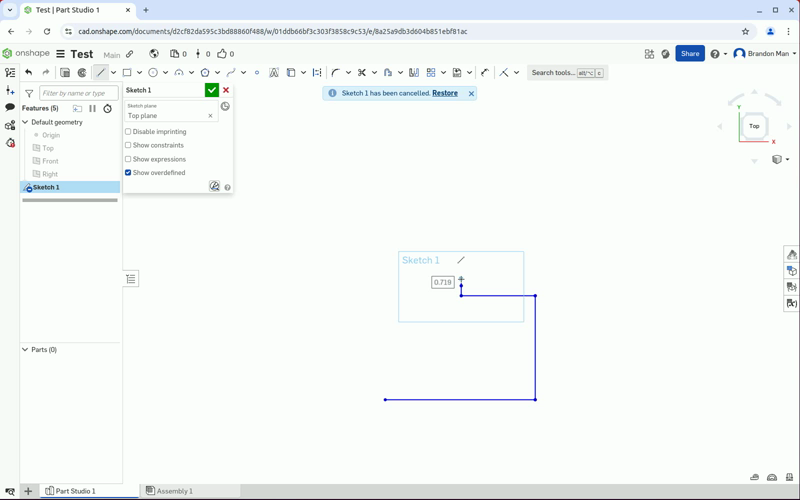
scroll(-6)
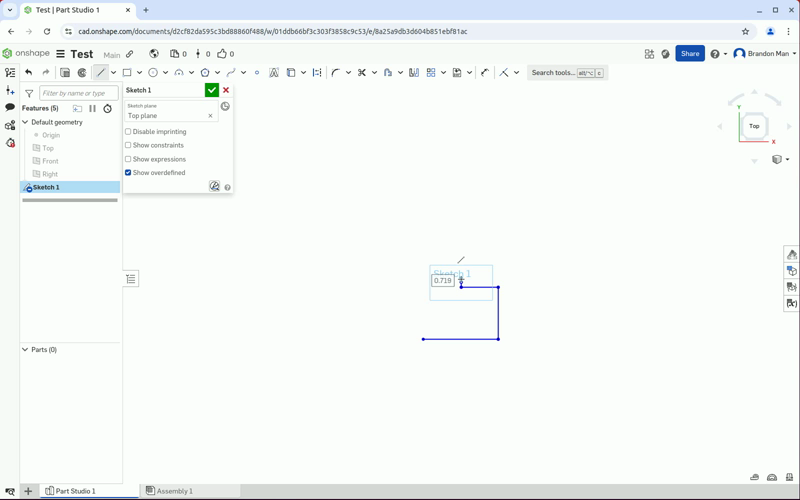
key_up(shift)
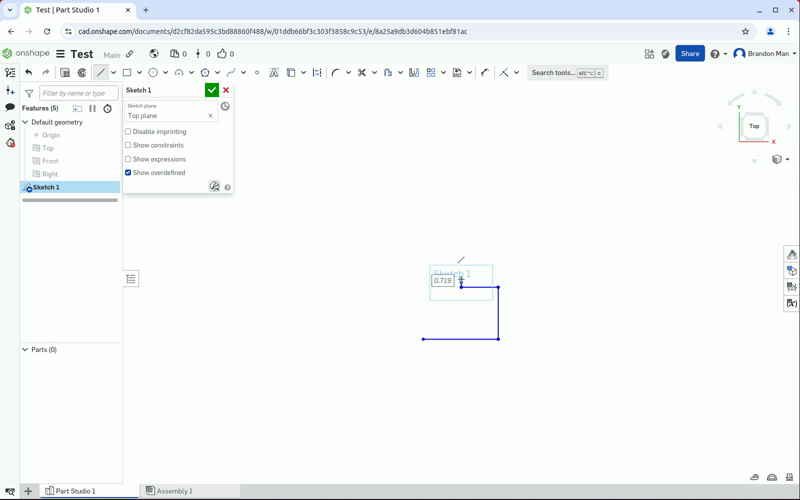
key_down(shift)
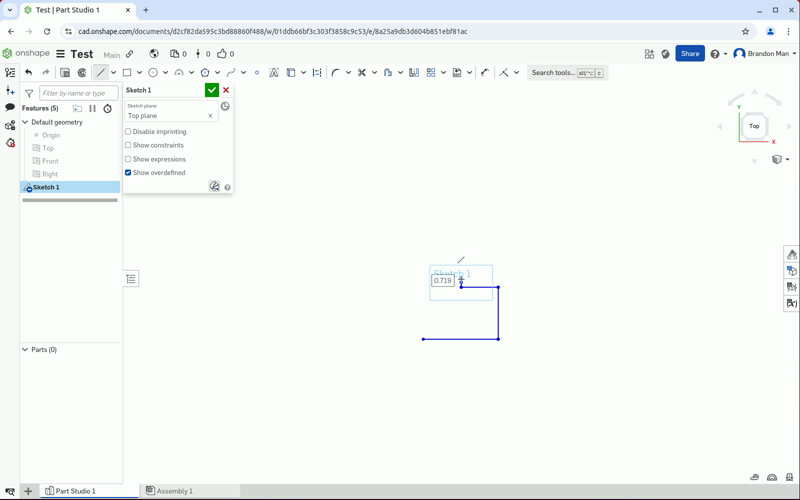
mouse_move(491, 278)
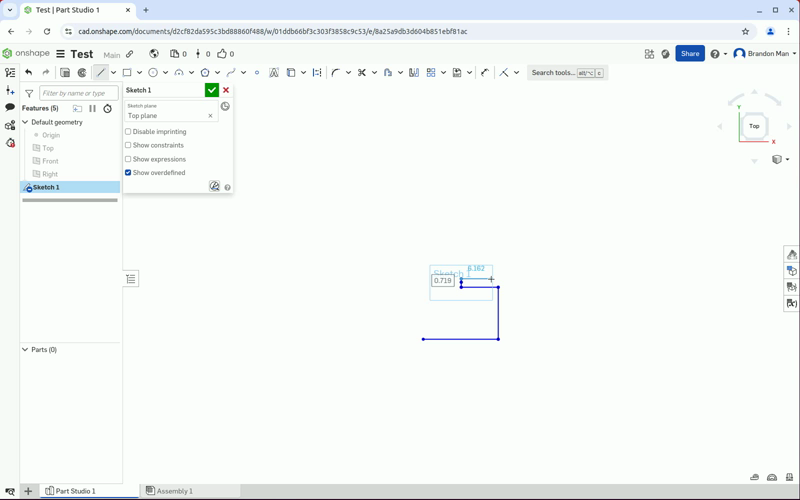
mouse_move(498, 278)
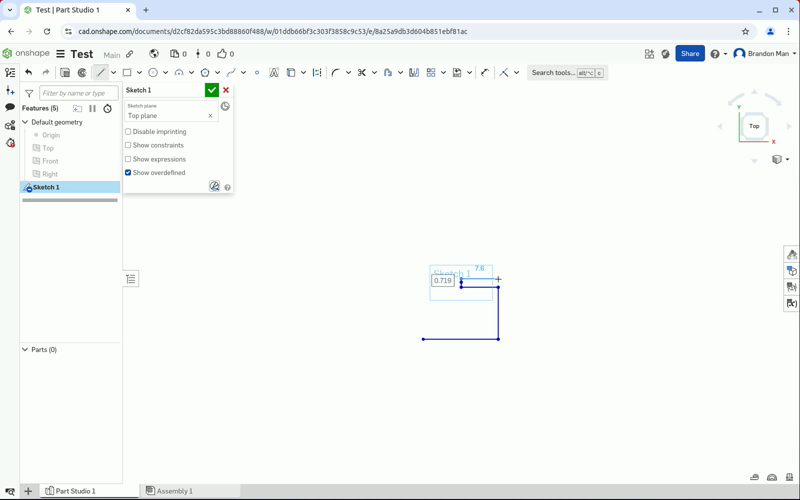
click(498, 278)
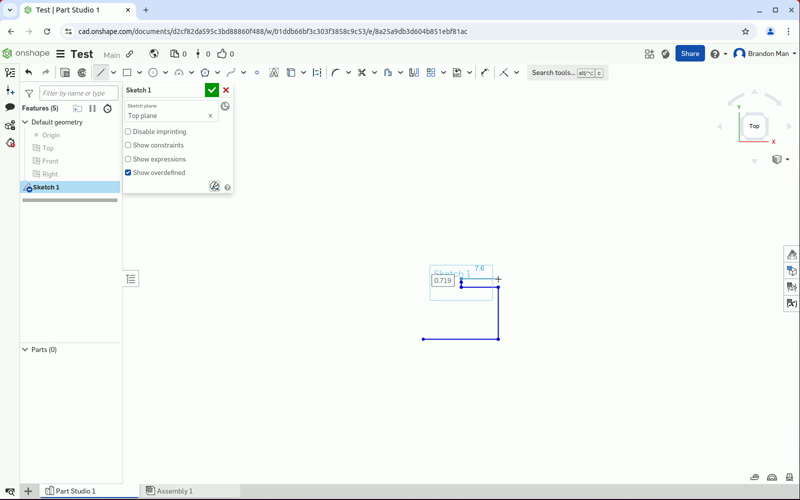
key_up(shift)
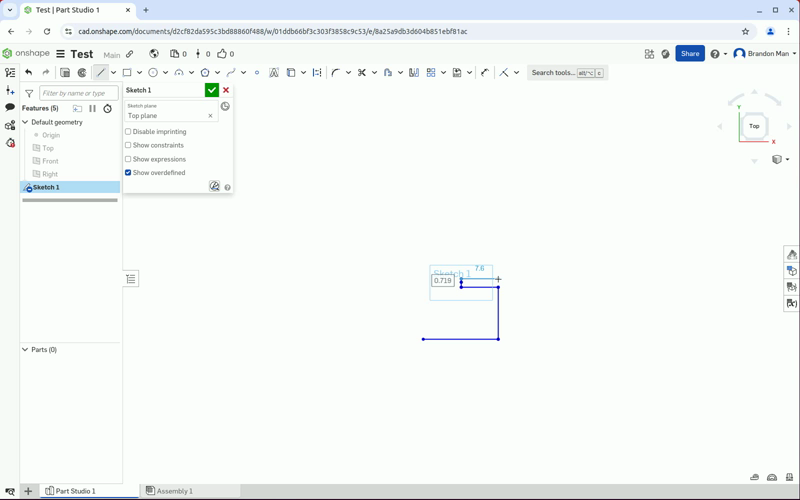
key_down(shift)
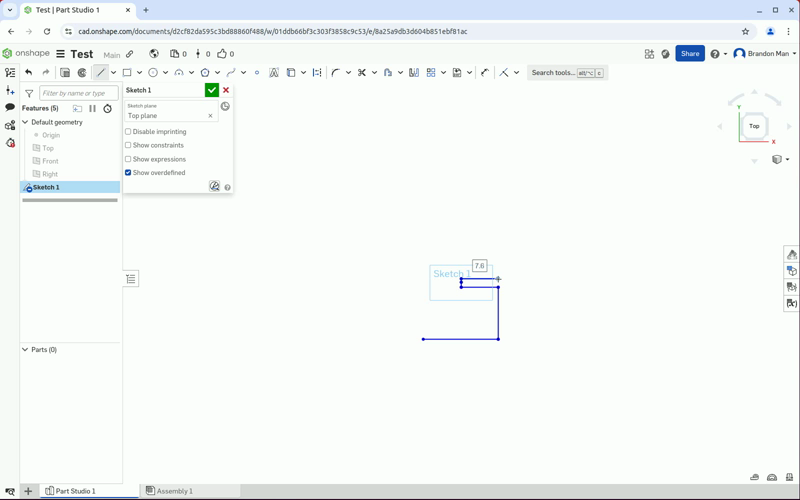
mouse_move(528, 278)
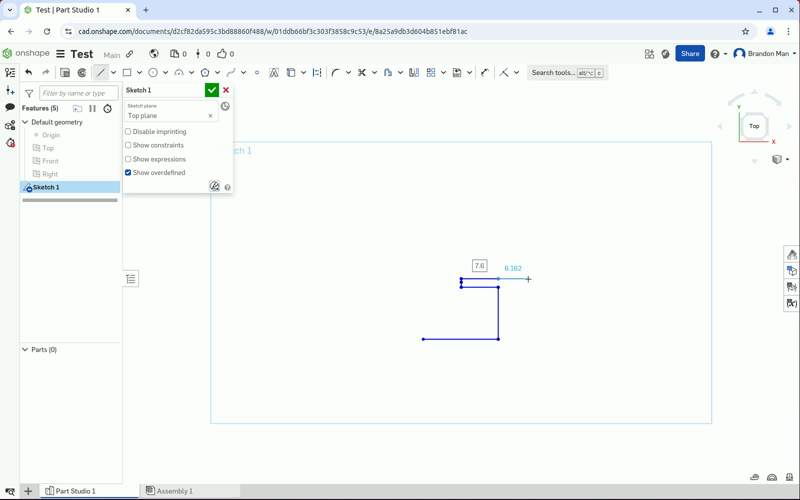
mouse_move(498, 226)
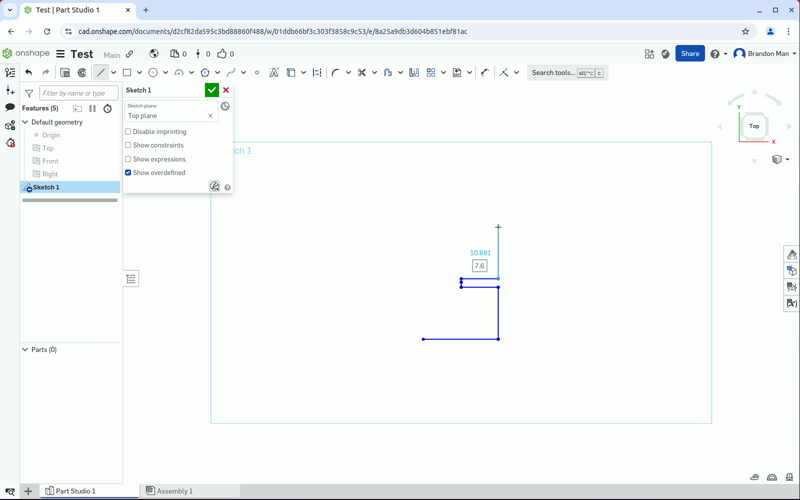
click(498, 226)
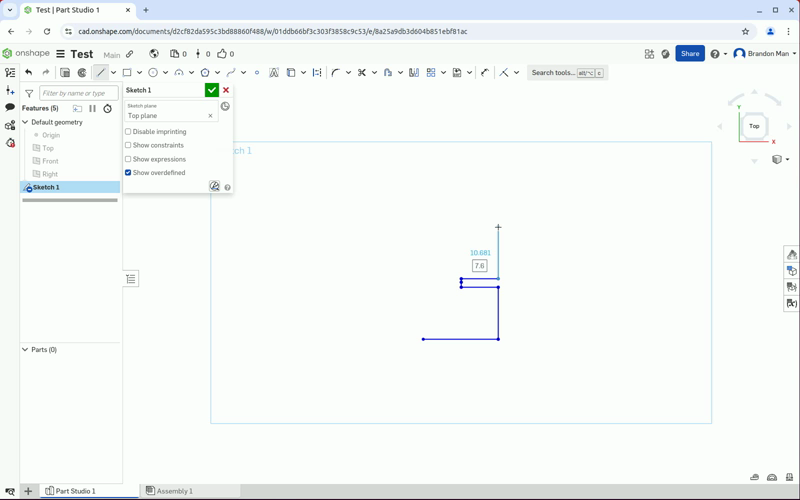
key_up(shift)
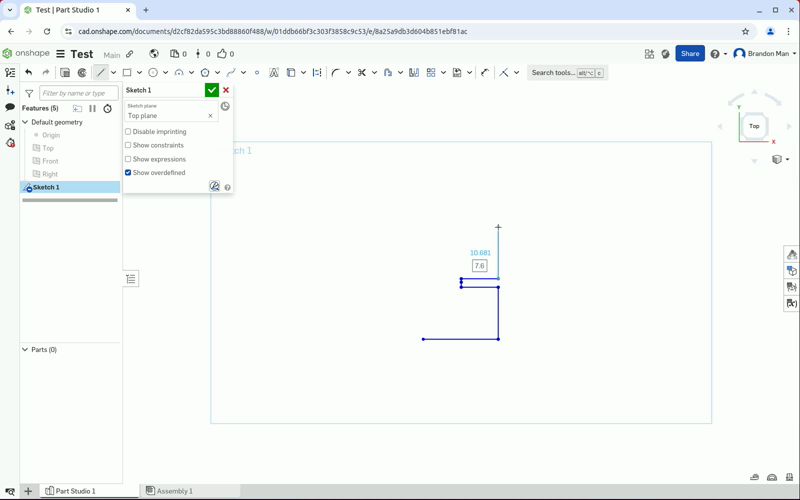
key_down(shift)
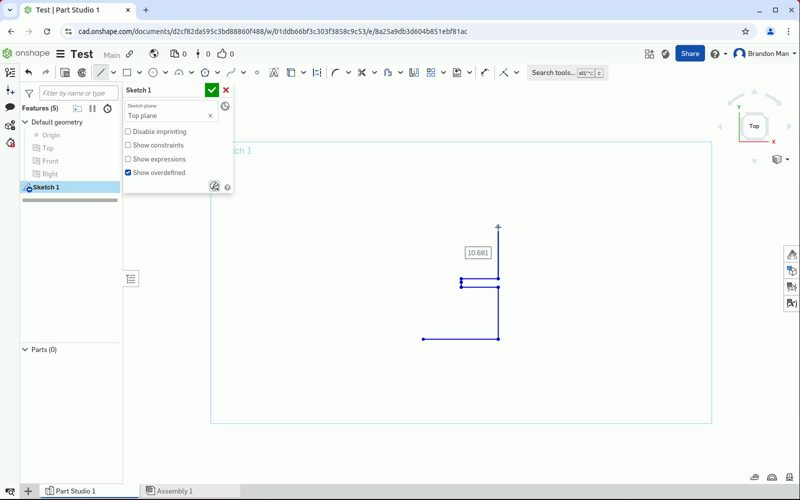
mouse_move(423, 226)
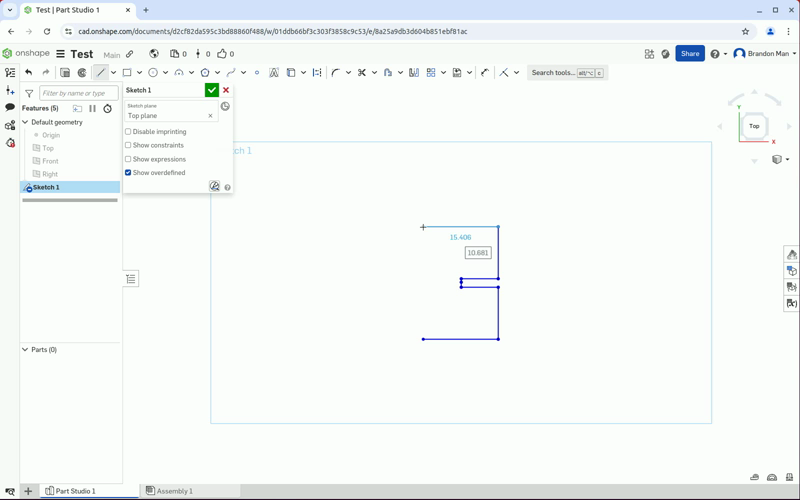
click(423, 226)
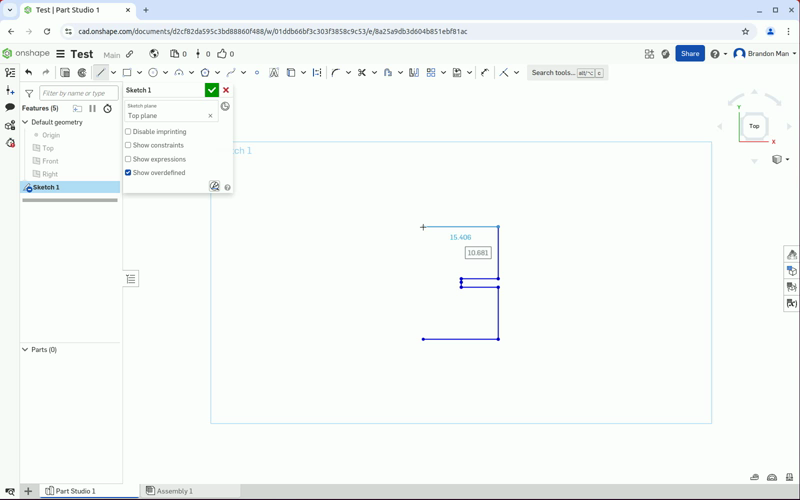
key_up(shift)
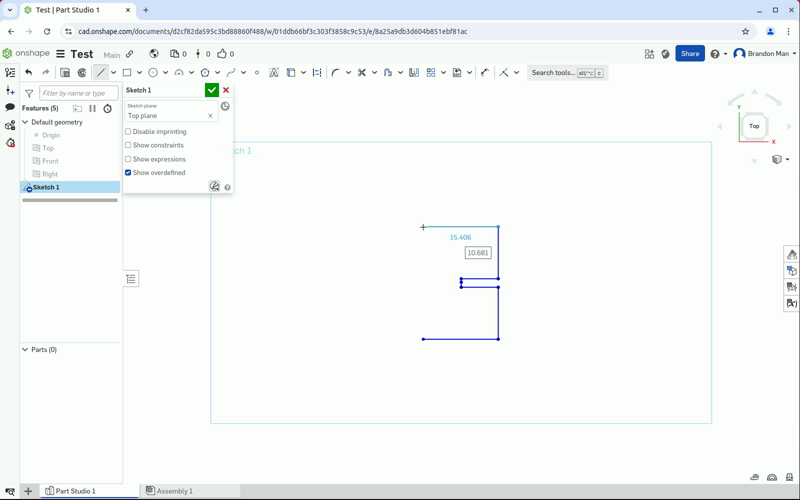
key_down(shift)
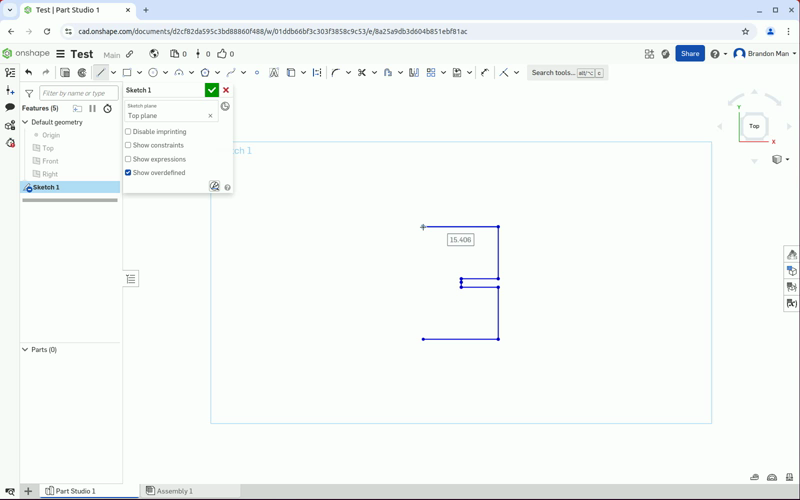
mouse_move(423, 339)
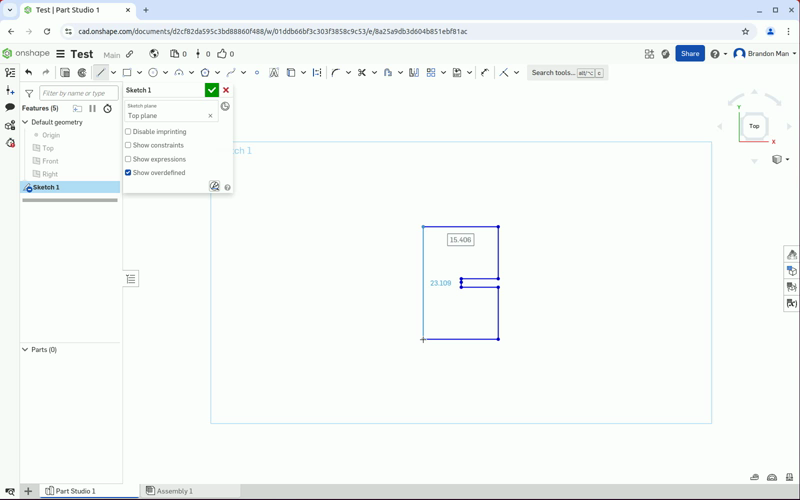
key_up(shift)
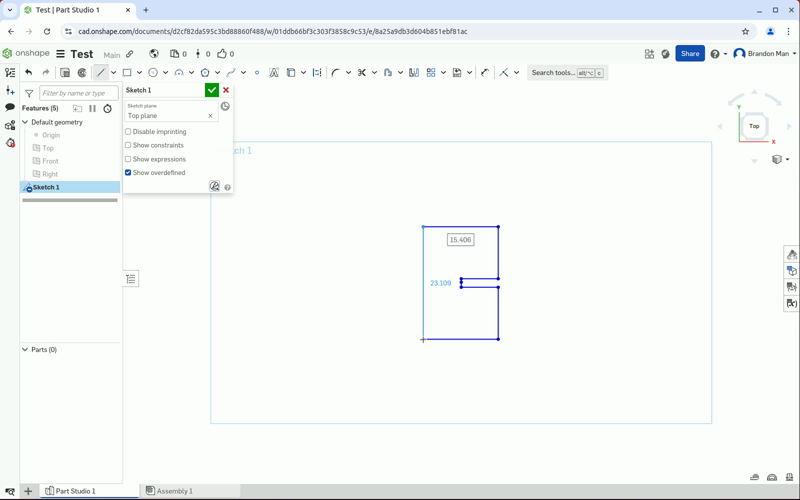
click(423, 339)
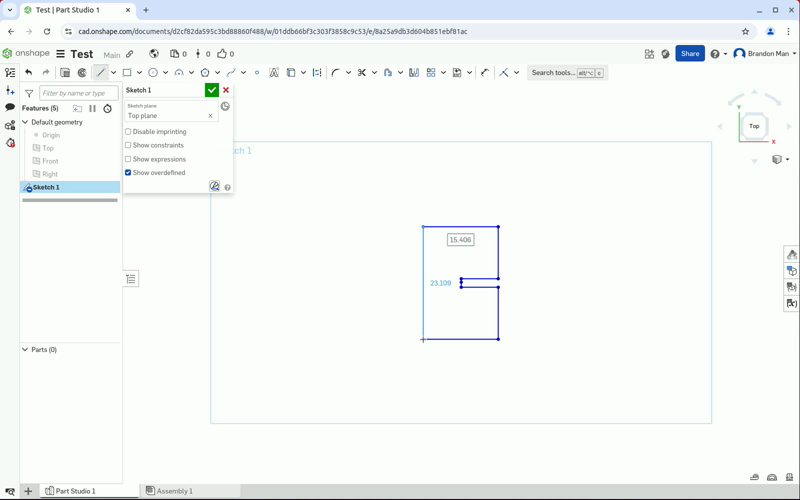
key(esc)
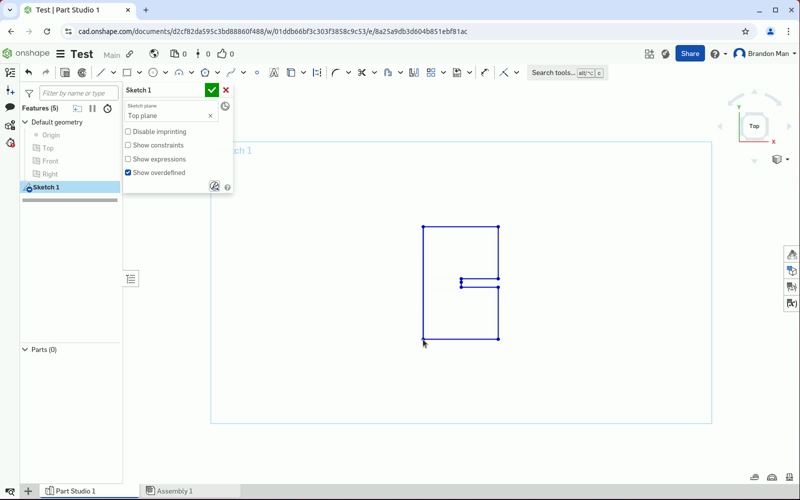
mouse_move(465, 250)
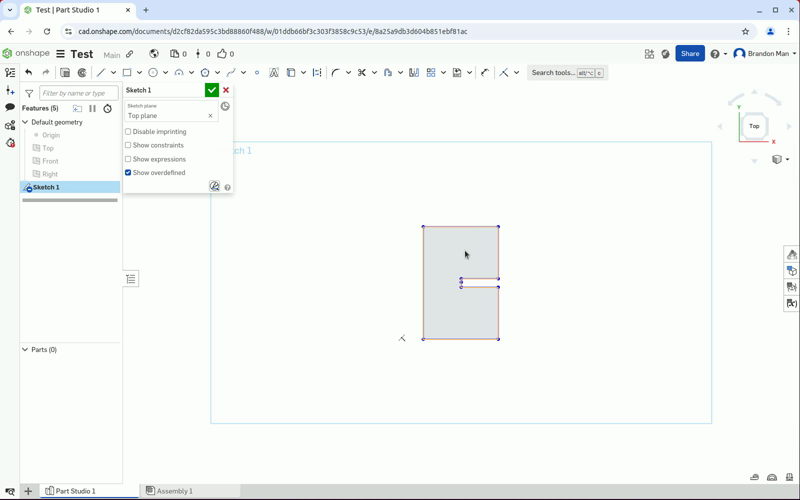
click(465, 250)
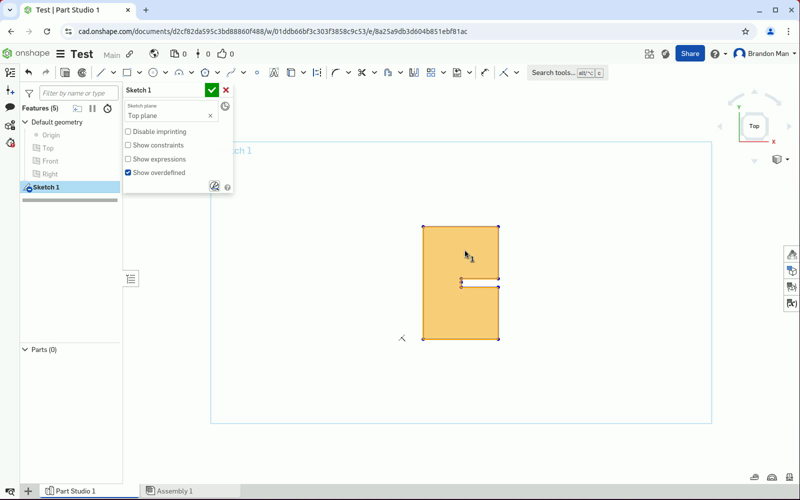
mouse_move(73, 352)
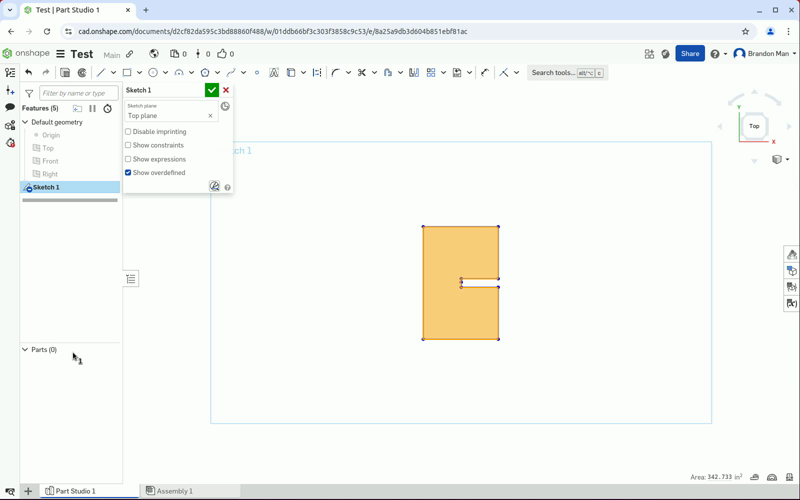
key(shift+y)
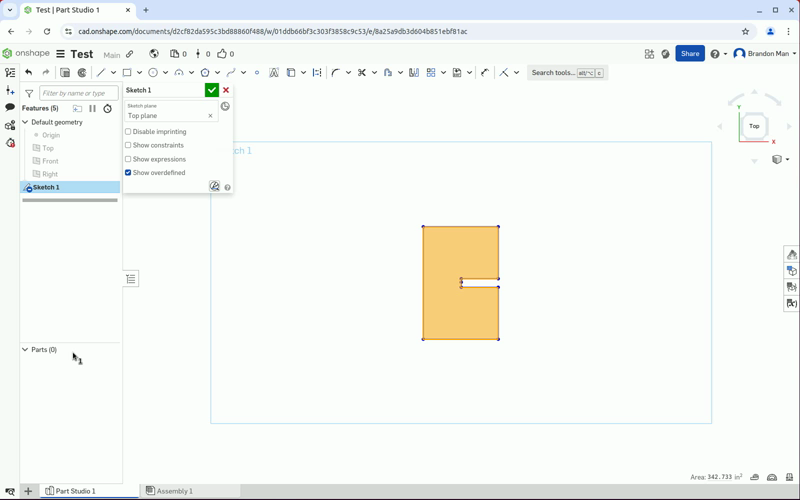
key(shift+e)
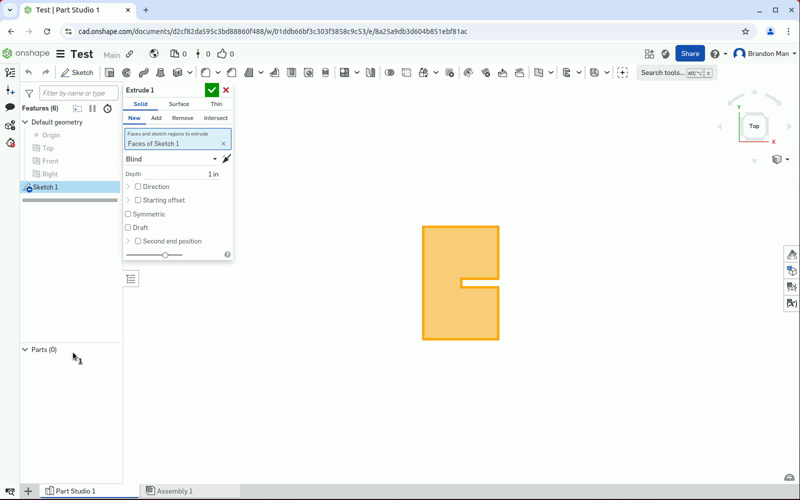
mouse_move(143, 106)
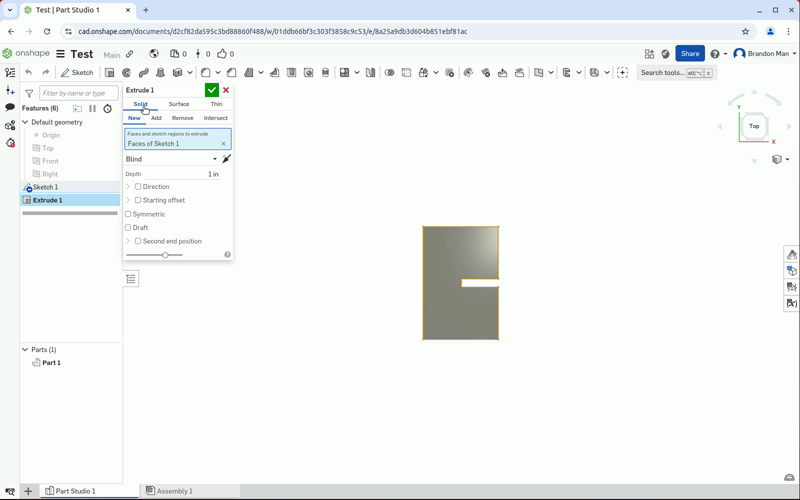
click(143, 106)
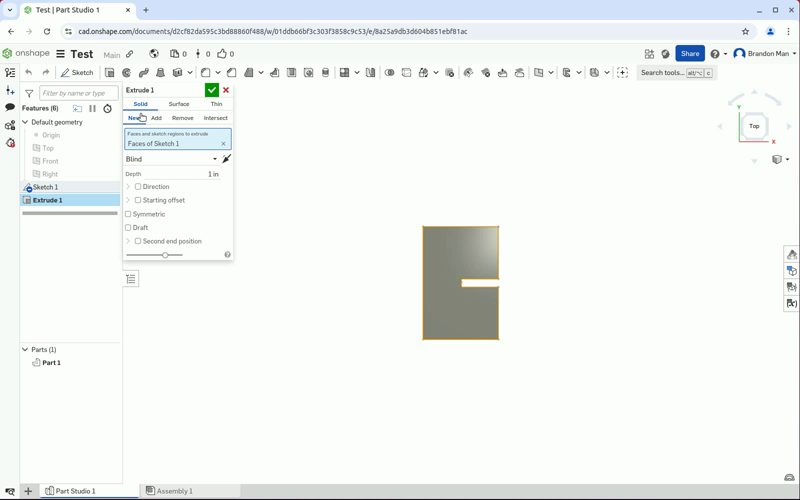
mouse_move(137, 120)
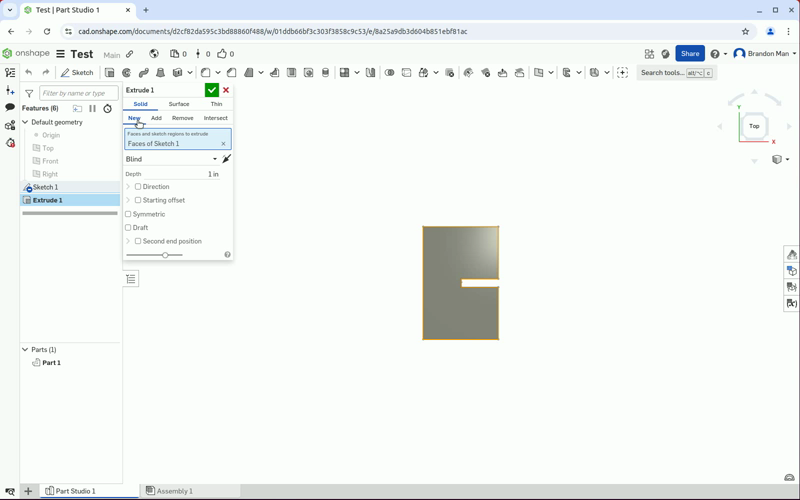
click(137, 120)
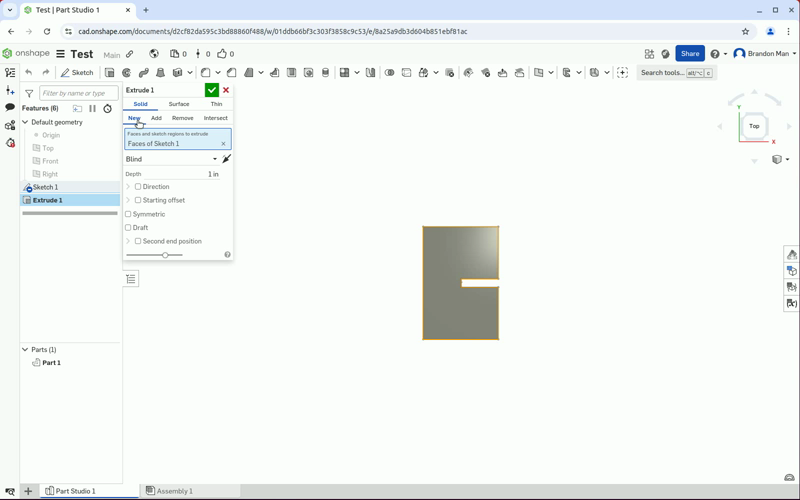
key(tab, 4)
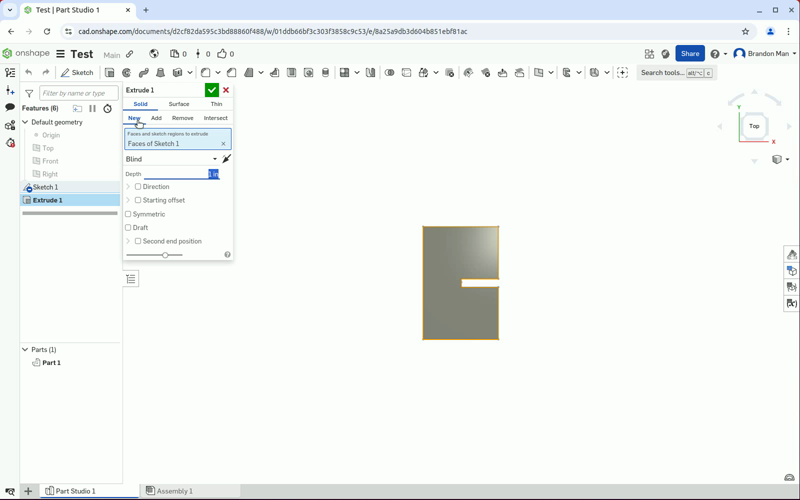
text(11.554)
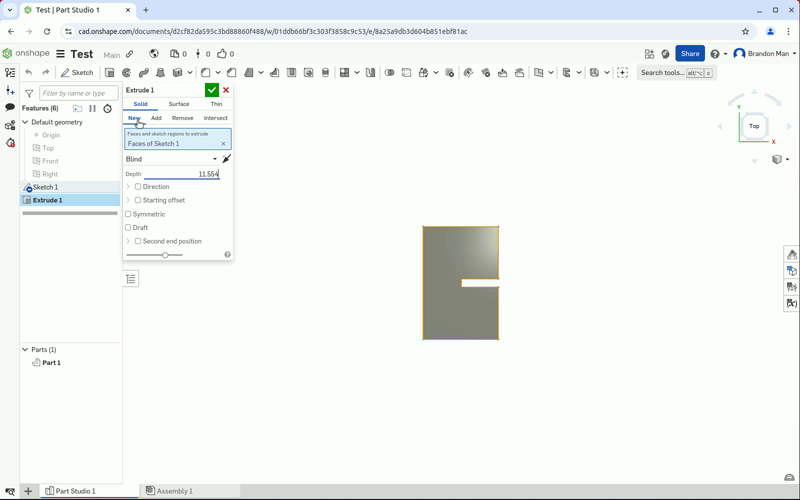
key(tab, 3)
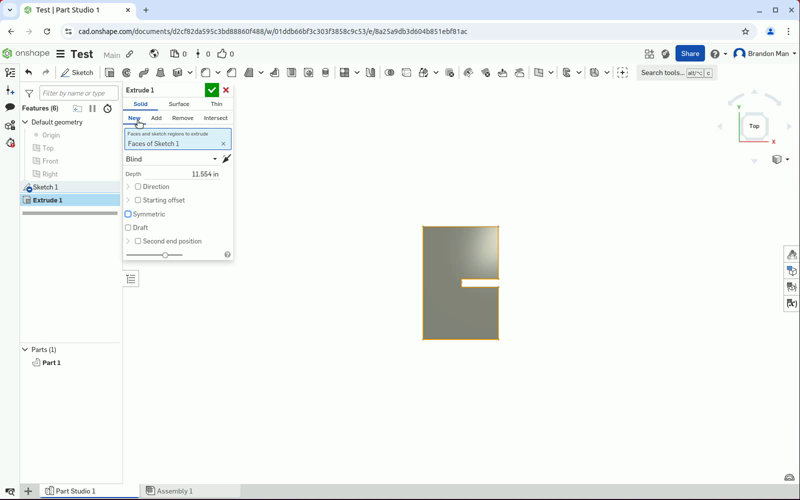
key(space)
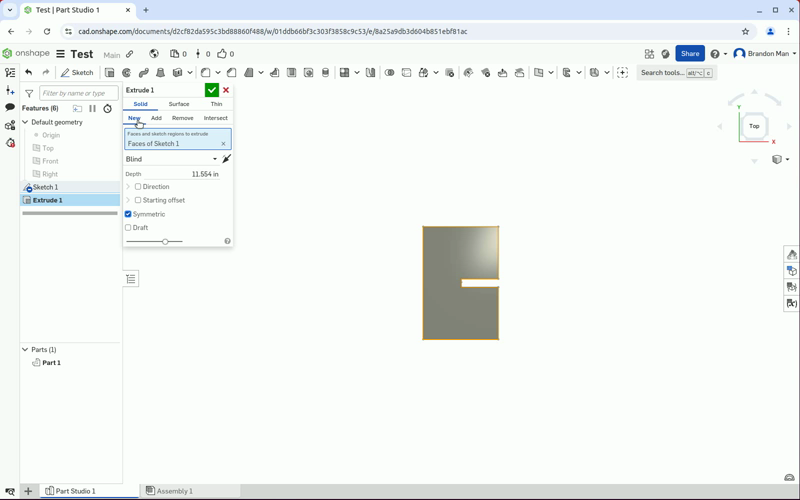
key(enter)
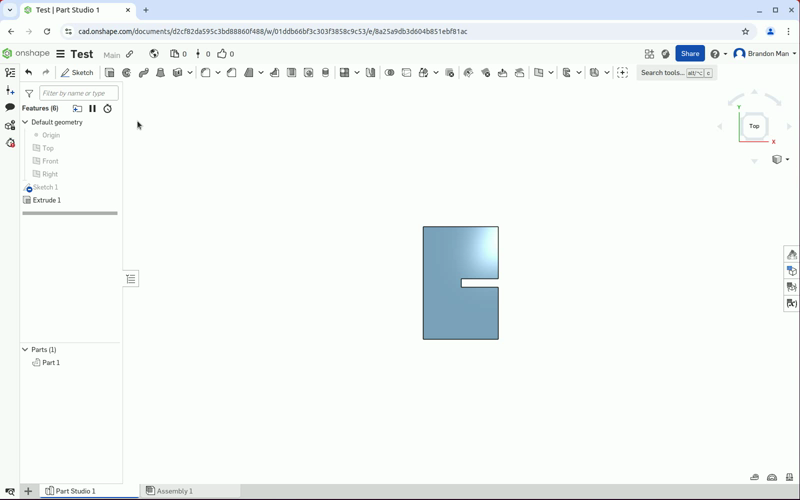
key(shift+h)
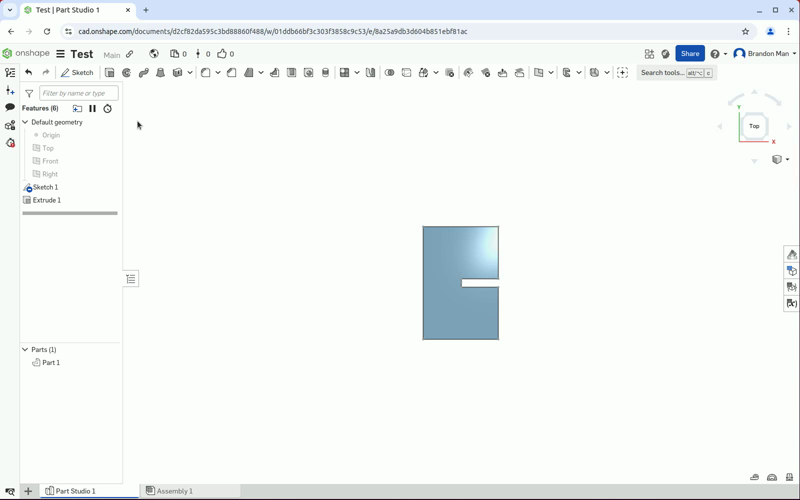
key(shift+h)
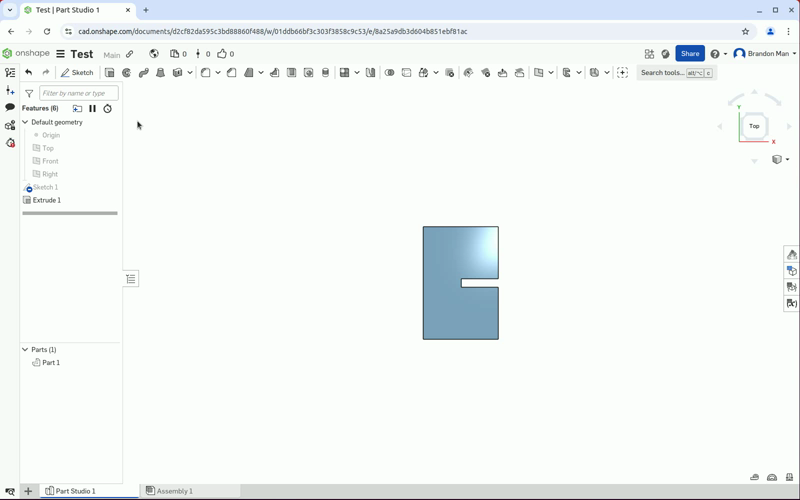
mouse_move(73, 189)
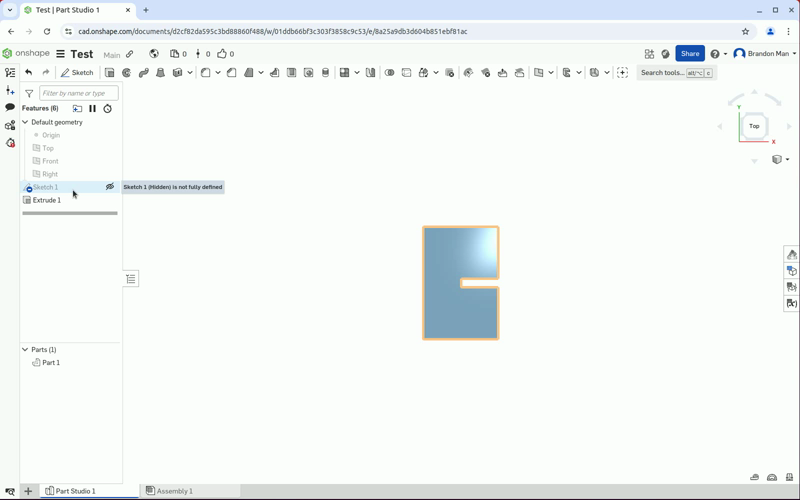
click(73, 189)
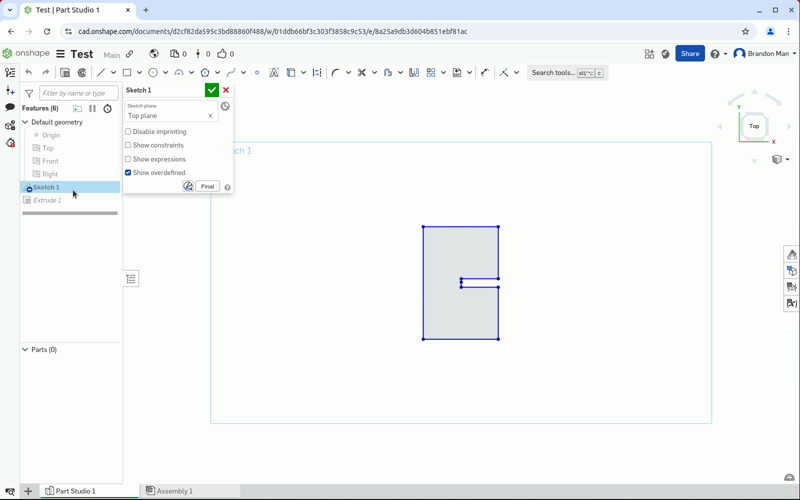
mouse_move(229, 92)
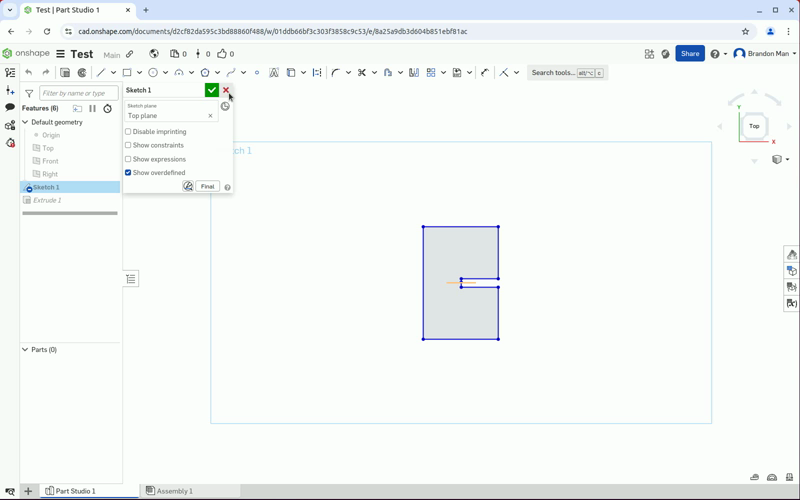
click(229, 92)
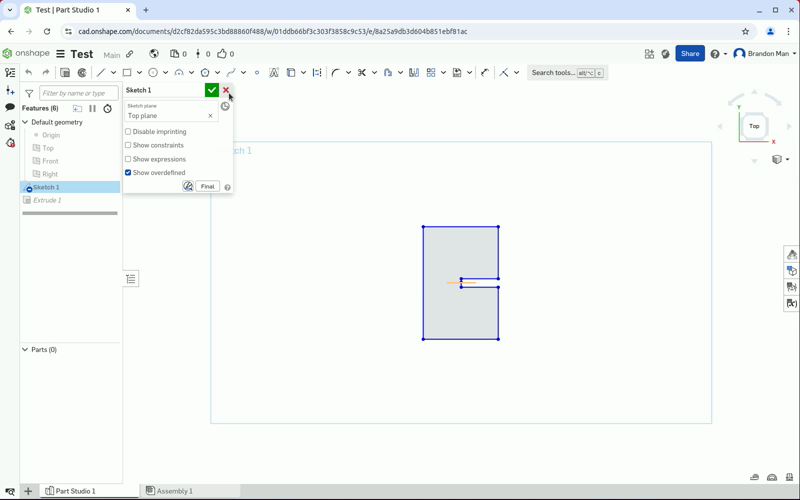
key(shift+s)
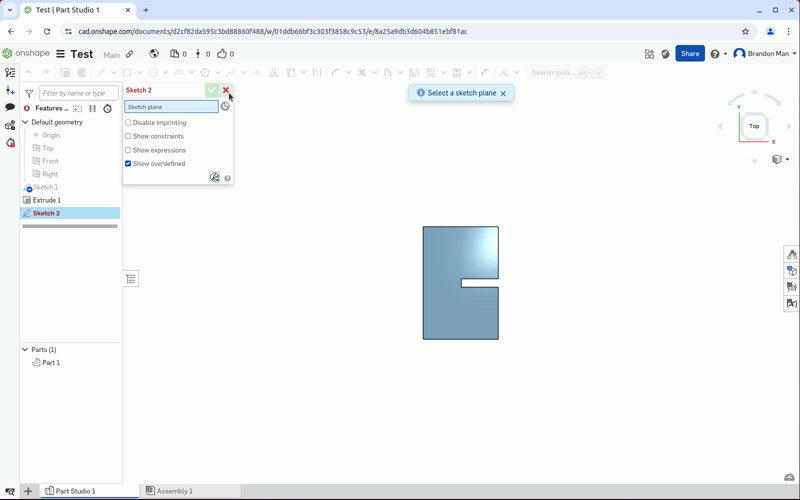
mouse_move(73, 150)
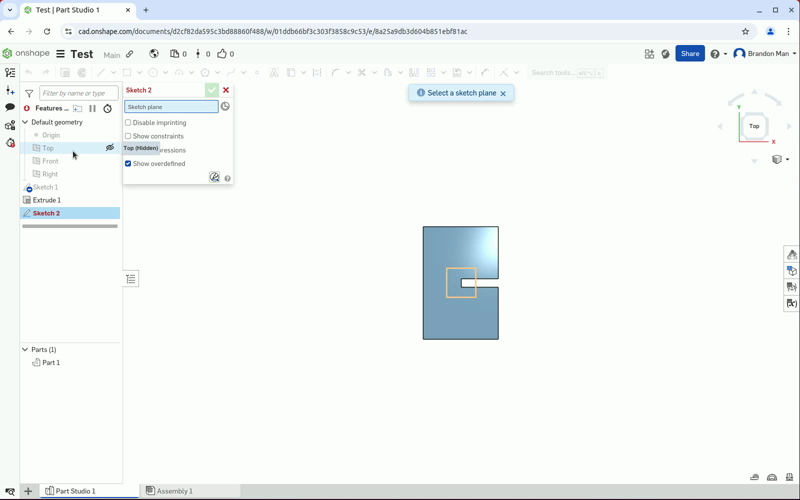
click(73, 150)
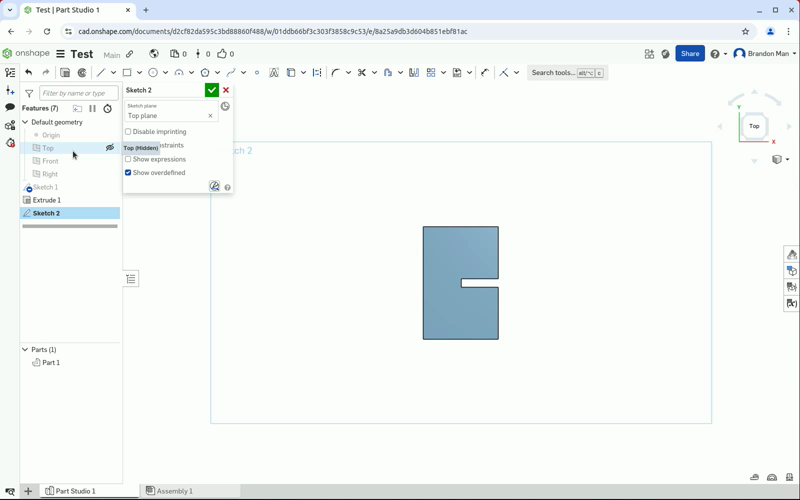
mouse_move(73, 352)
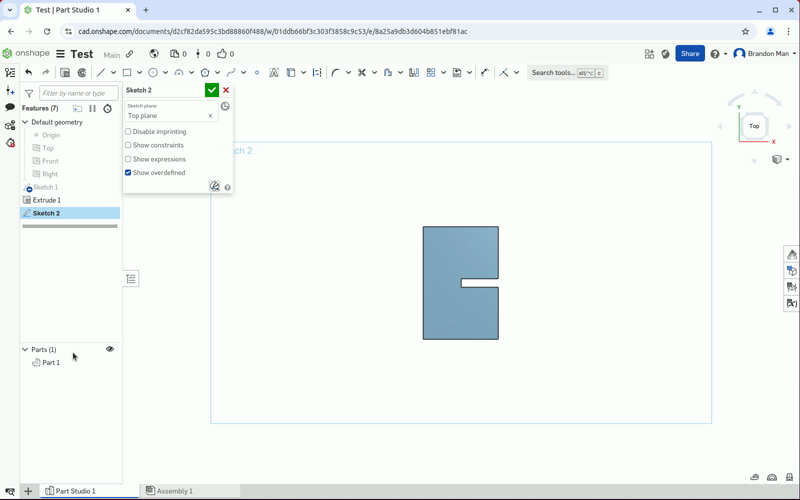
key(y)
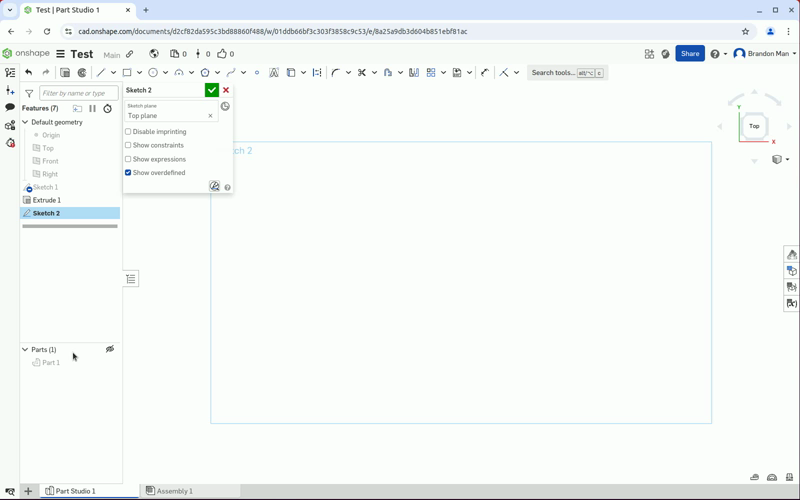
key(l)
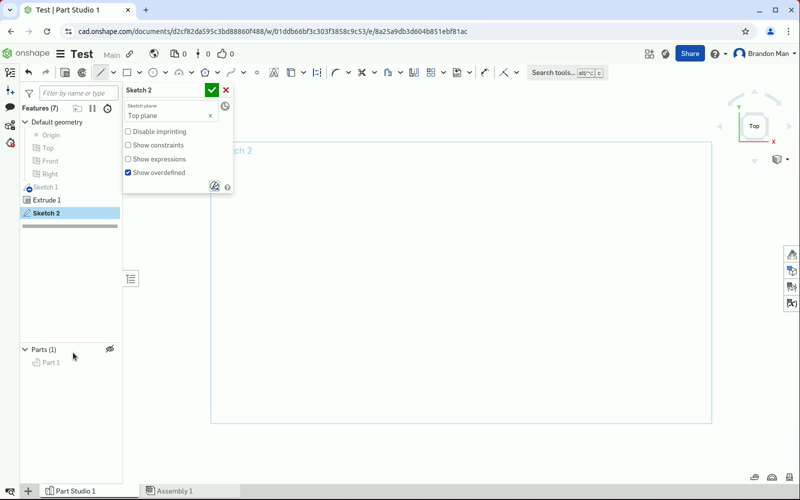
key_down(shift)
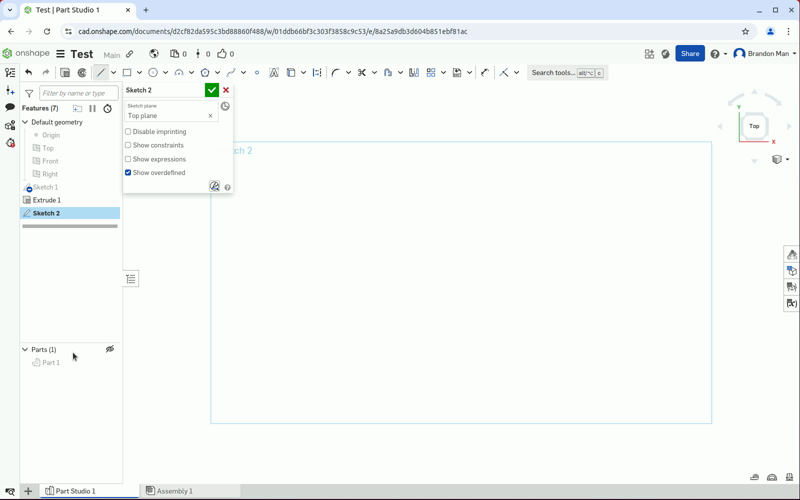
mouse_move(451, 359)
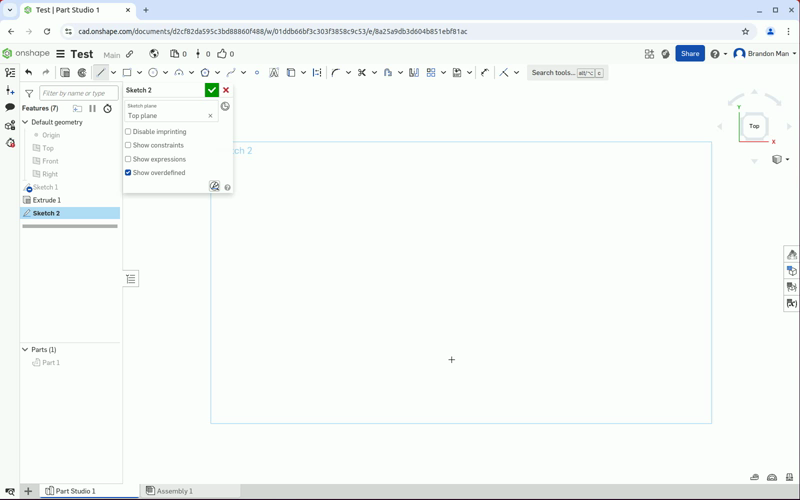
click(451, 359)
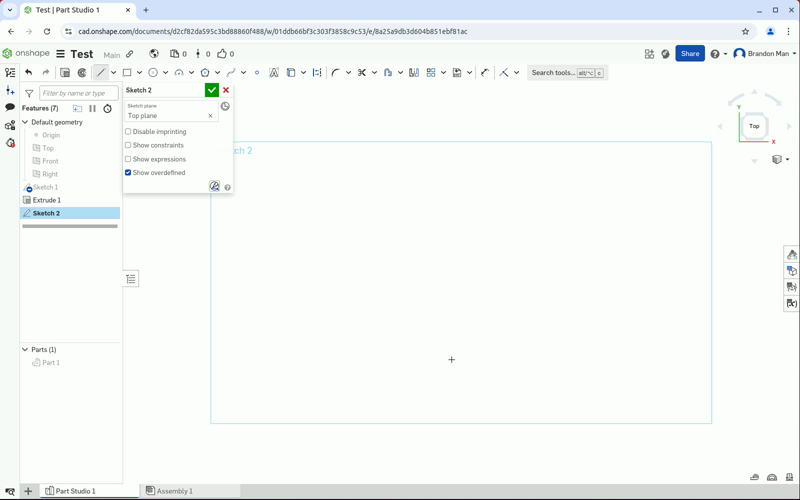
key_up(shift)
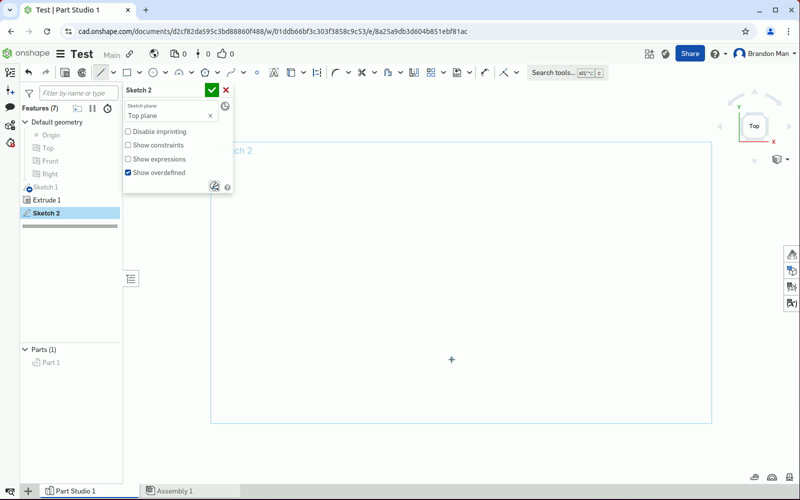
key_down(shift)
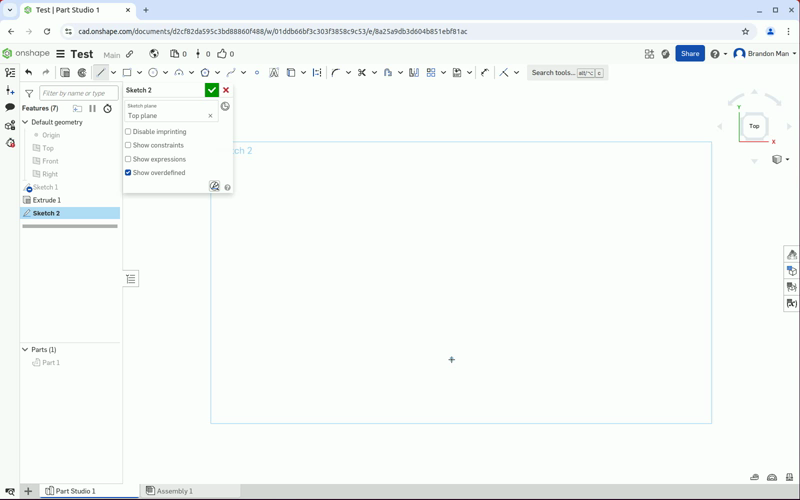
mouse_move(481, 359)
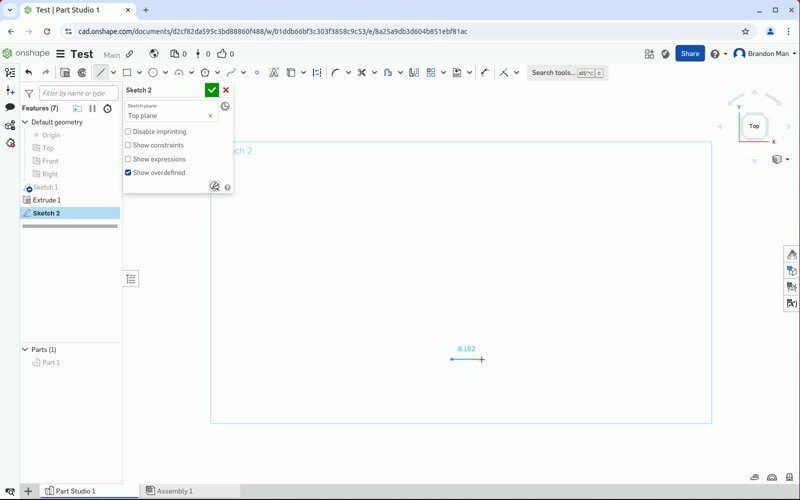
mouse_move(471, 359)
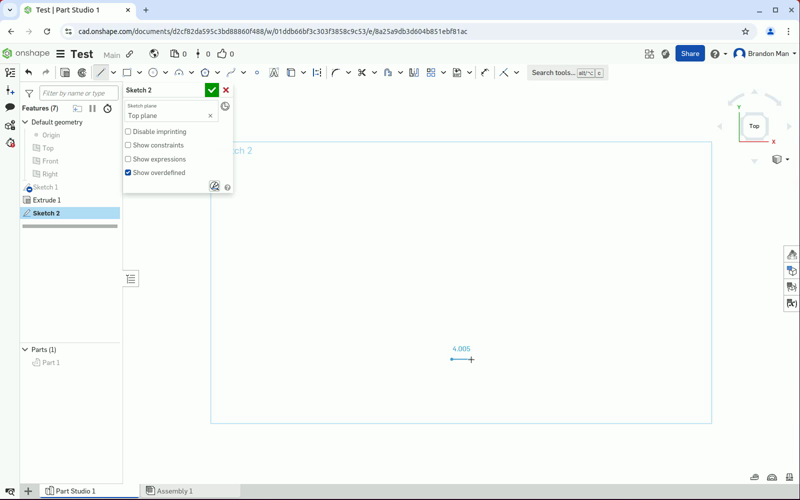
click(471, 359)
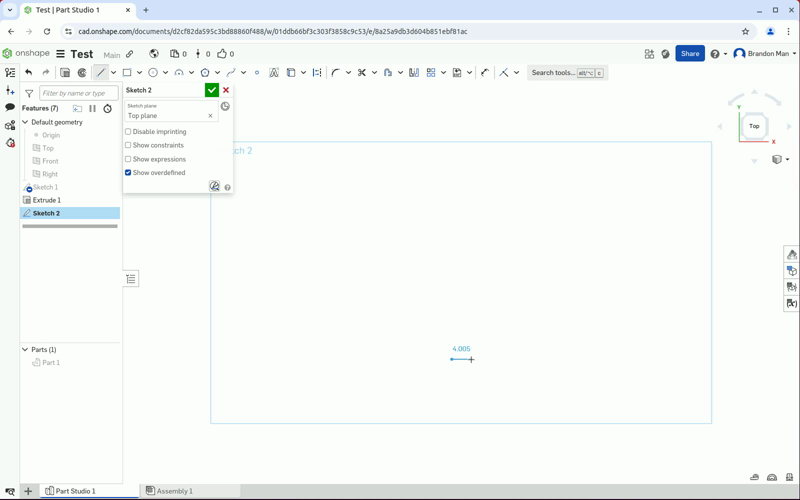
key_up(shift)
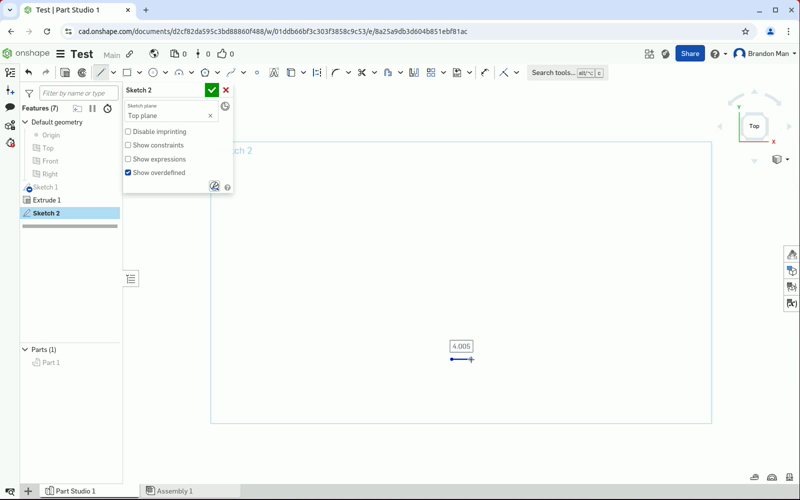
key_down(shift)
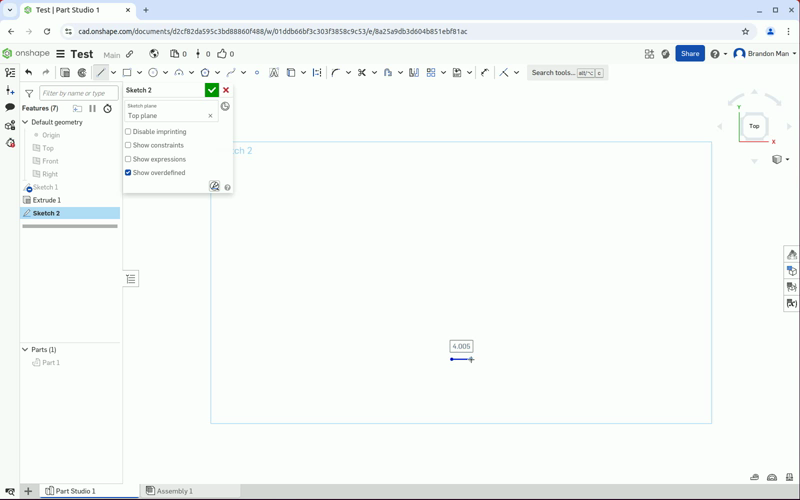
mouse_move(501, 359)
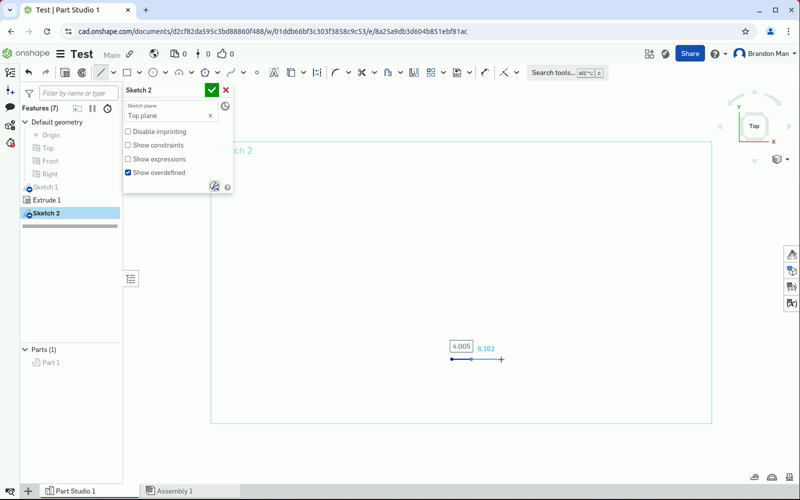
mouse_move(471, 339)
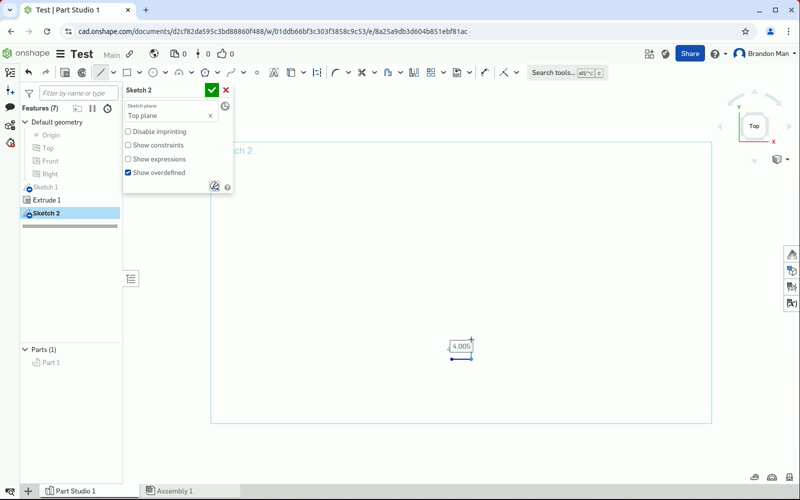
click(471, 339)
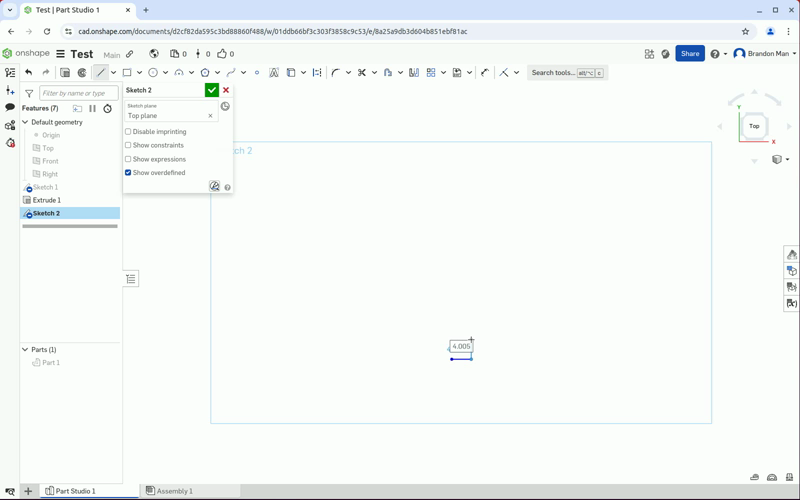
key_up(shift)
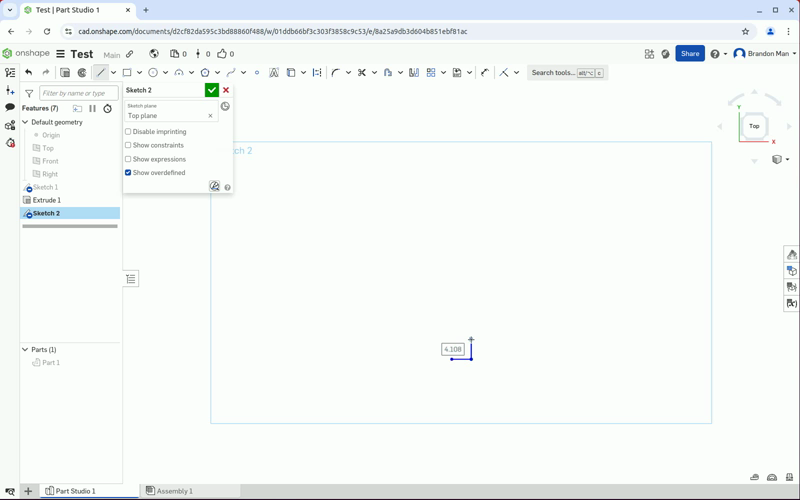
key_down(shift)
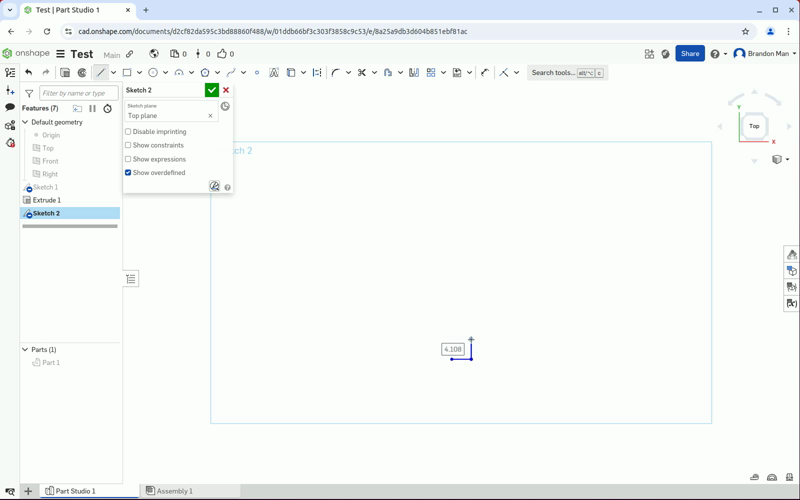
mouse_move(501, 339)
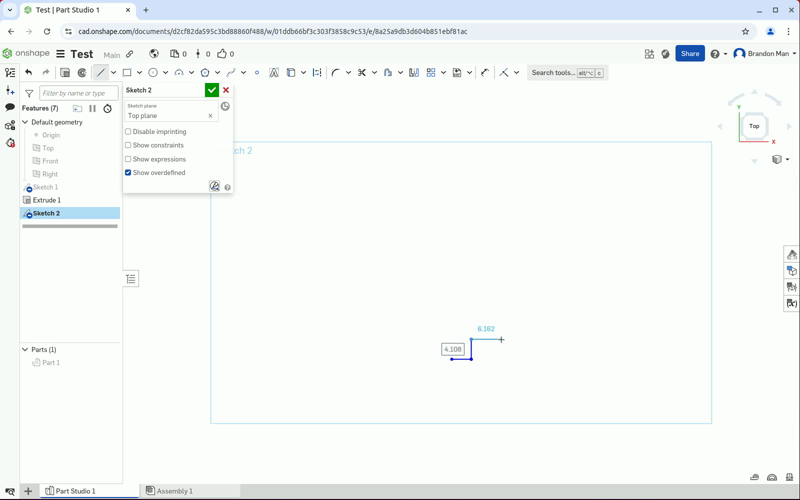
mouse_move(451, 339)
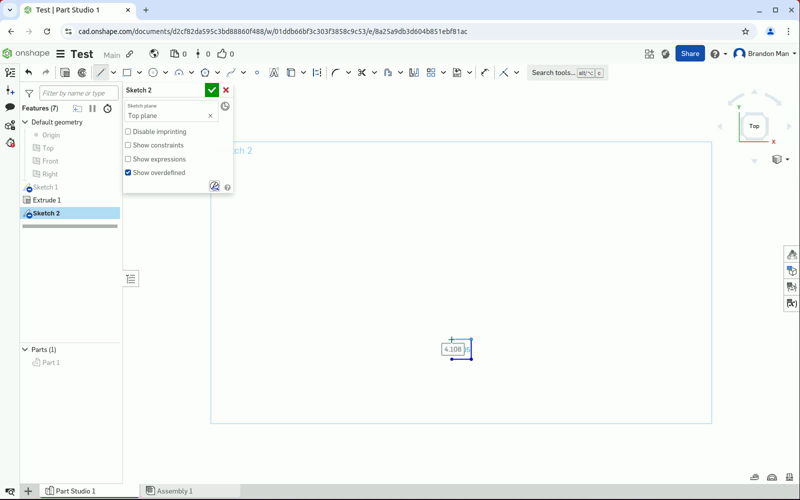
click(451, 339)
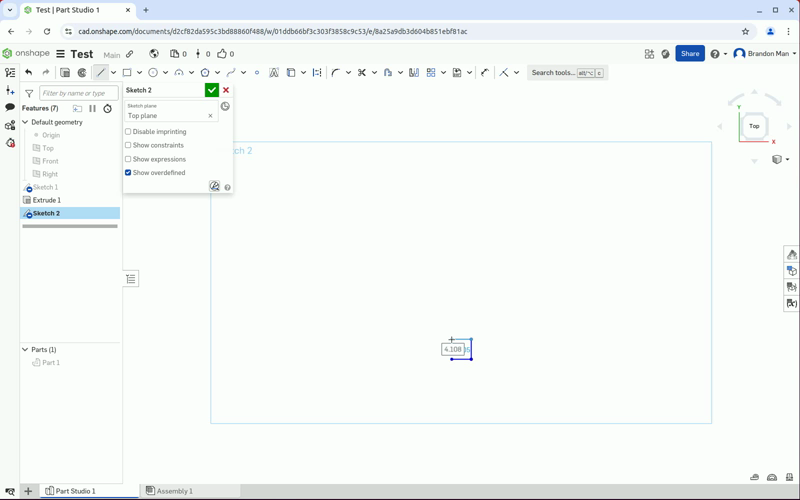
key_up(shift)
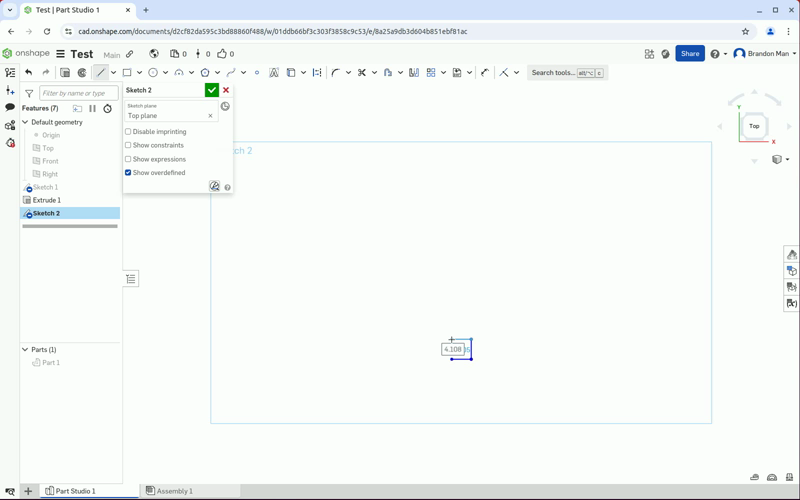
mouse_move(481, 339)
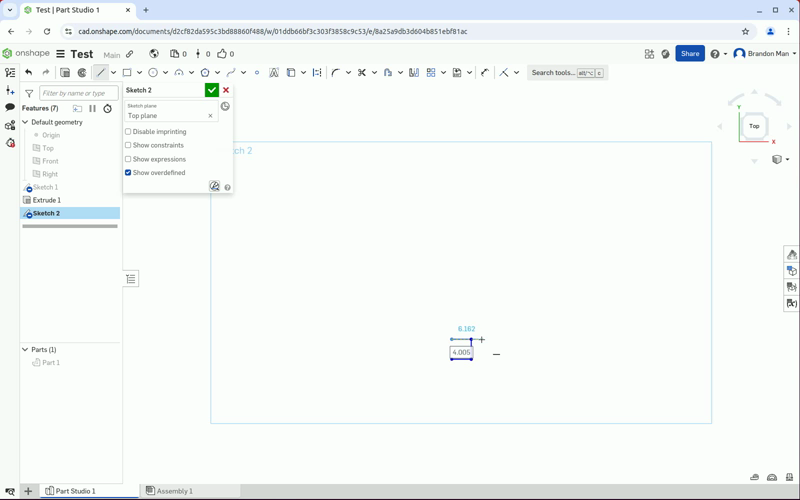
key_down(shift)
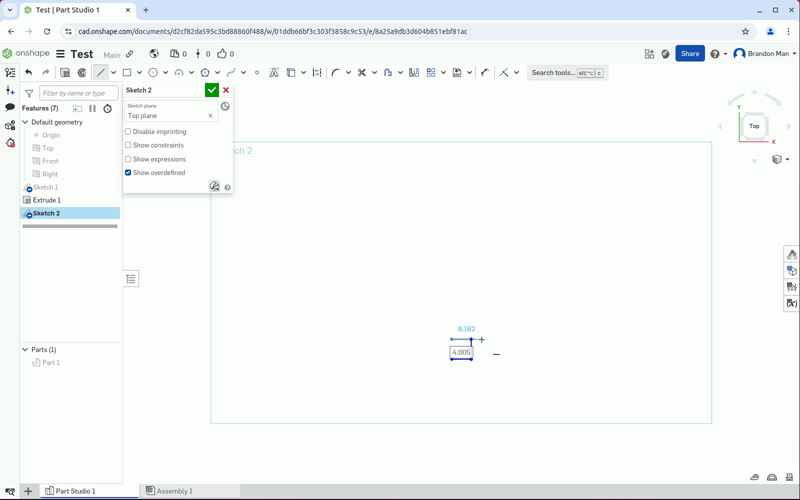
mouse_move(451, 359)
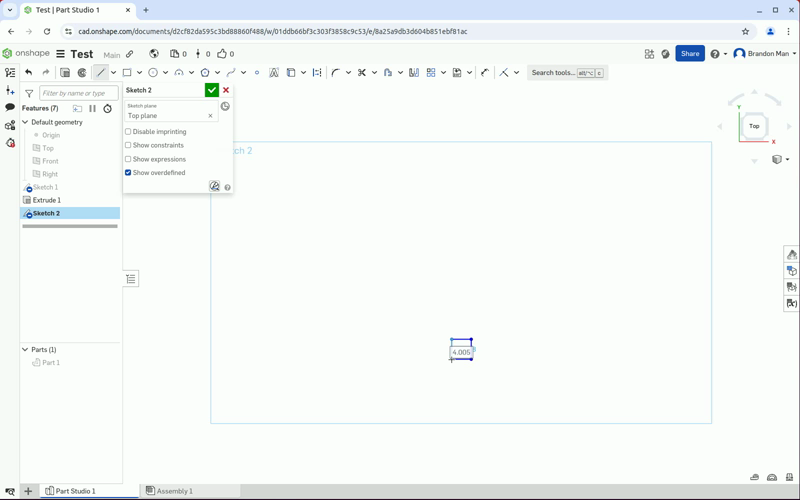
key_up(shift)
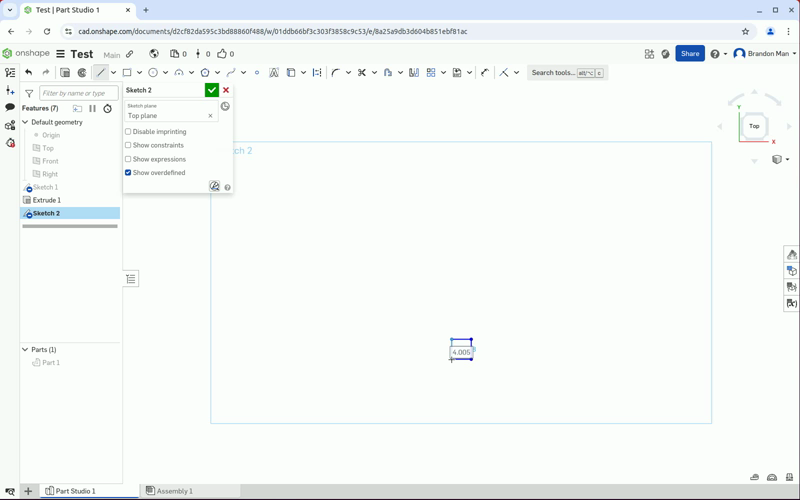
click(451, 359)
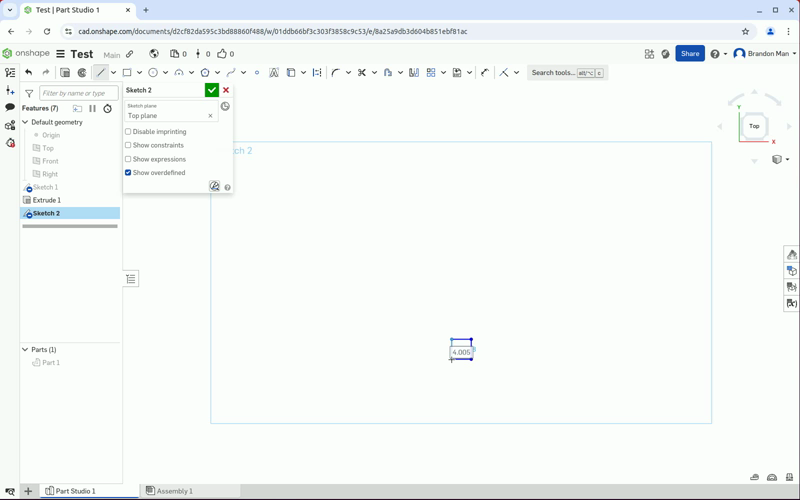
key(esc)
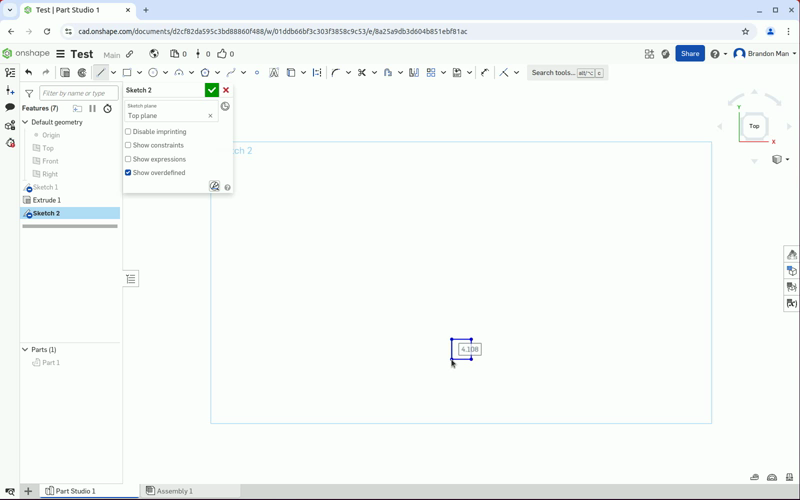
mouse_move(457, 356)
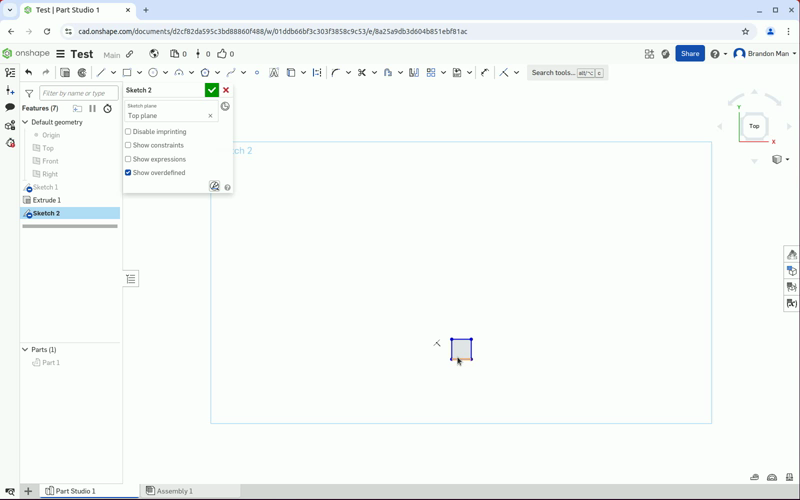
scroll(6)
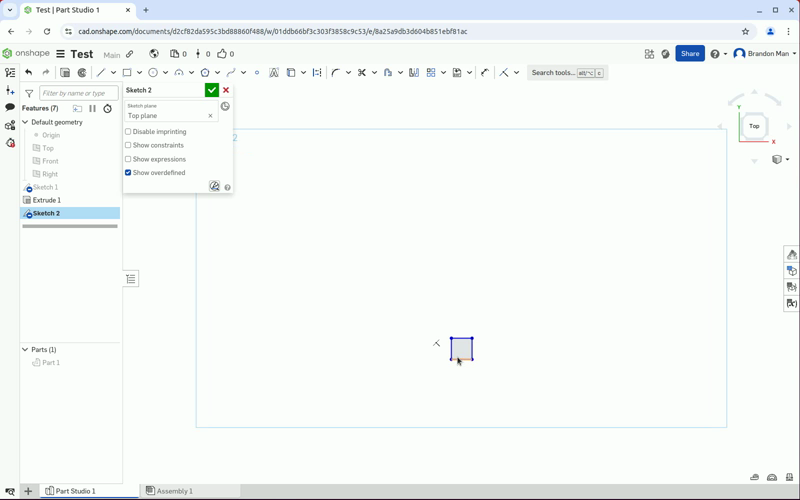
scroll(6)
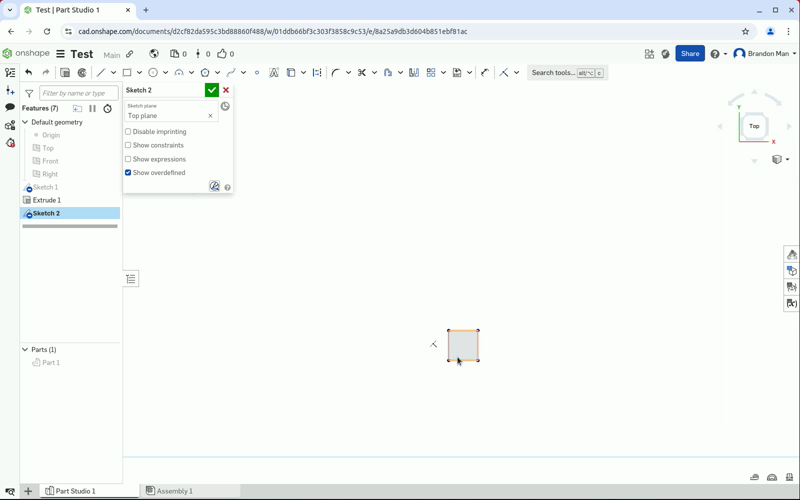
scroll(6)
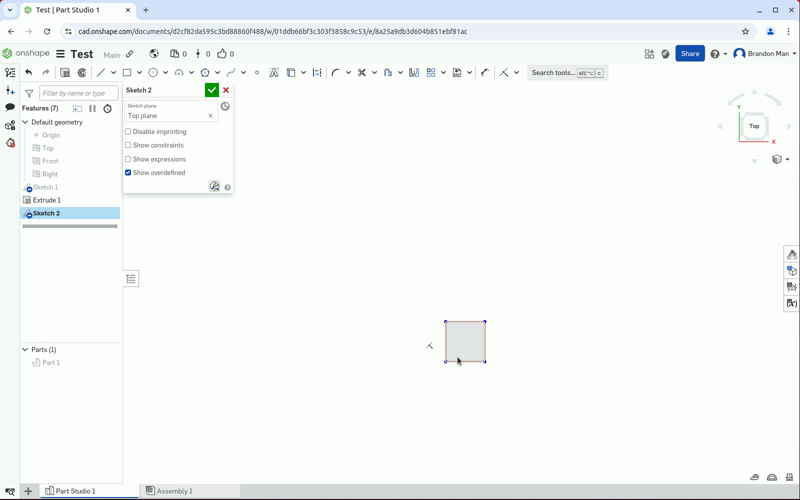
scroll(6)
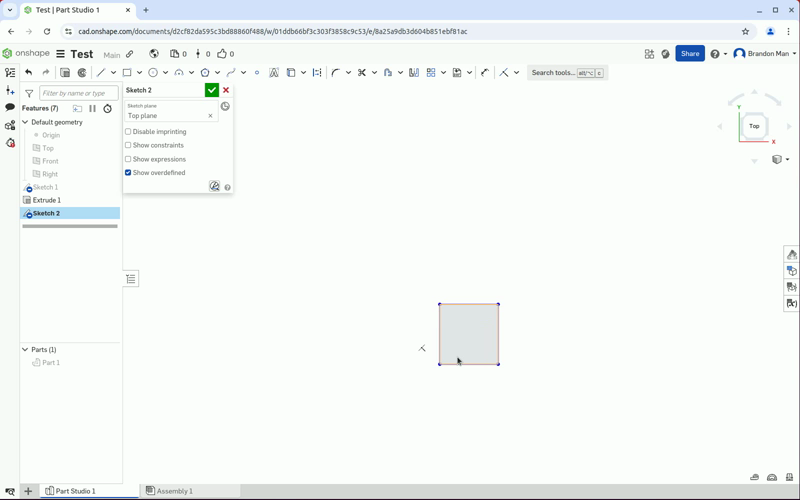
scroll(6)
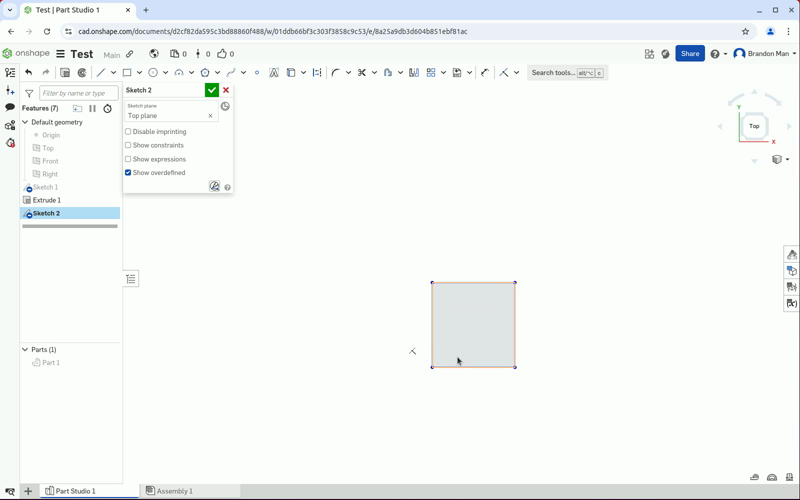
scroll(6)
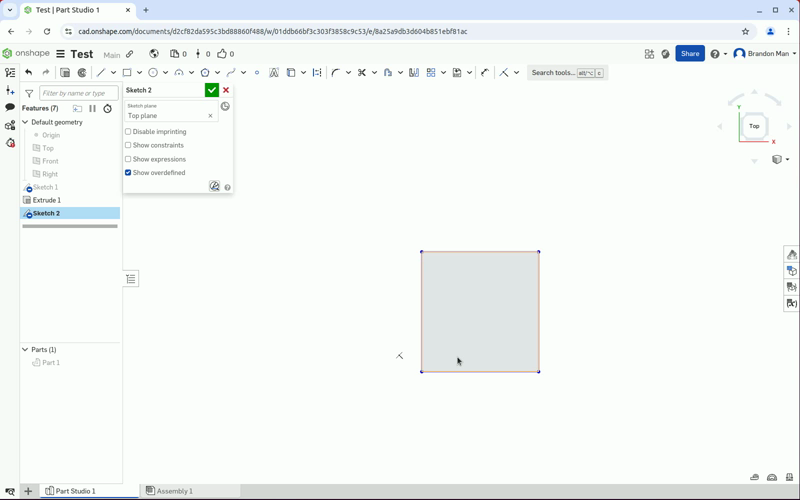
scroll(6)
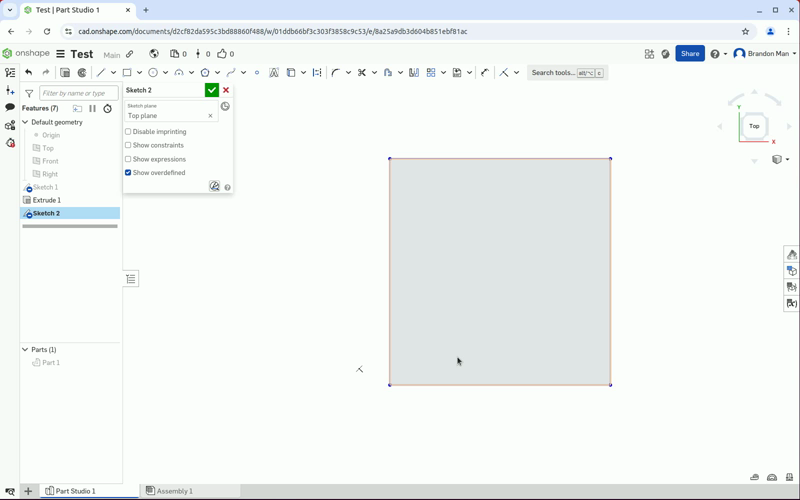
click(457, 356)
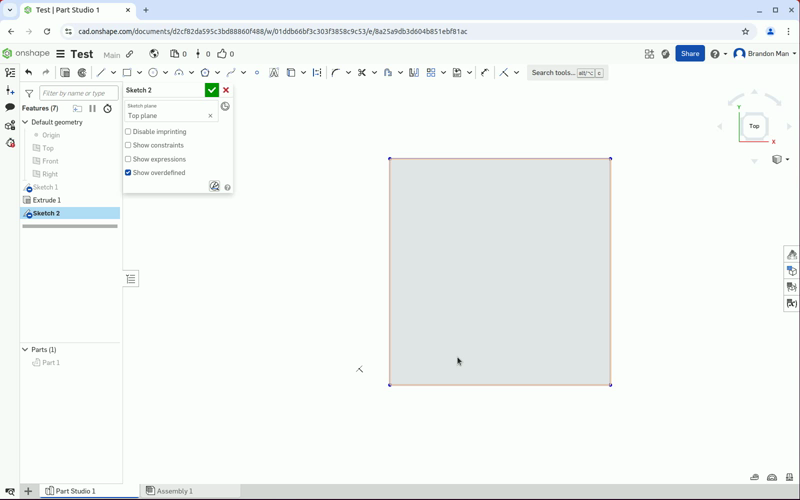
scroll(-6)
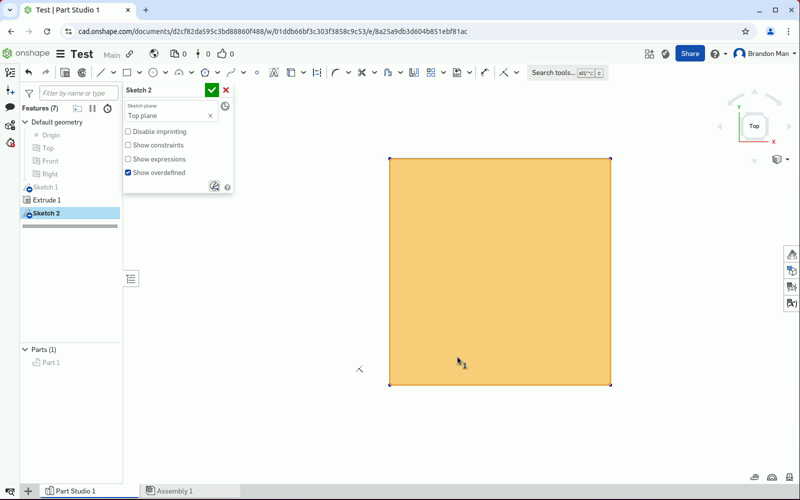
scroll(-6)
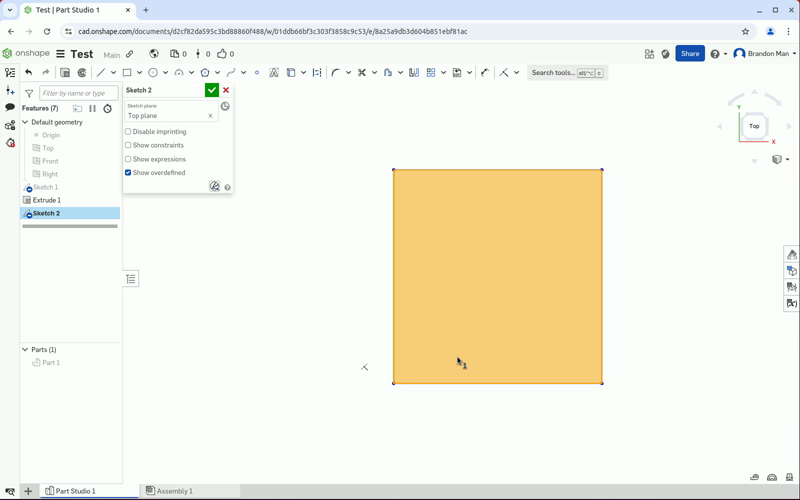
scroll(-6)
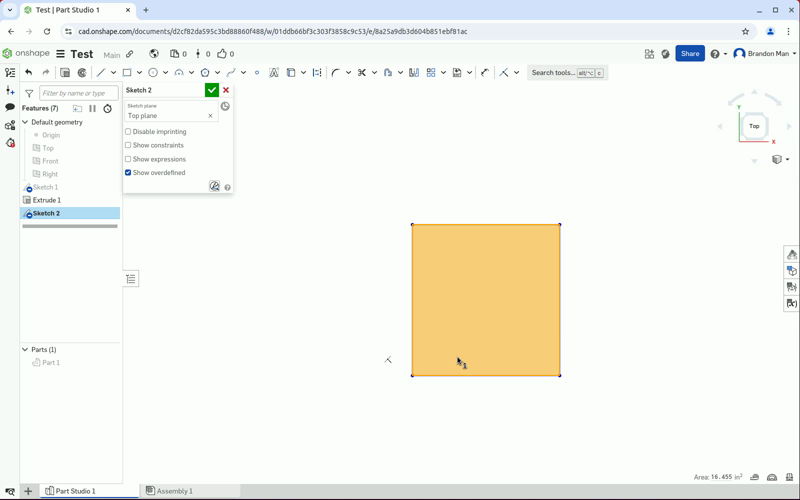
scroll(-6)
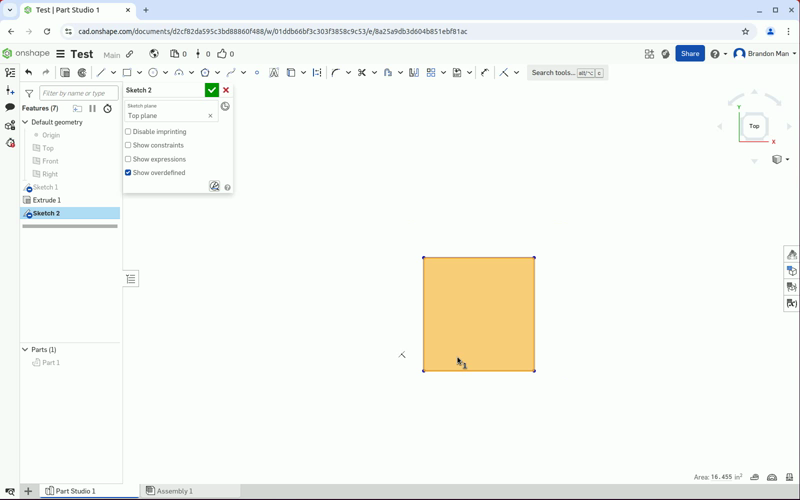
scroll(-6)
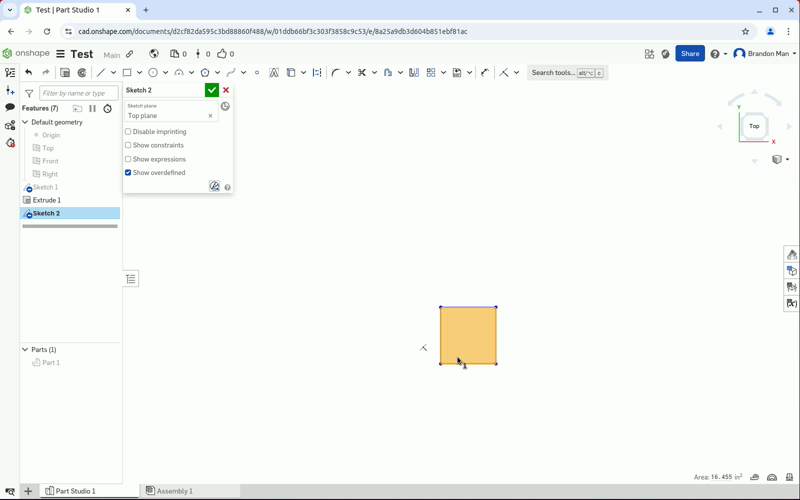
scroll(-6)
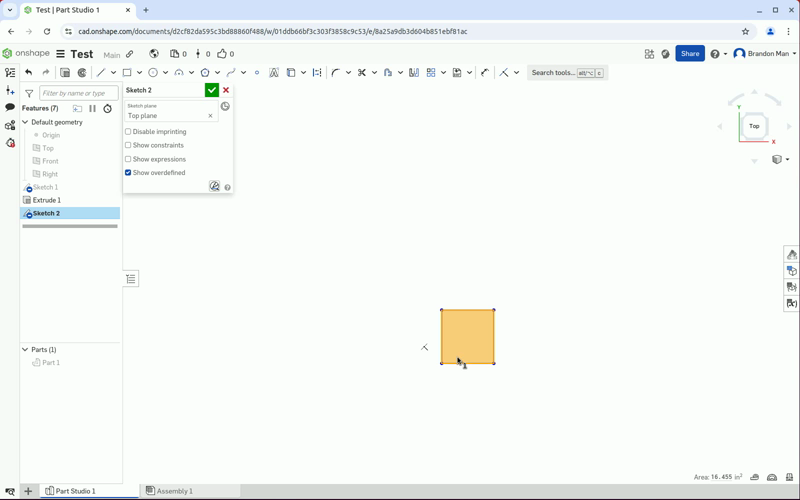
scroll(-6)
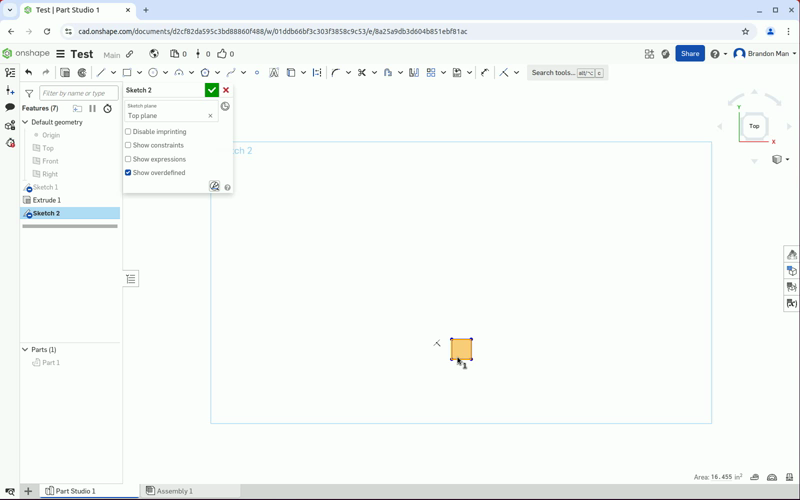
mouse_move(73, 352)
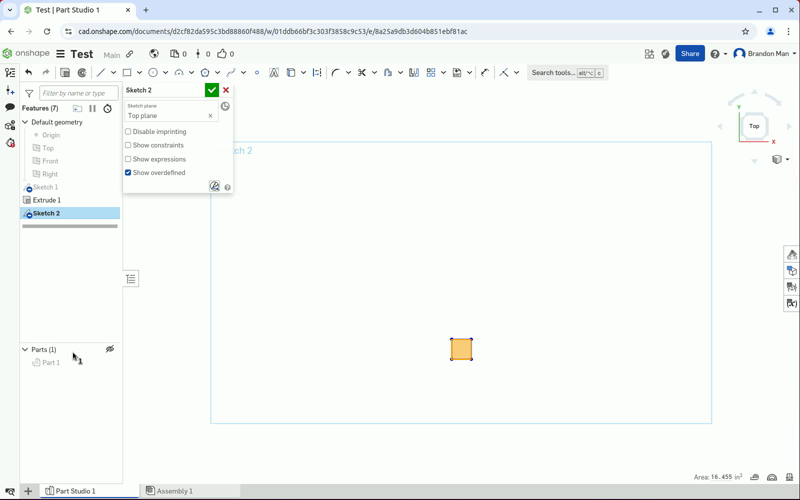
key(shift+y)
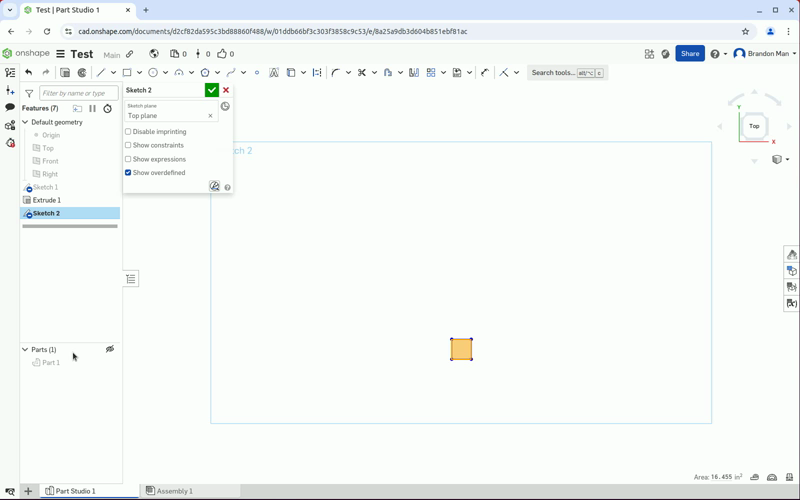
key(shift+e)
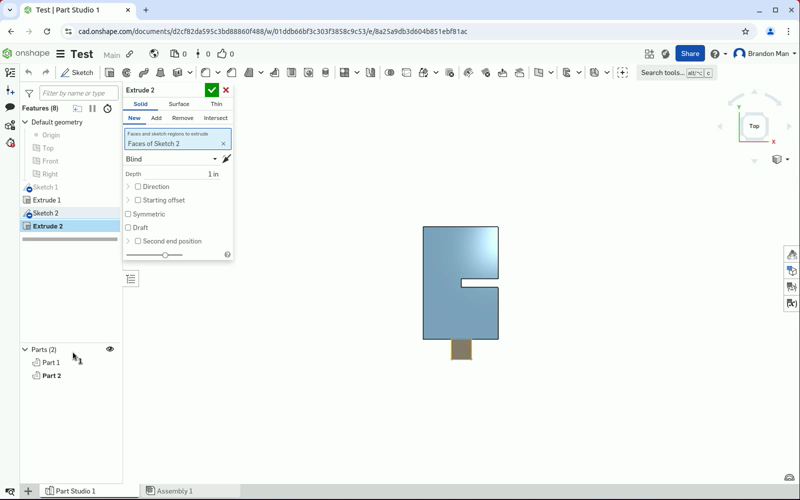
mouse_move(143, 106)
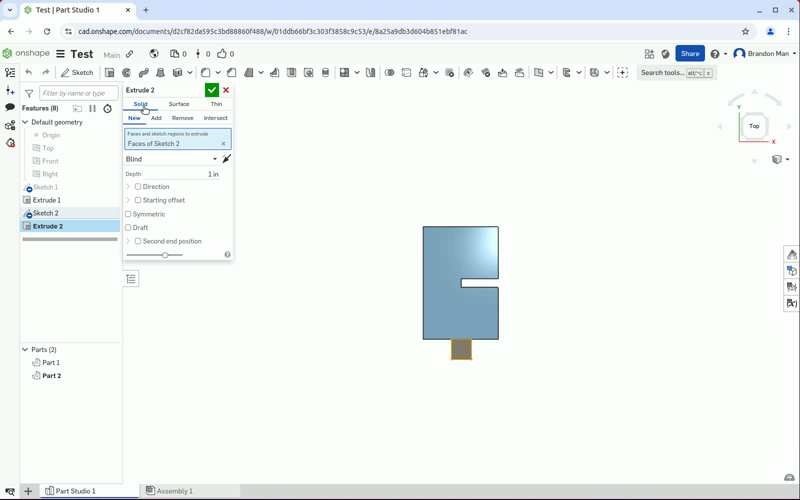
click(143, 106)
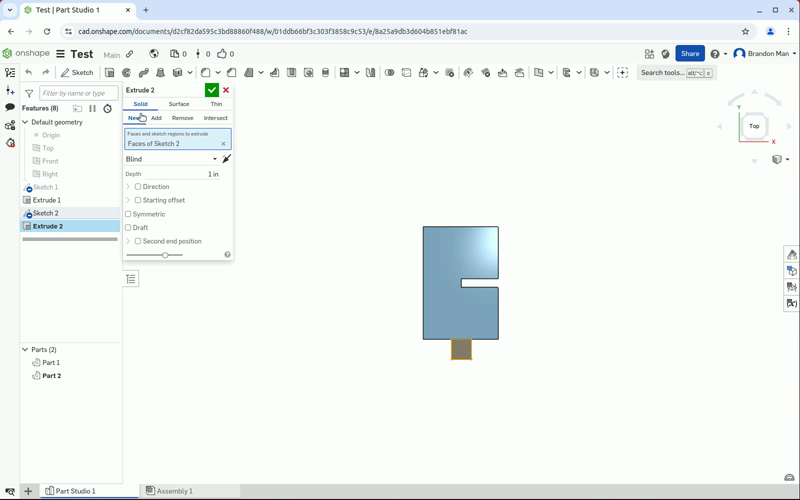
mouse_move(137, 120)
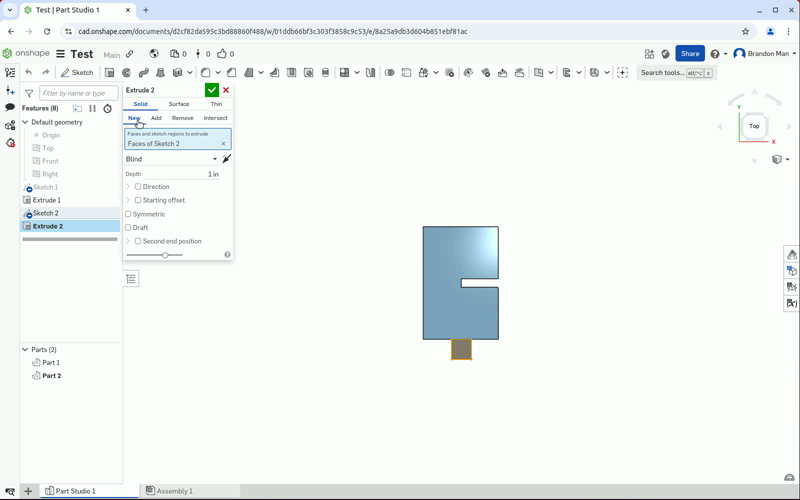
click(137, 120)
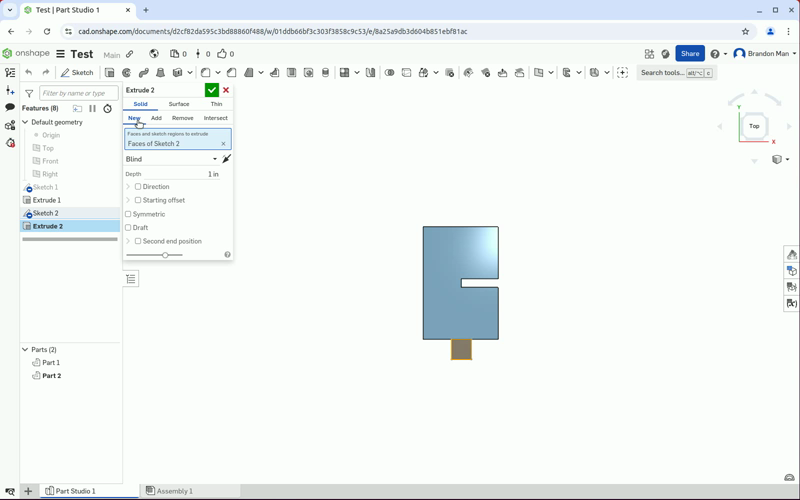
key(tab, 4)
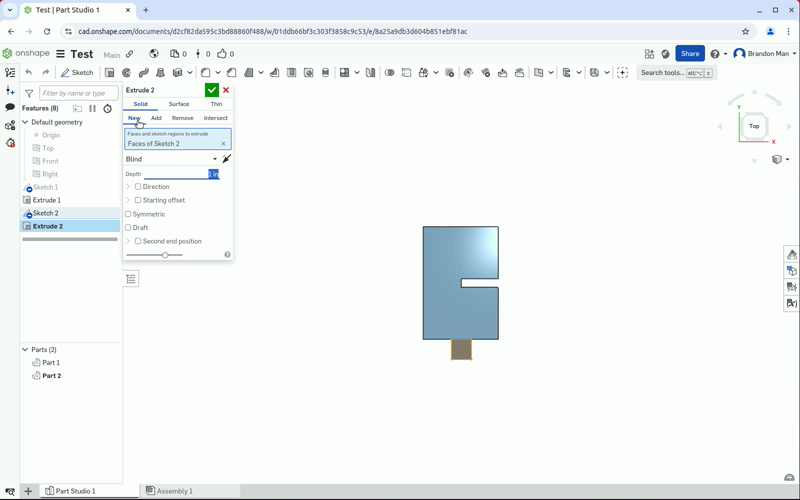
text(23.108)
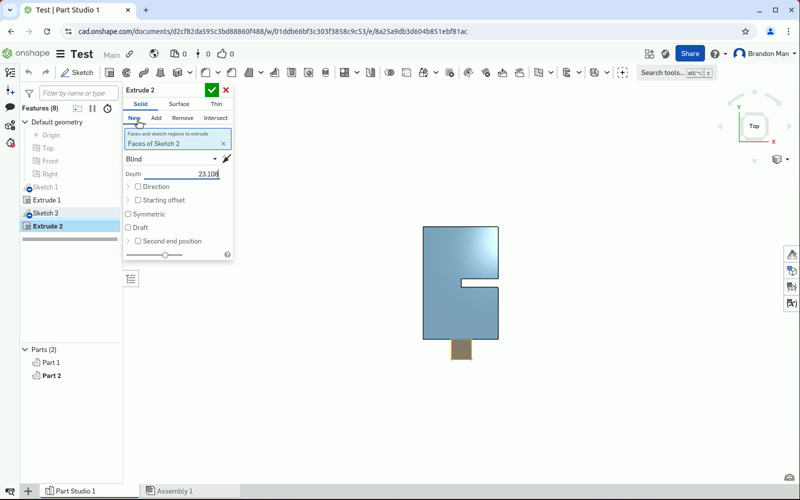
key(enter)
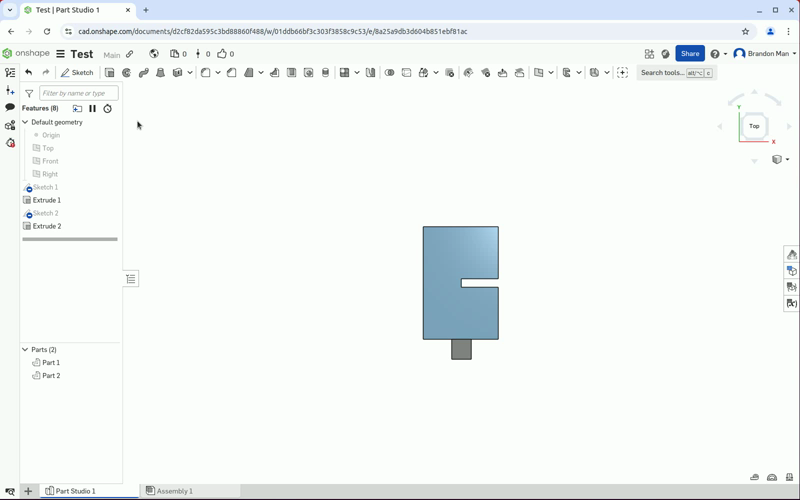
key(shift+h)
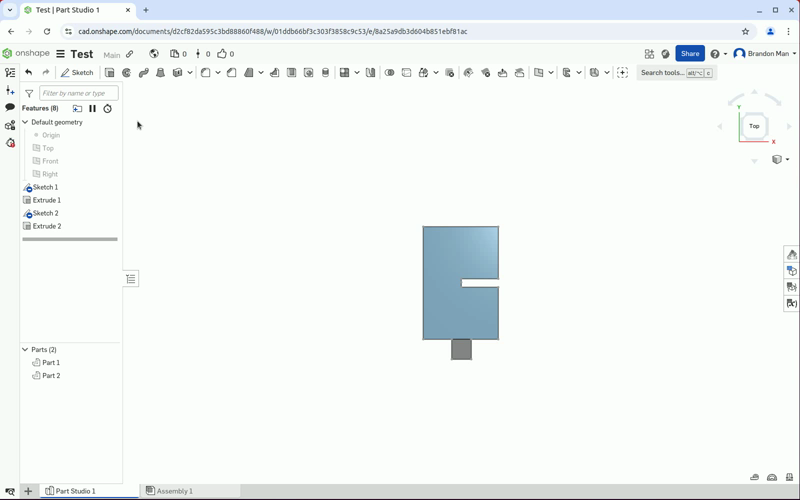
key(shift+h)
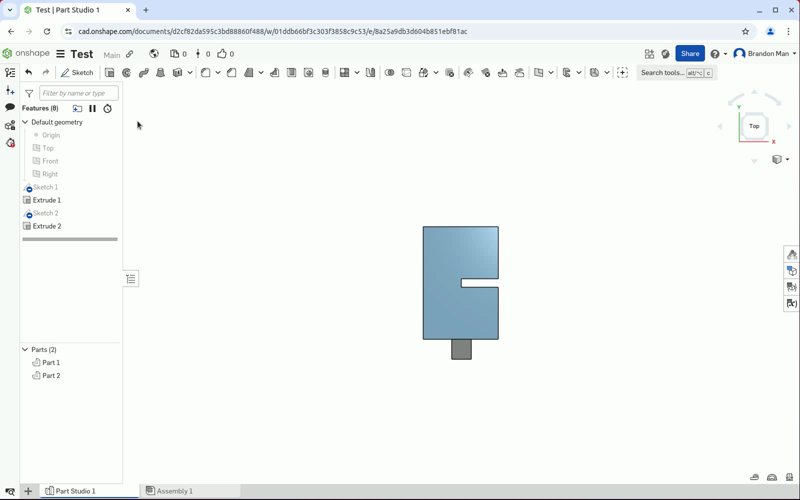
mouse_move(73, 189)
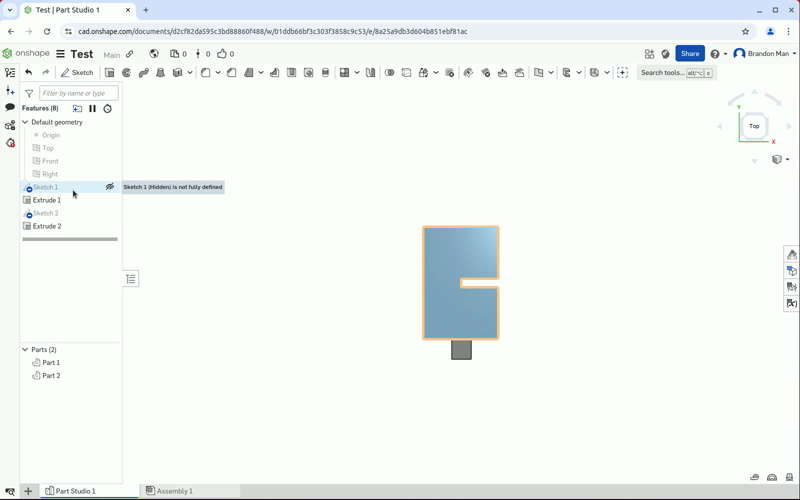
click(73, 189)
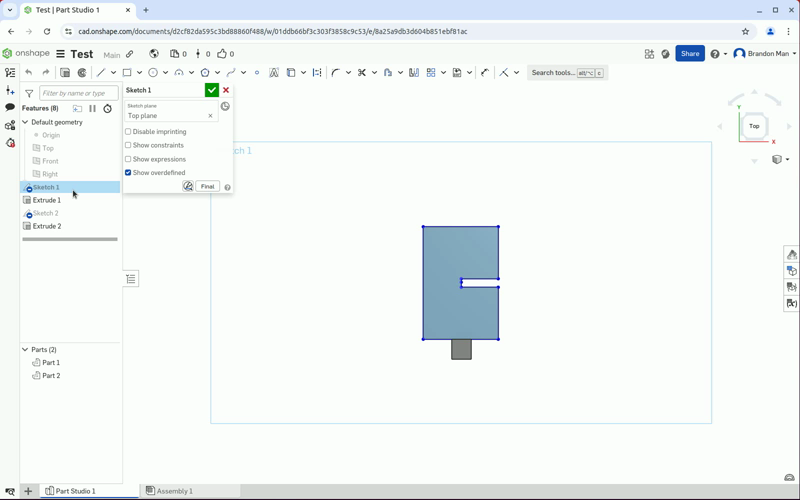
mouse_move(229, 92)
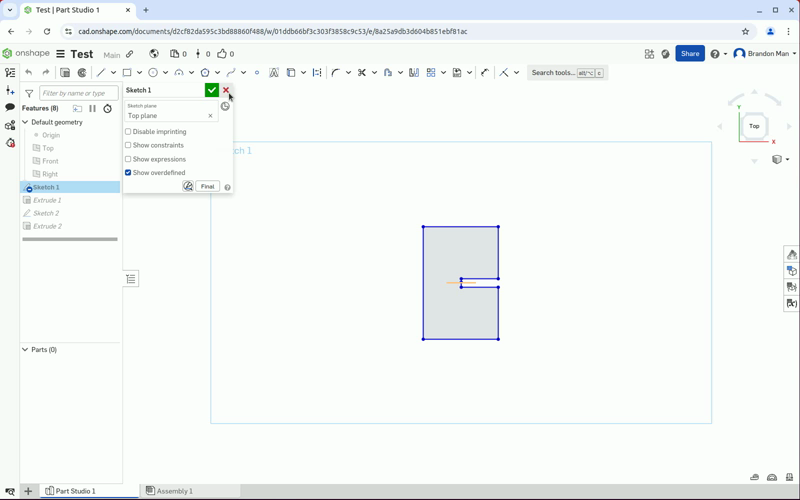
click(229, 92)
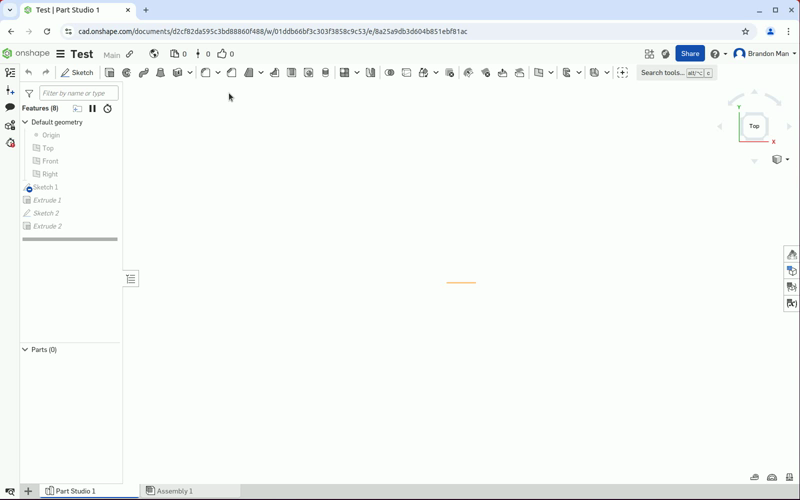
mouse_move(73, 352)
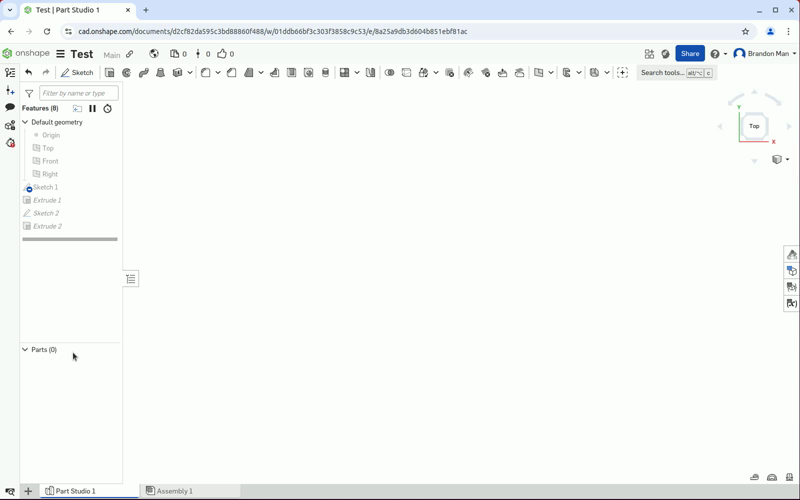
key(y)
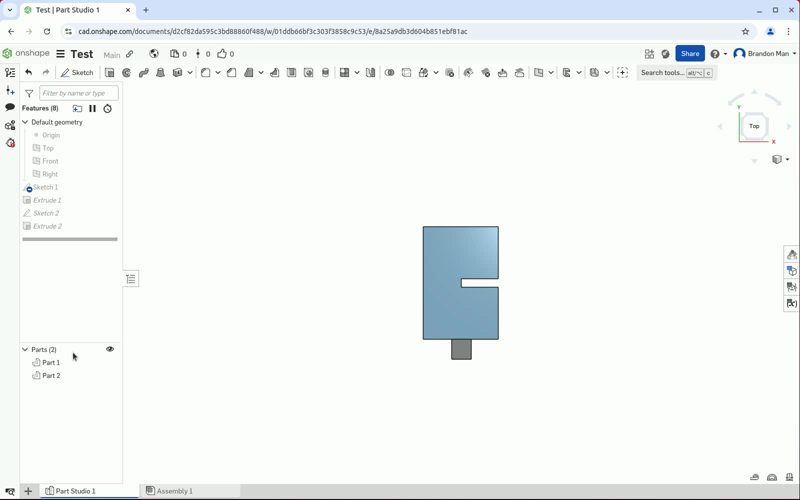
key(shift+p)
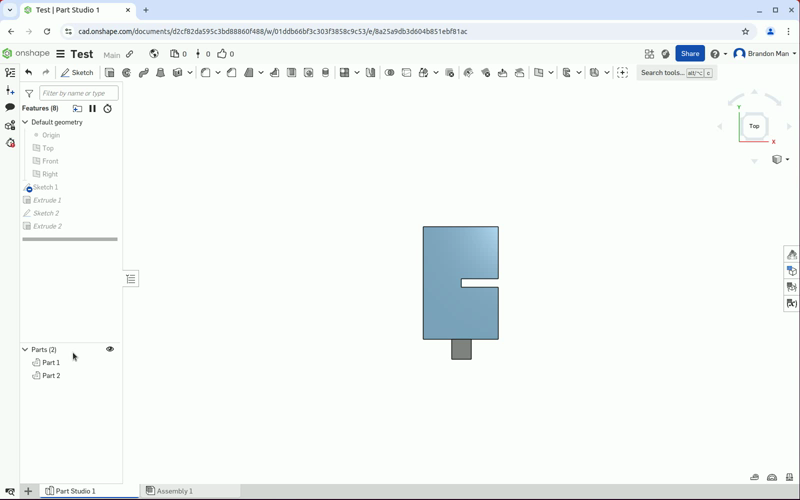
key(space)
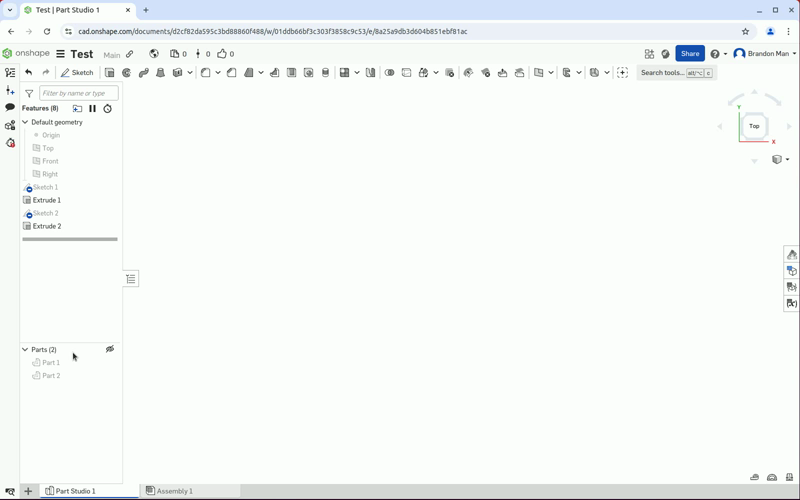
key_down(shift)
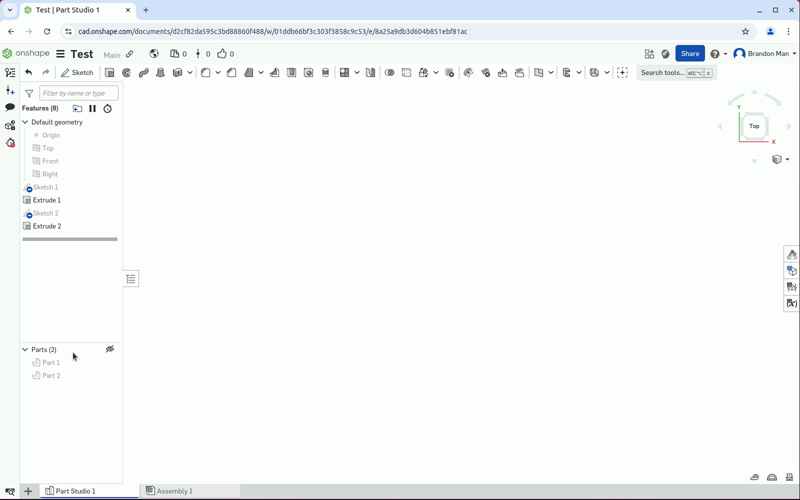
key(up)
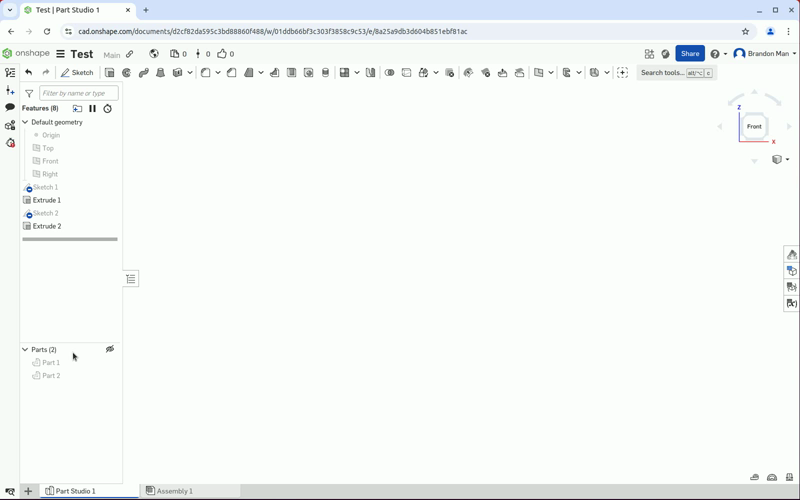
key_up(shift)
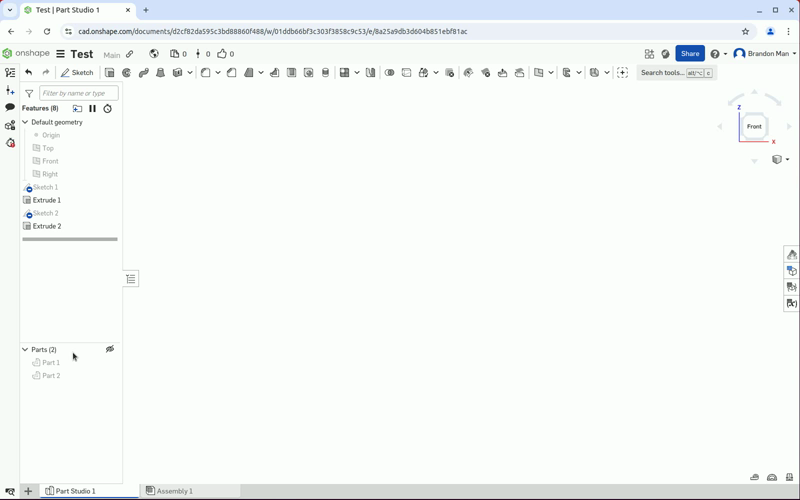
mouse_move(73, 352)
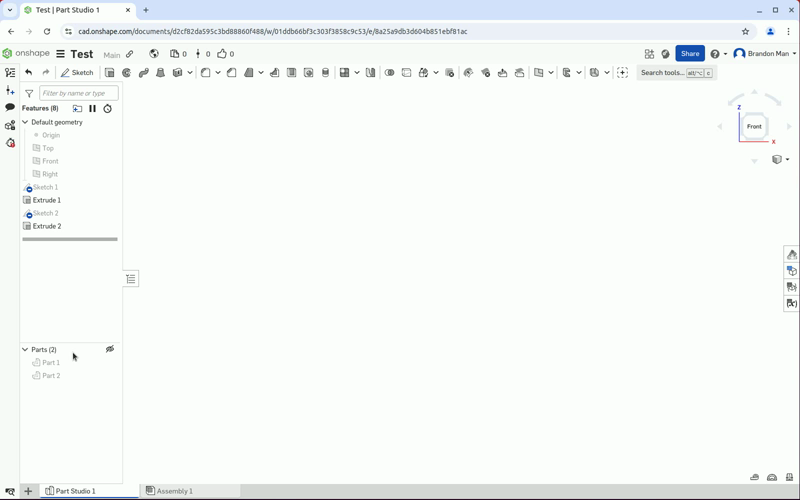
key(shift+y)
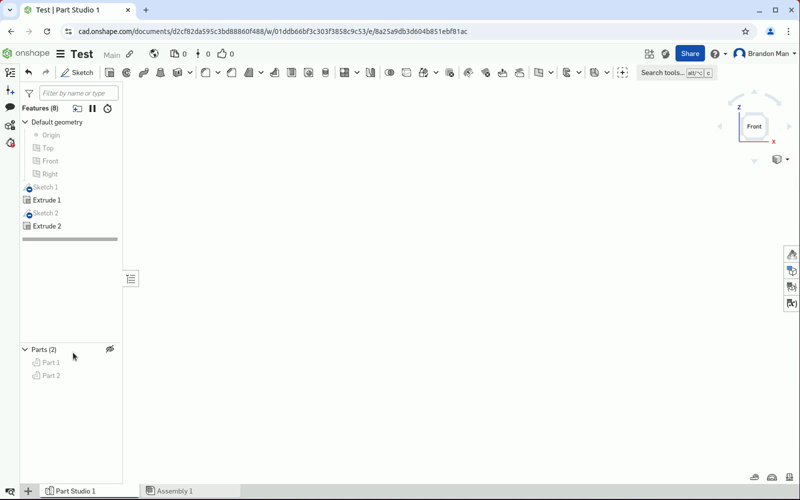
mouse_move(541, 75)
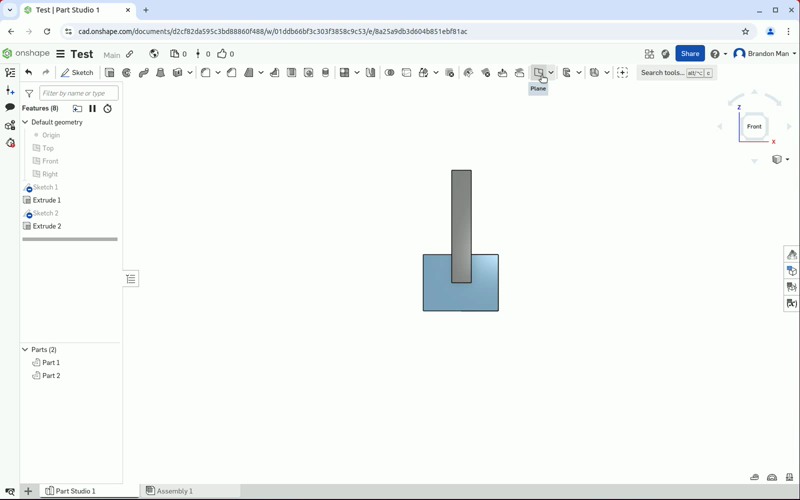
click(541, 75)
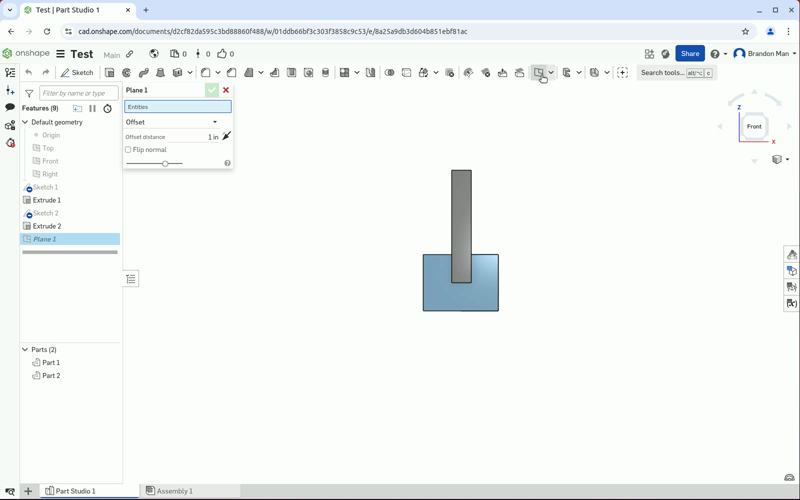
mouse_move(73, 163)
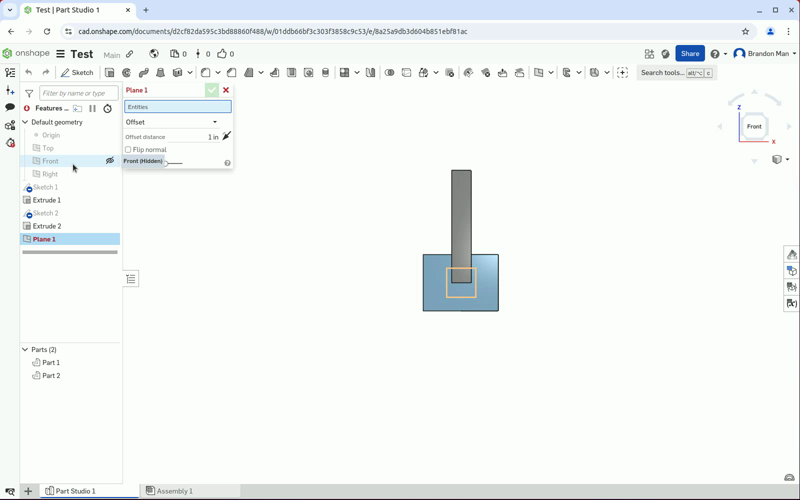
click(73, 163)
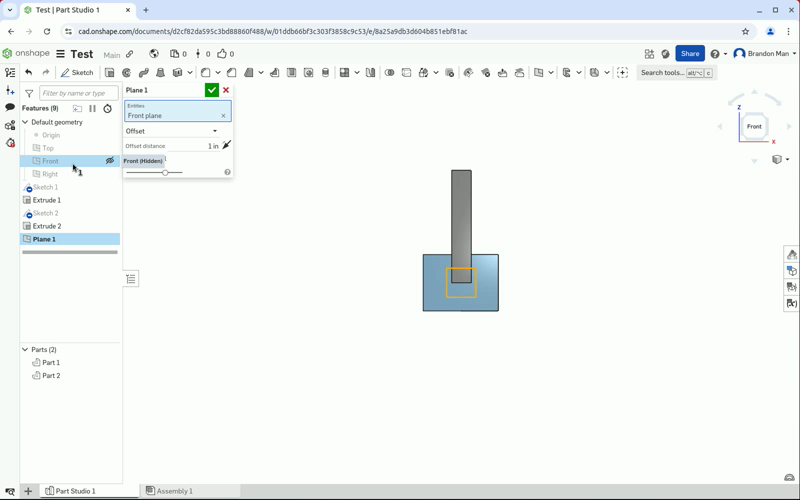
key(tab, 2)
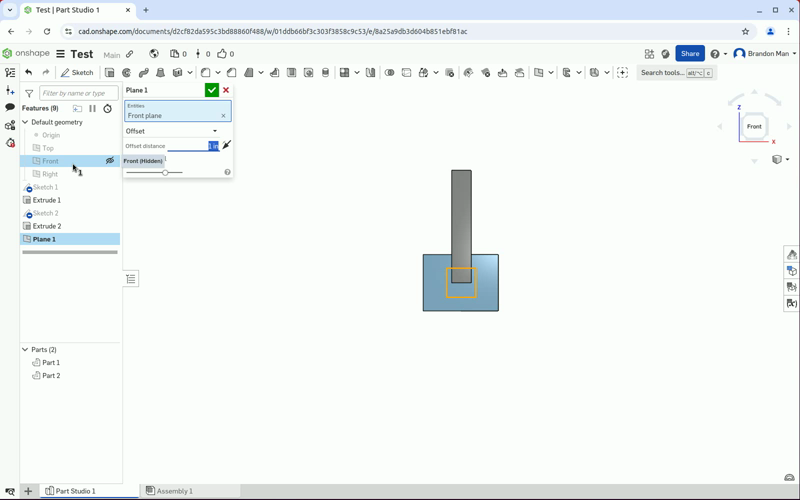
text(15.652)
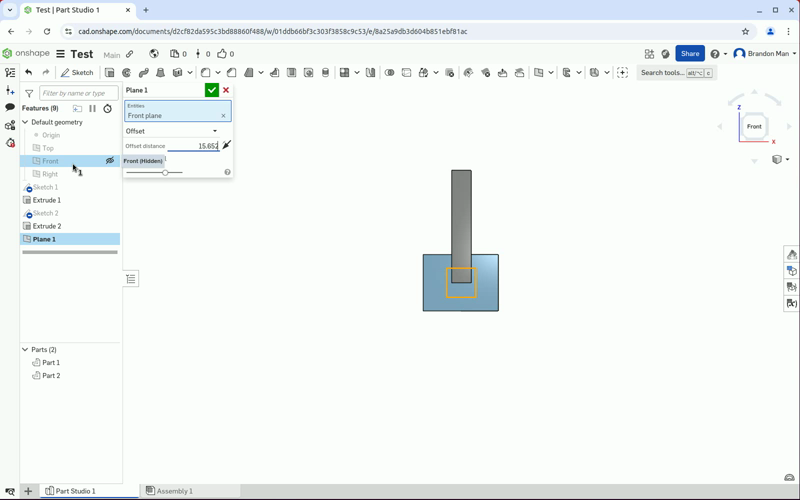
key(enter, 2)
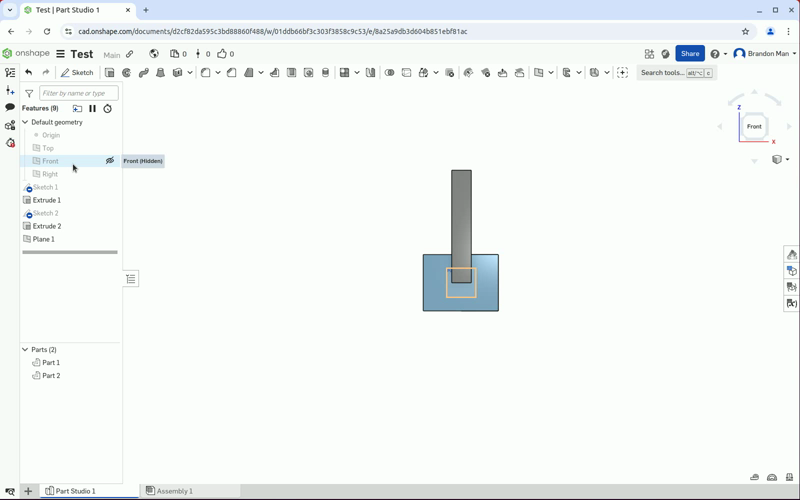
key(shift+s)
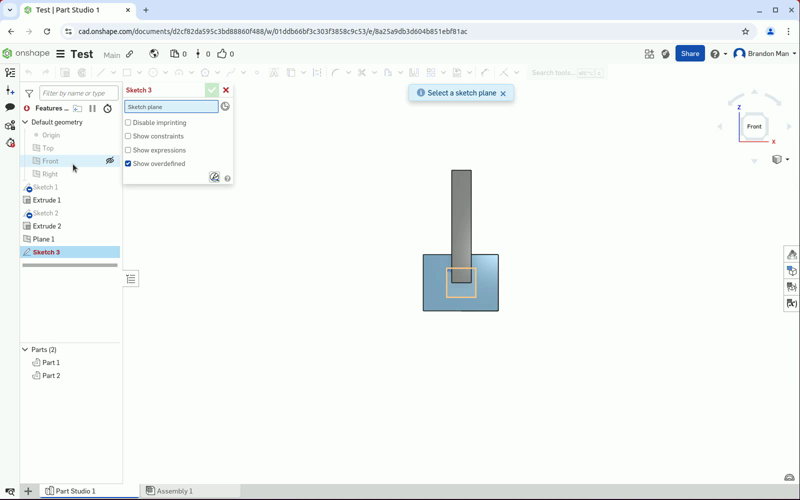
mouse_move(73, 241)
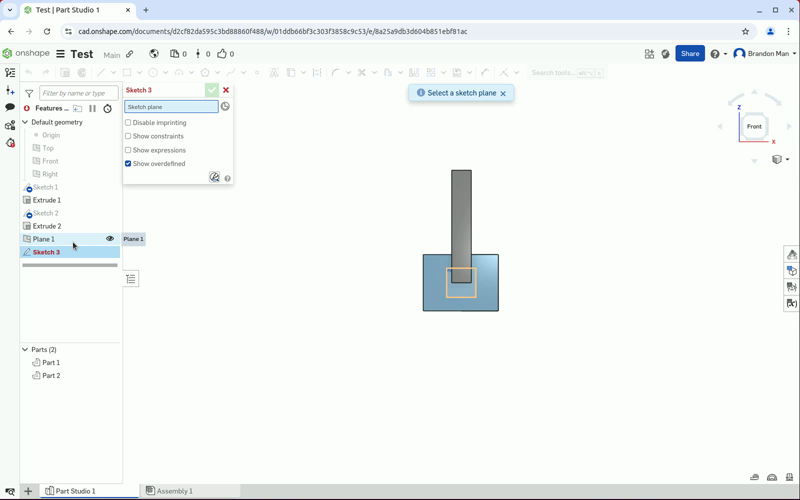
click(73, 241)
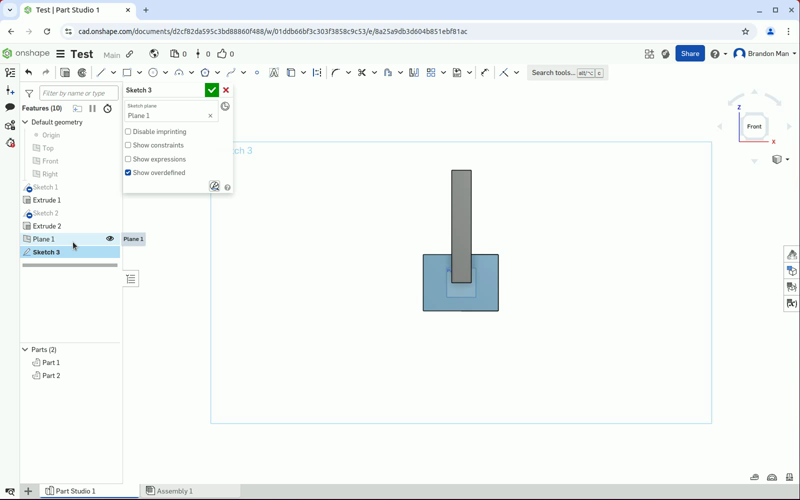
mouse_move(73, 352)
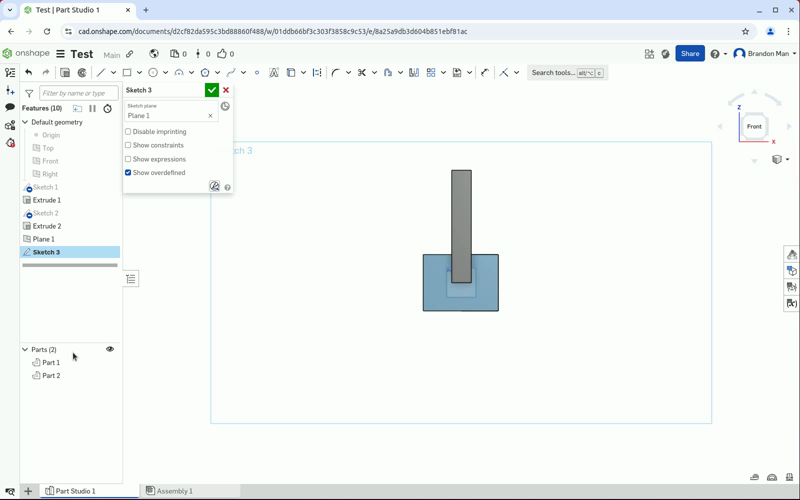
key(y)
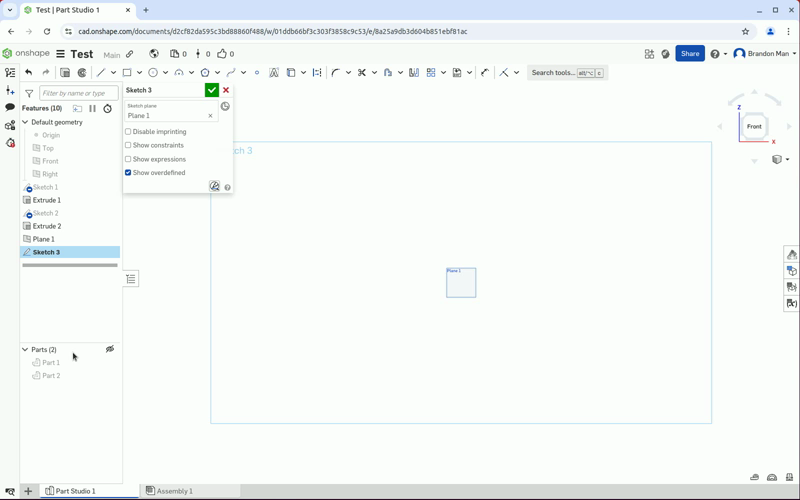
key(c)
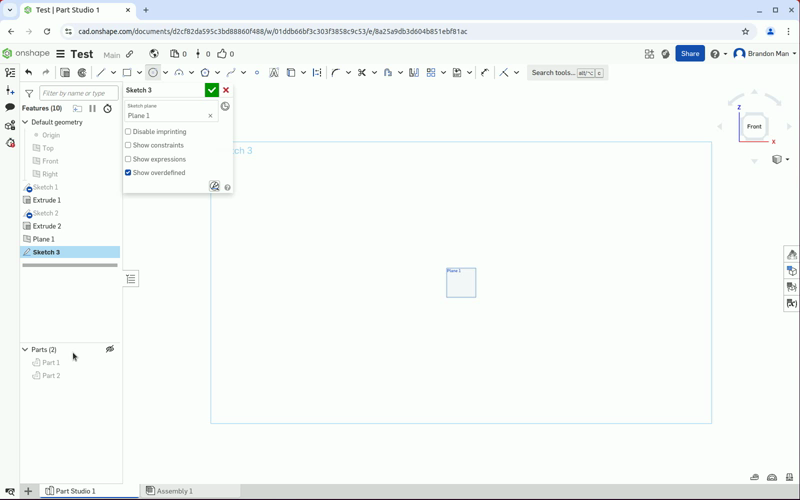
key_down(shift)
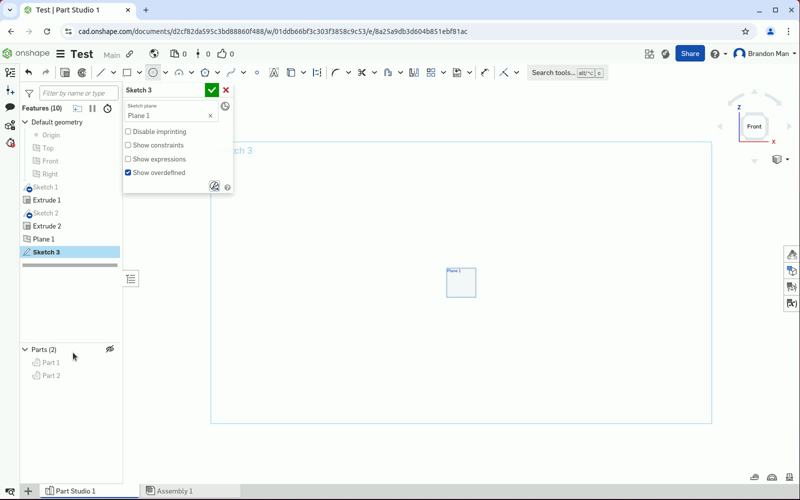
mouse_move(461, 189)
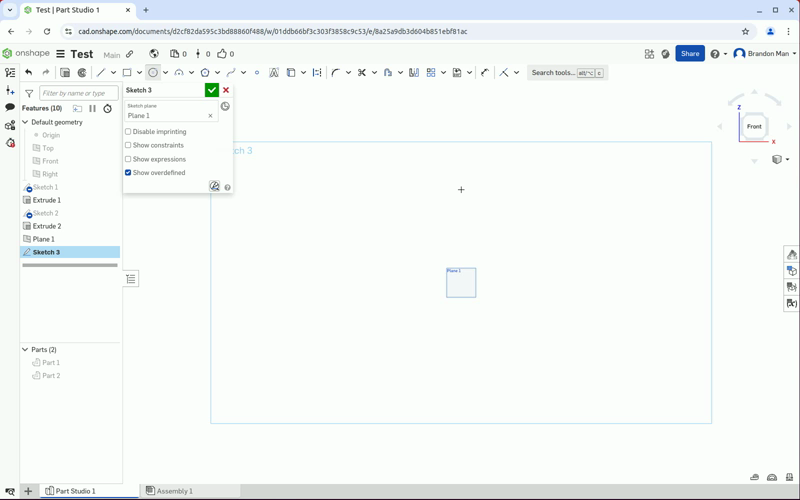
click(461, 189)
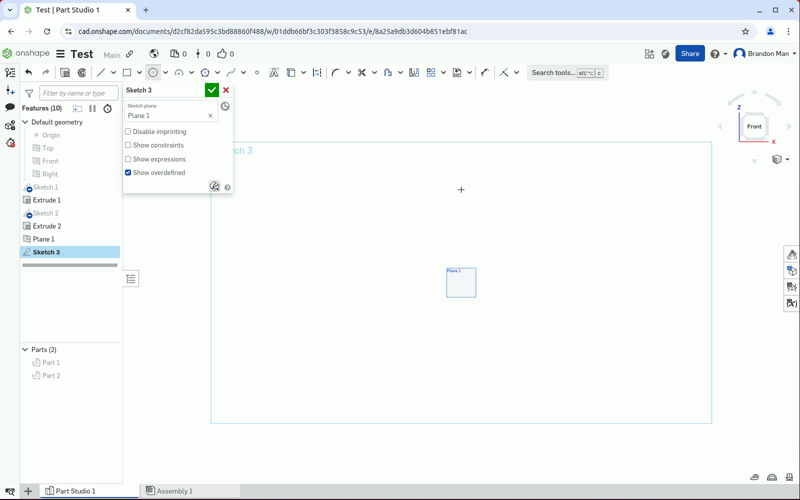
key_up(shift)
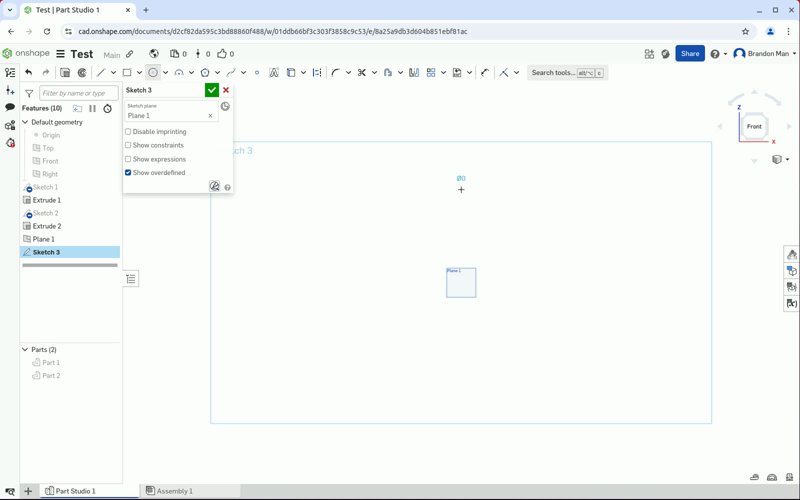
mouse_move(466, 189)
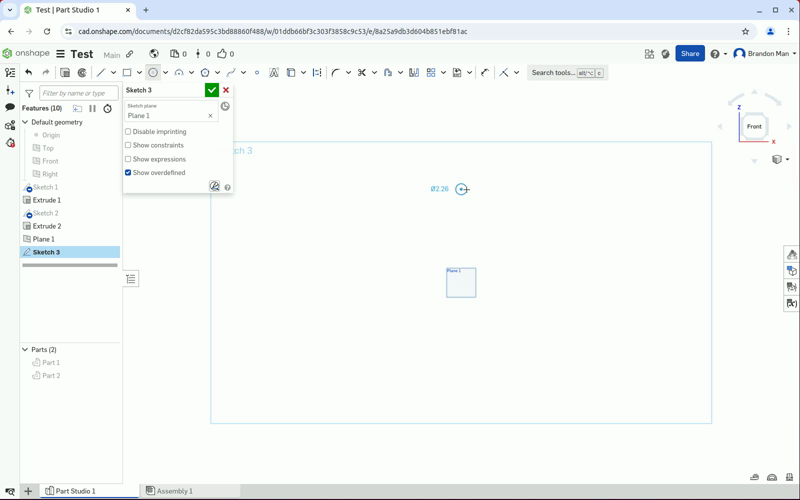
click(466, 189)
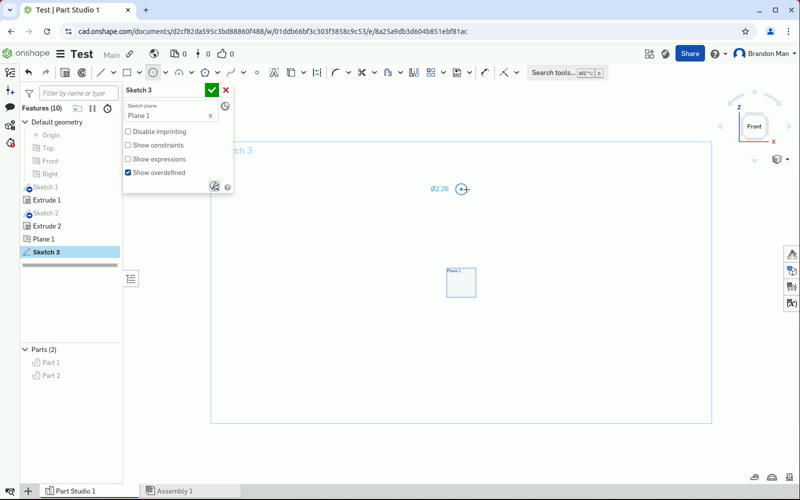
key(esc)
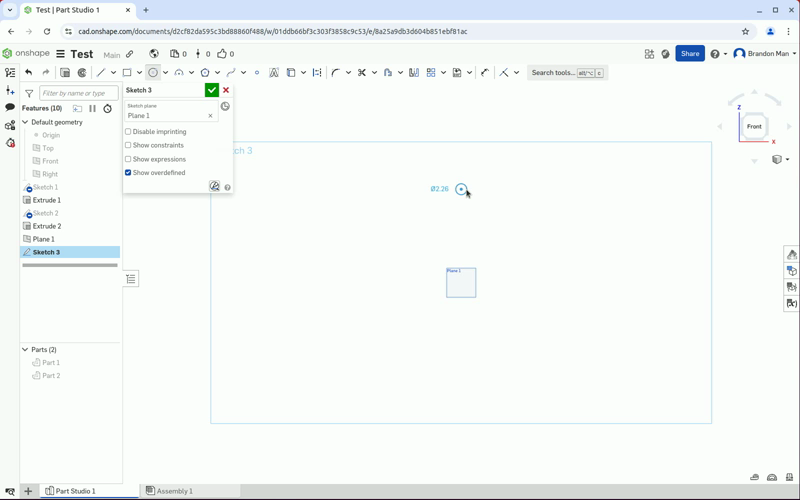
mouse_move(463, 191)
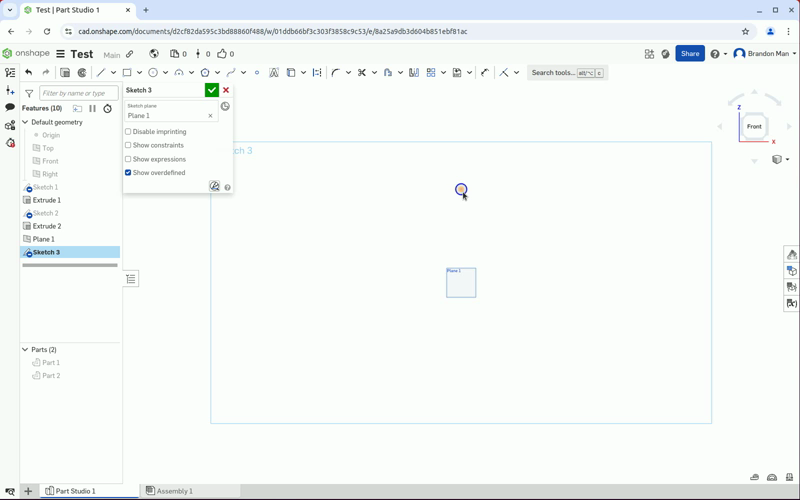
scroll(6)
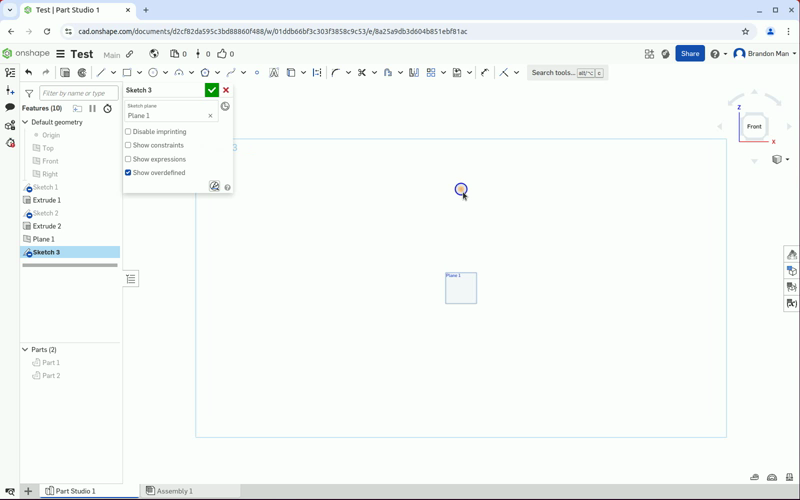
scroll(6)
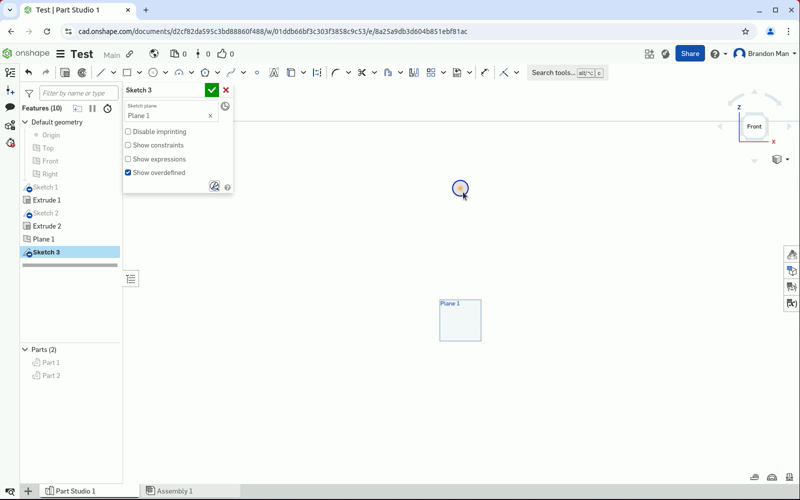
scroll(6)
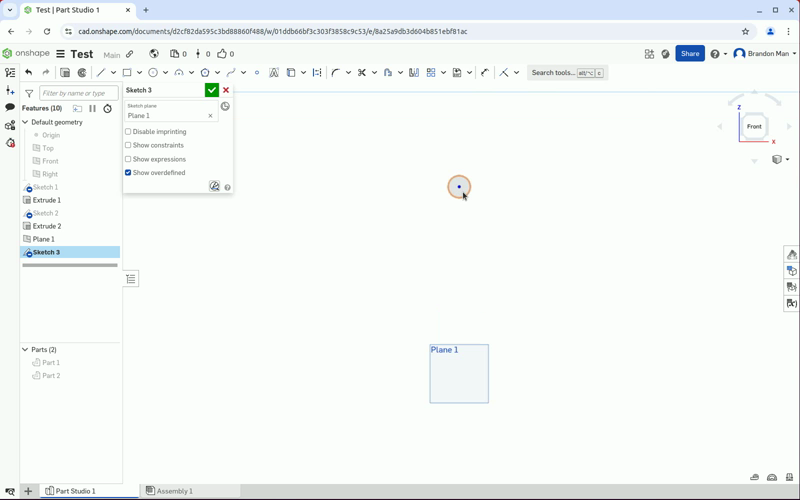
scroll(6)
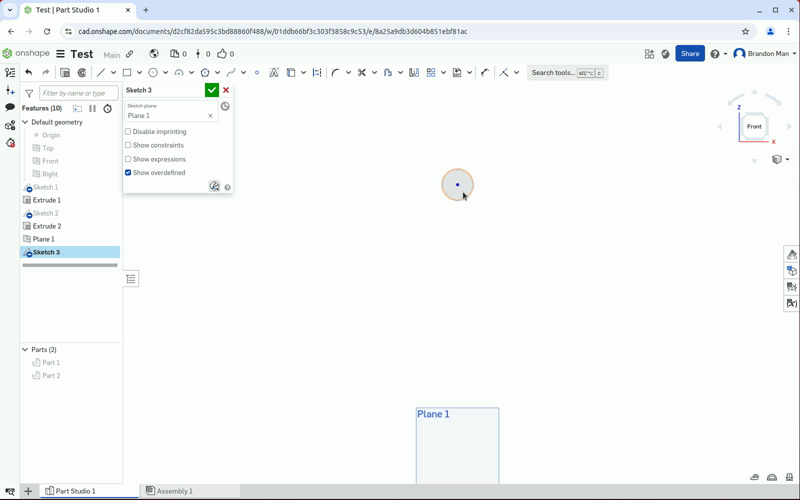
scroll(6)
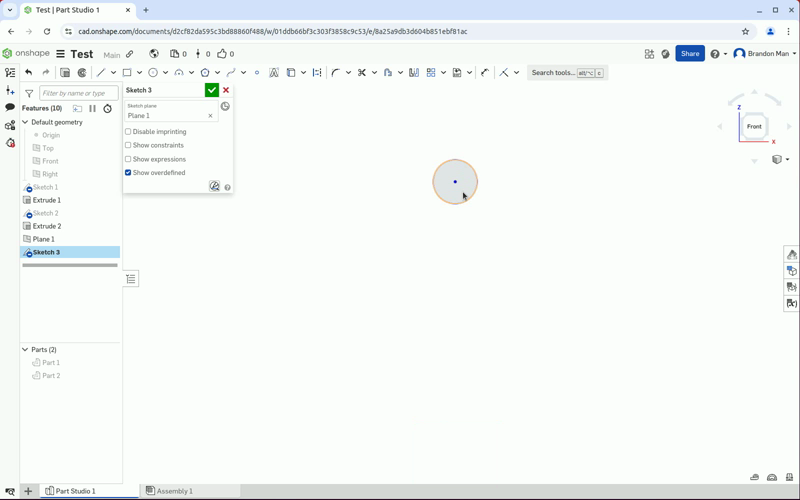
scroll(6)
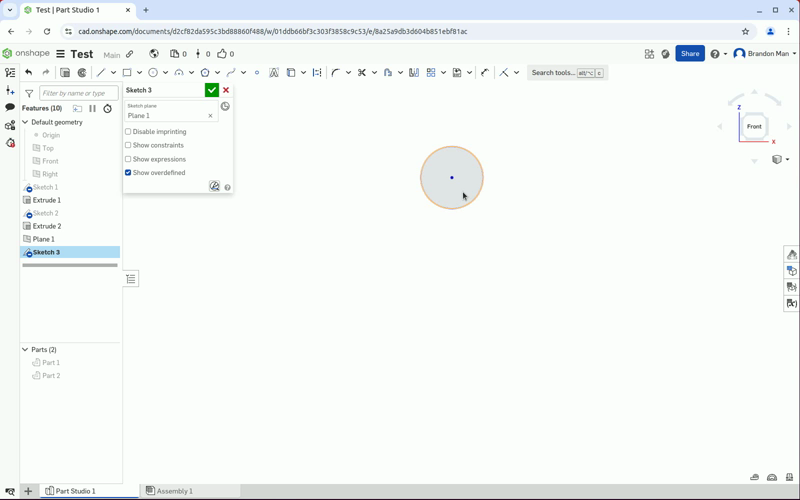
scroll(6)
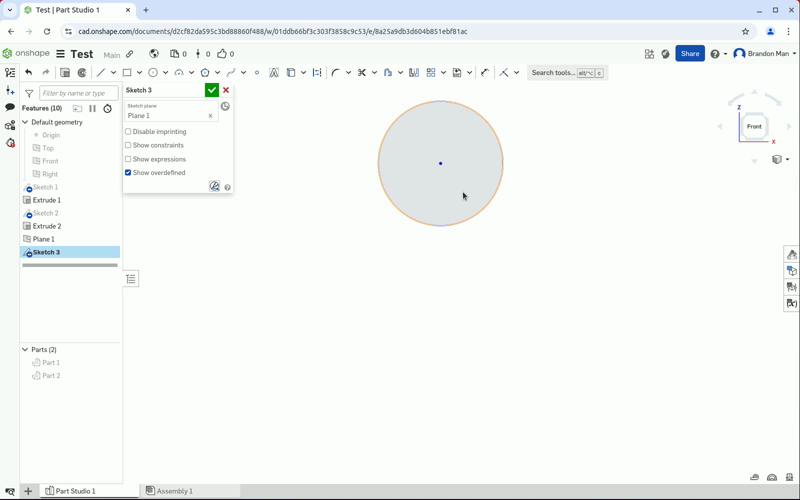
click(463, 191)
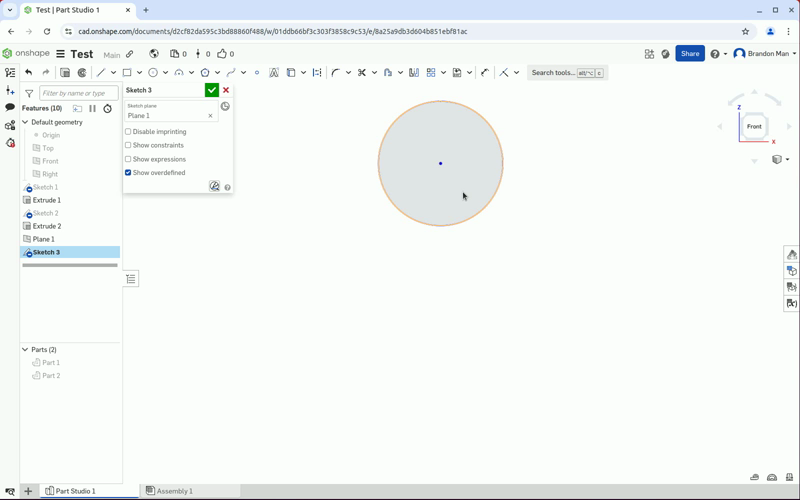
scroll(-6)
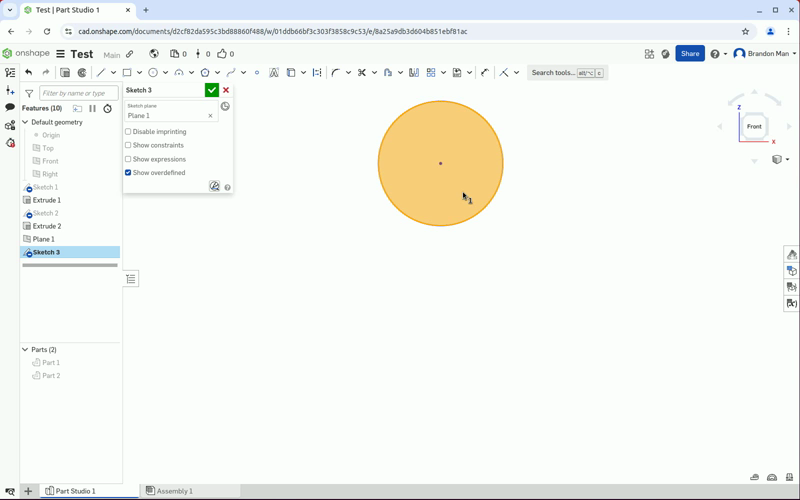
scroll(-6)
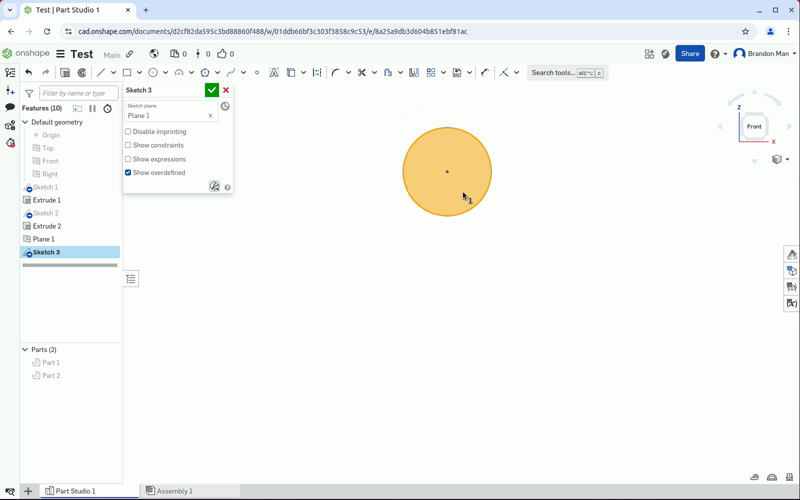
scroll(-6)
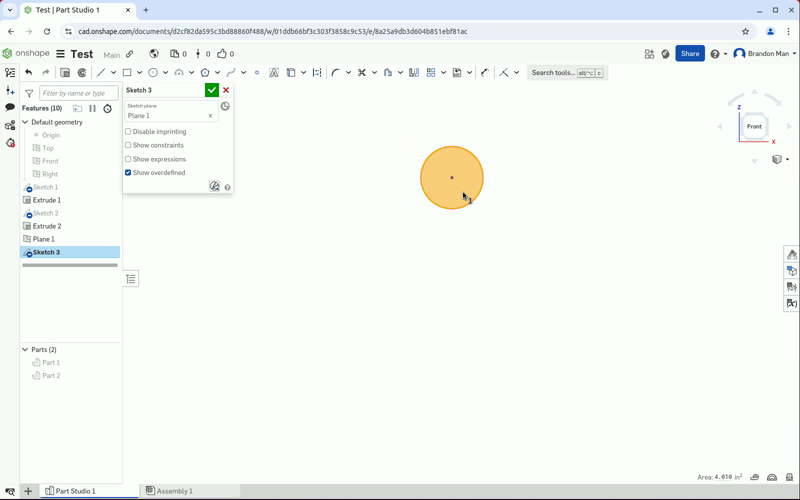
scroll(-6)
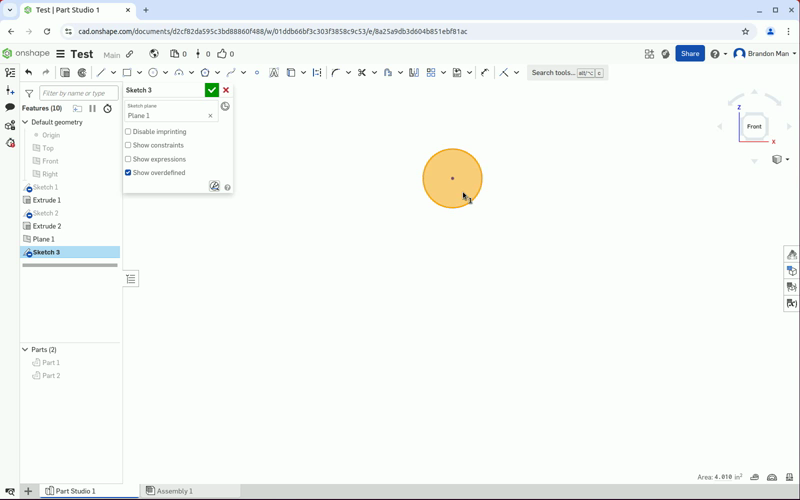
scroll(-6)
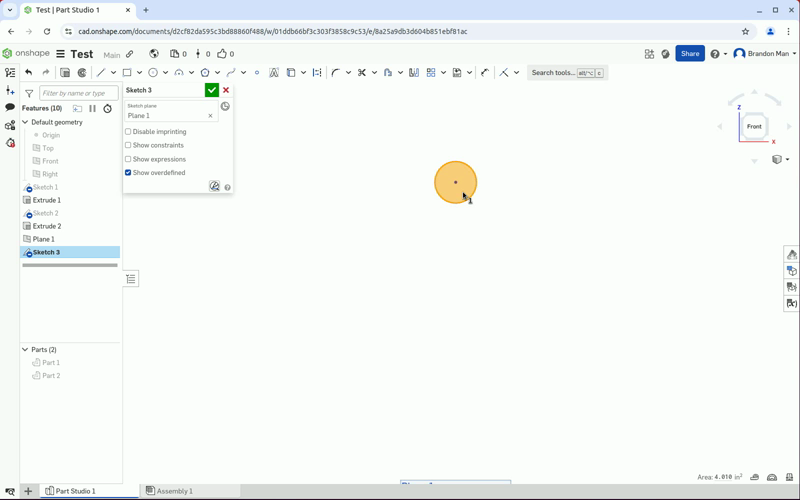
scroll(-6)
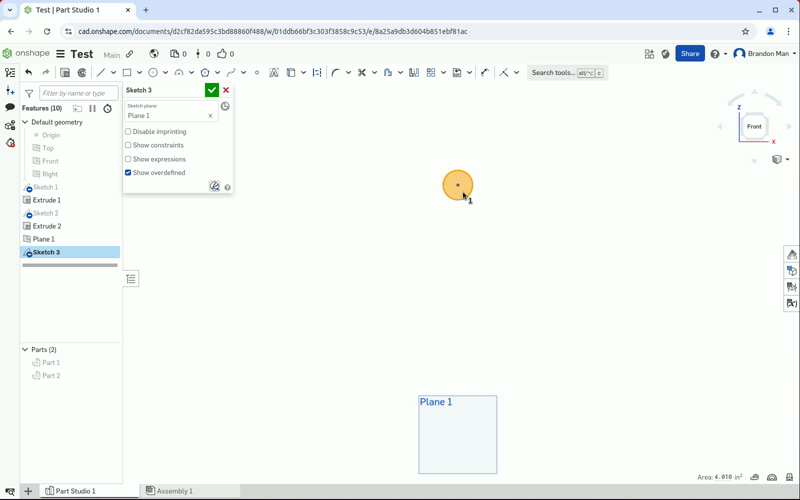
scroll(-6)
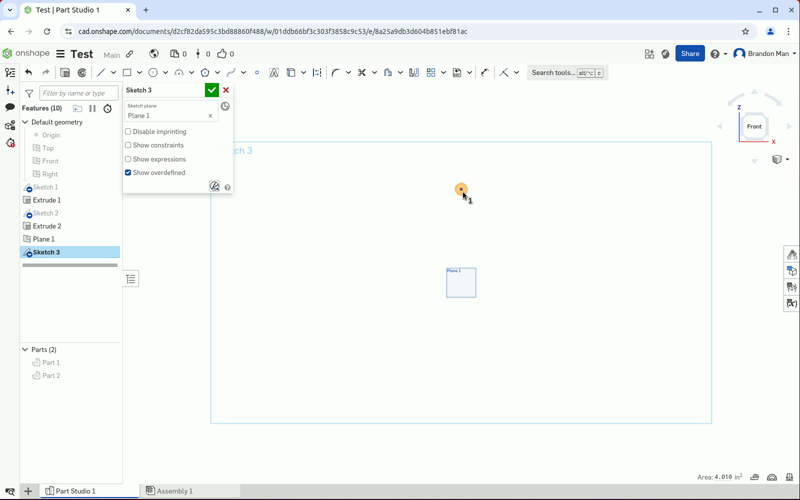
mouse_move(73, 352)
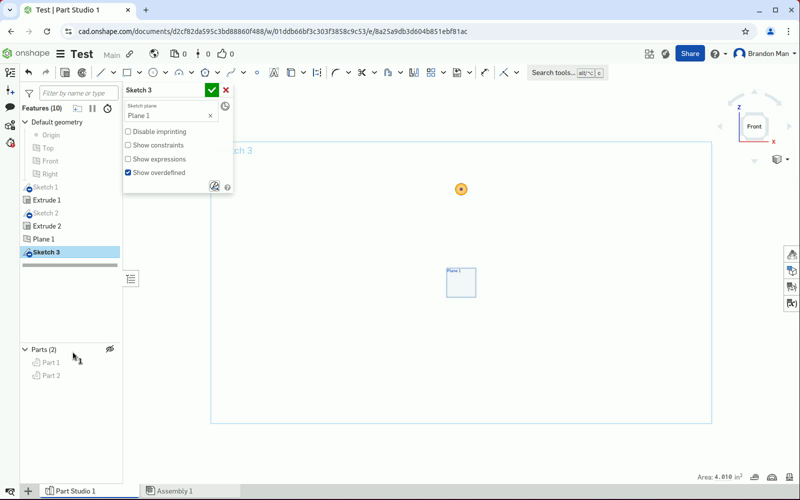
key(shift+y)
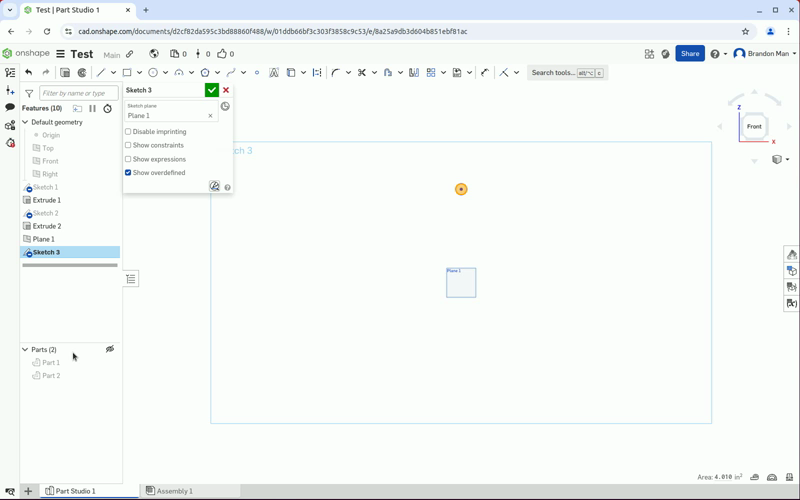
key(shift+e)
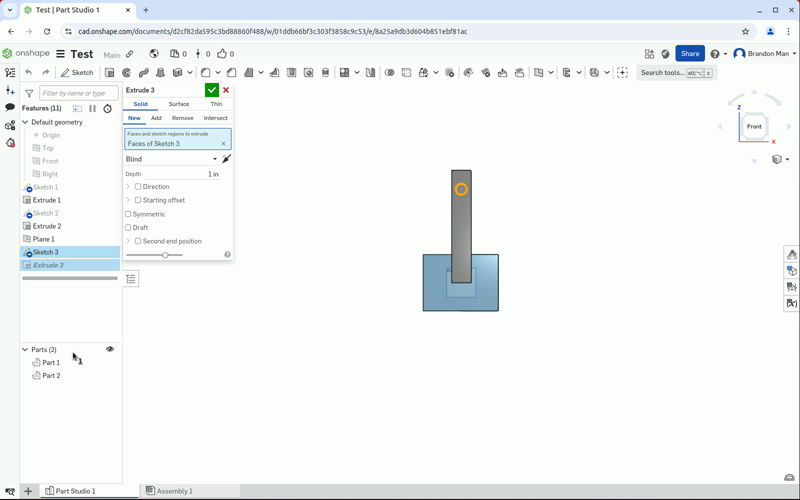
mouse_move(143, 106)
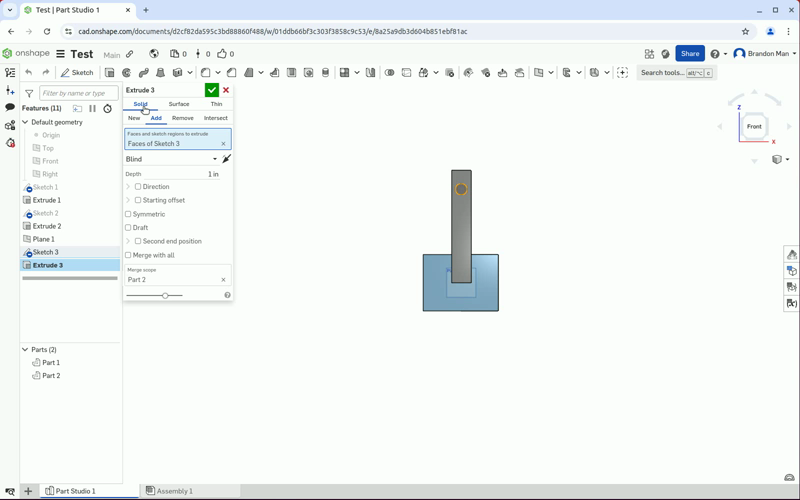
click(143, 106)
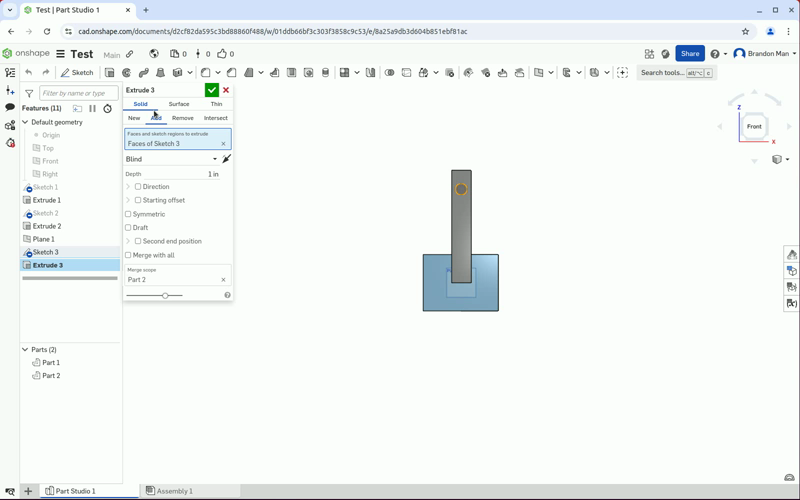
mouse_move(186, 120)
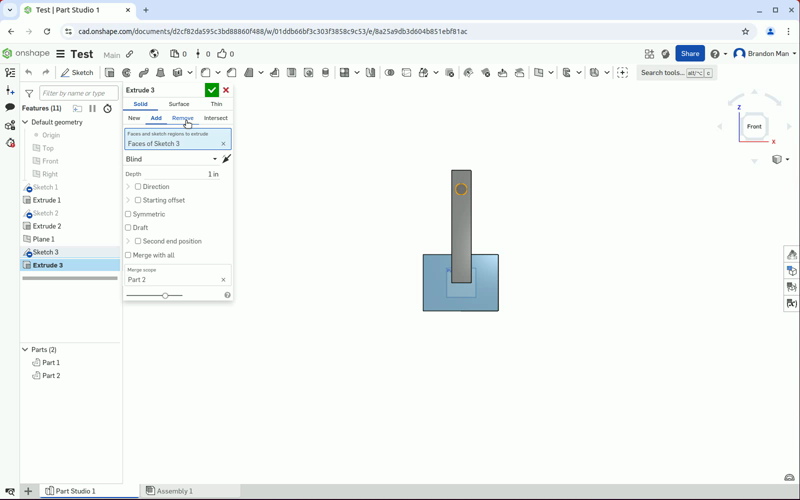
click(186, 120)
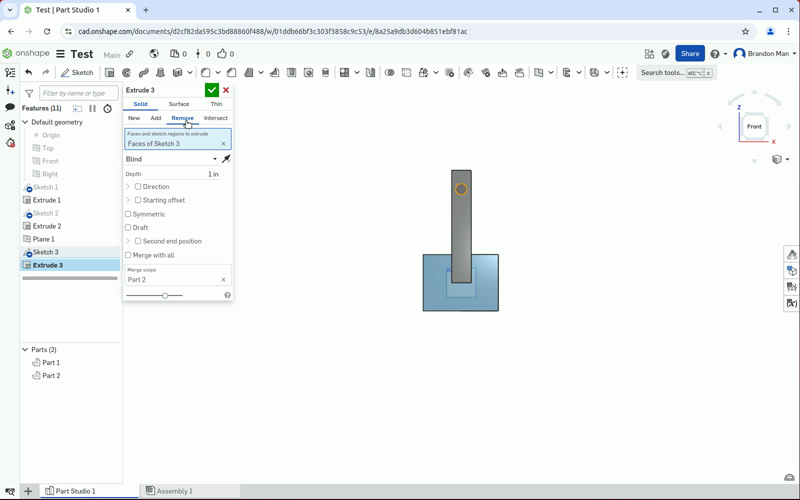
key(tab, 4)
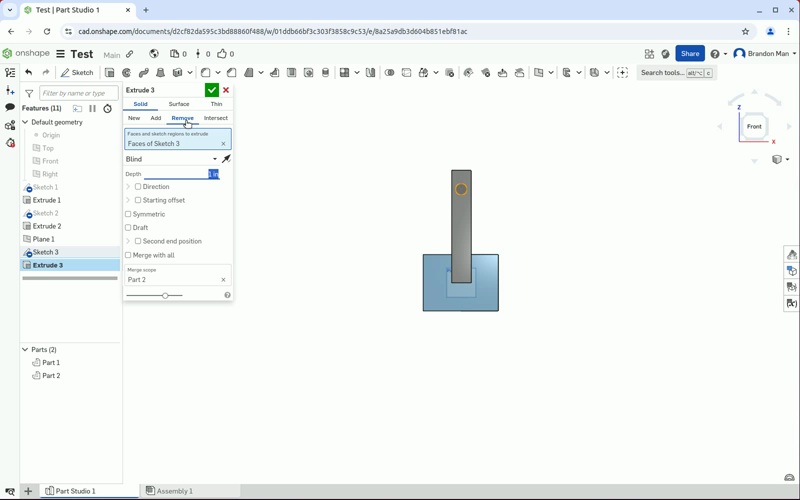
text(15.406)
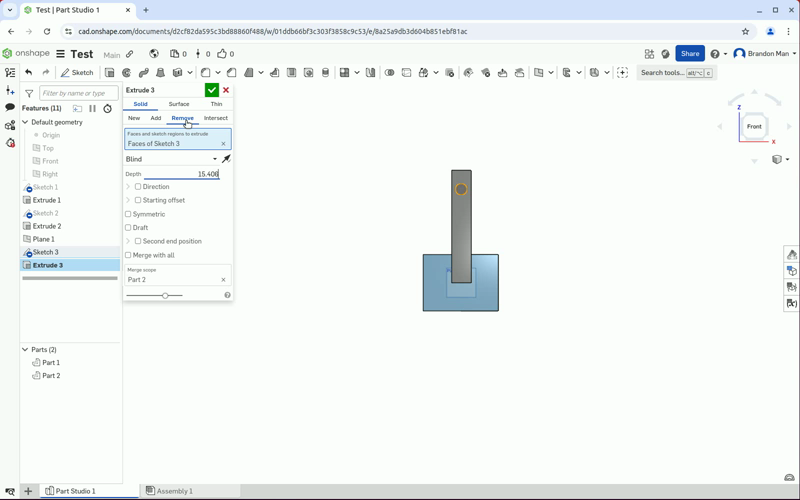
key(tab, 3)
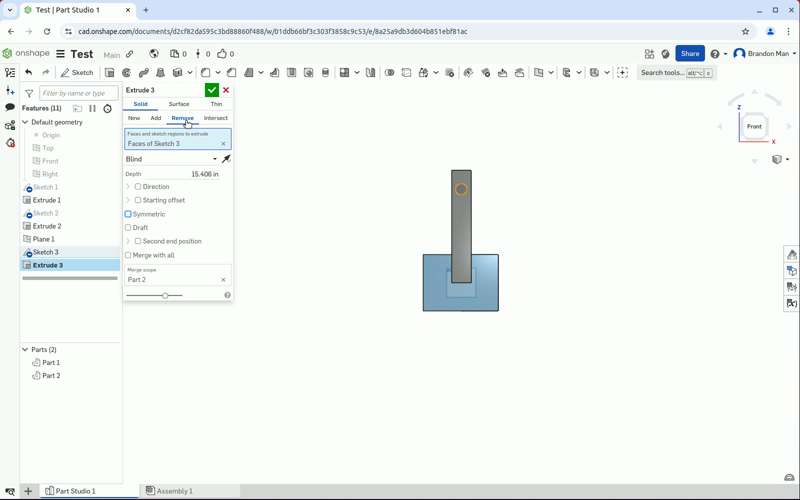
key(space)
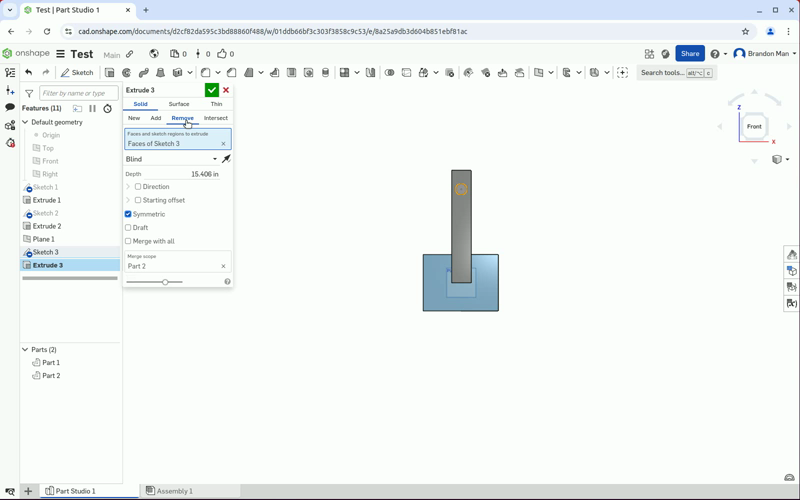
key(tab, 2)
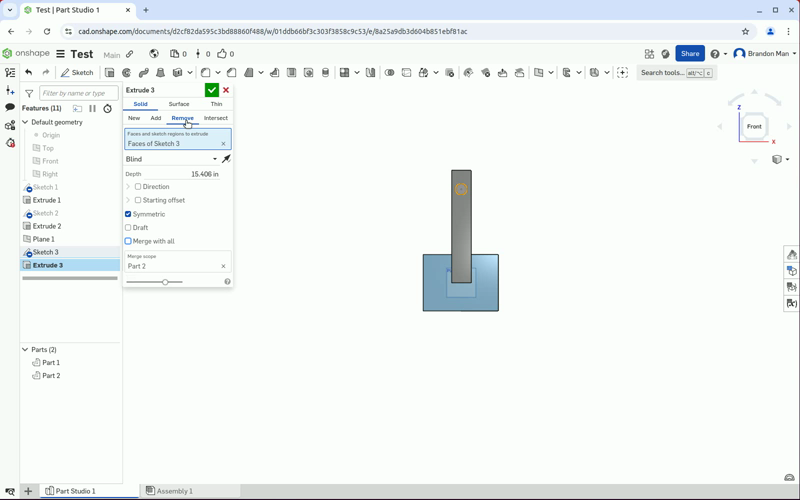
key(space)
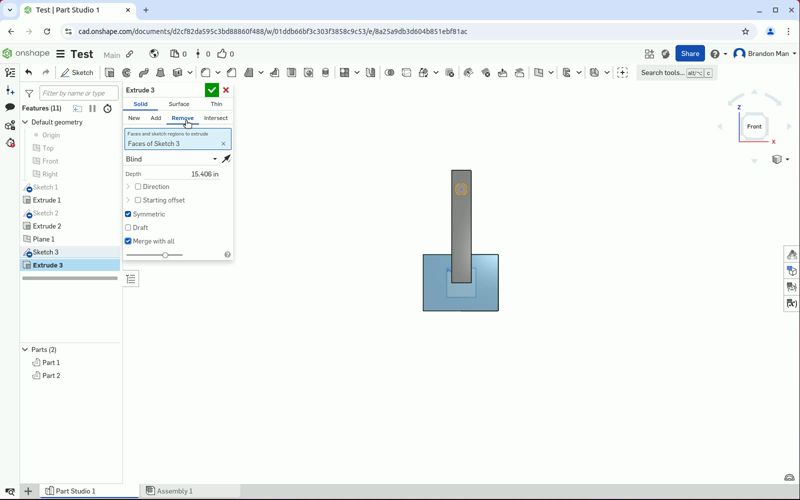
key(enter)
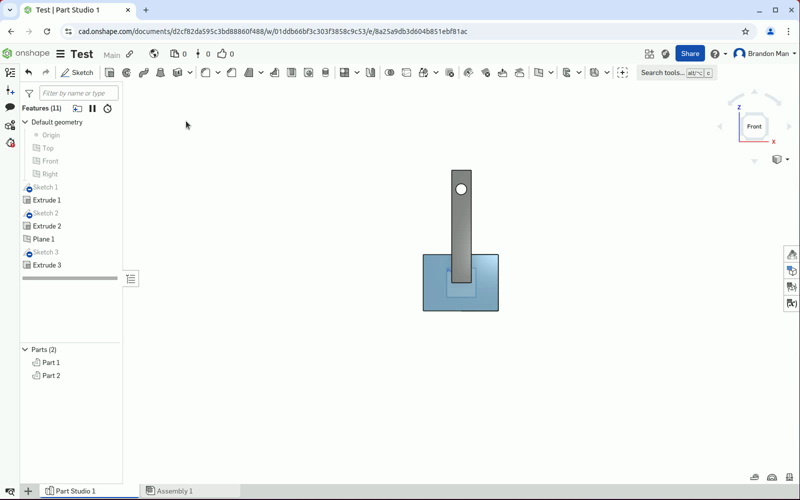
key(shift+h)
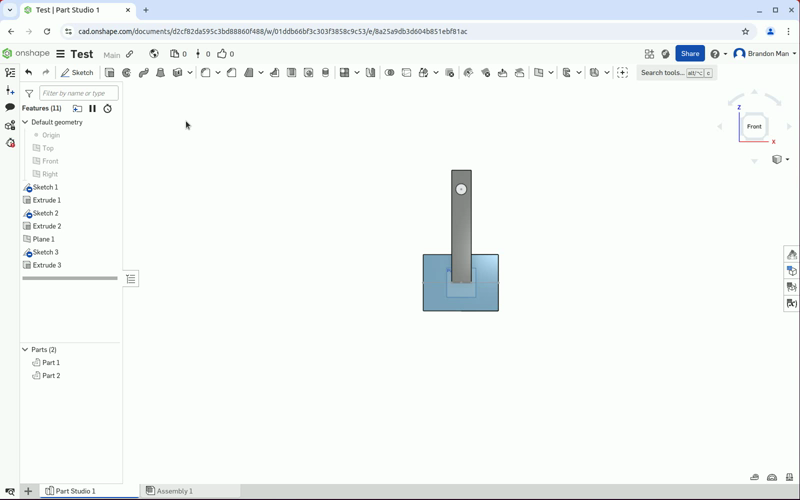
key(shift+h)
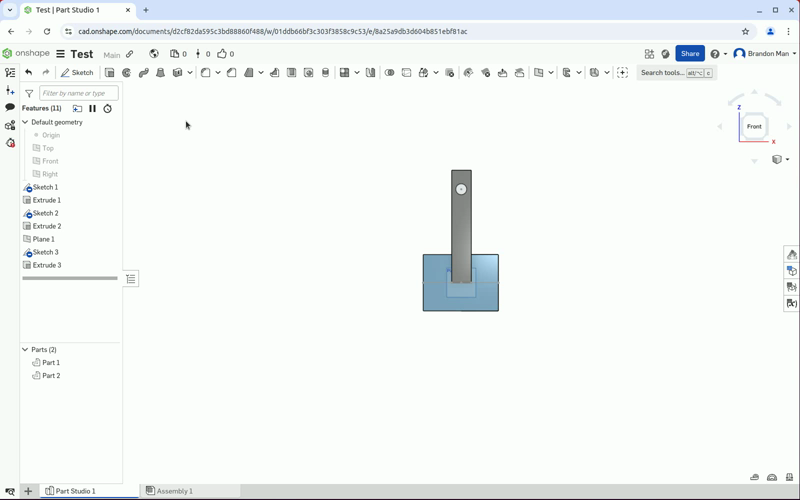
key(shift+7)
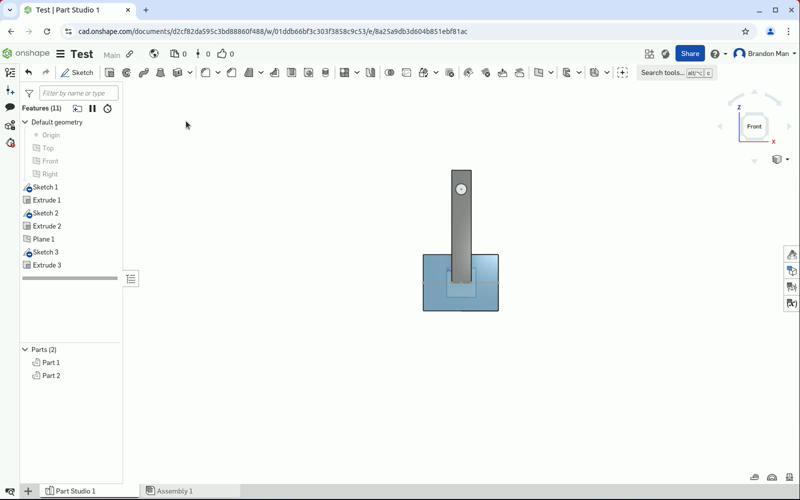
key(left, 2)
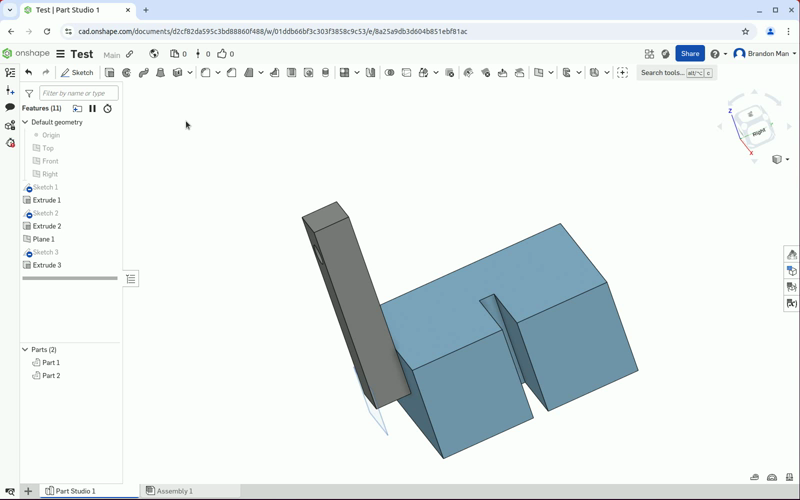
key(down, 2)
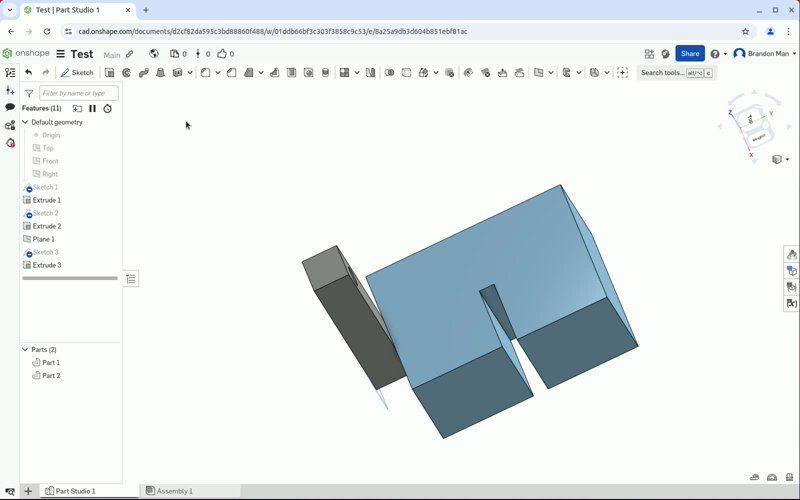
key(up, 2)
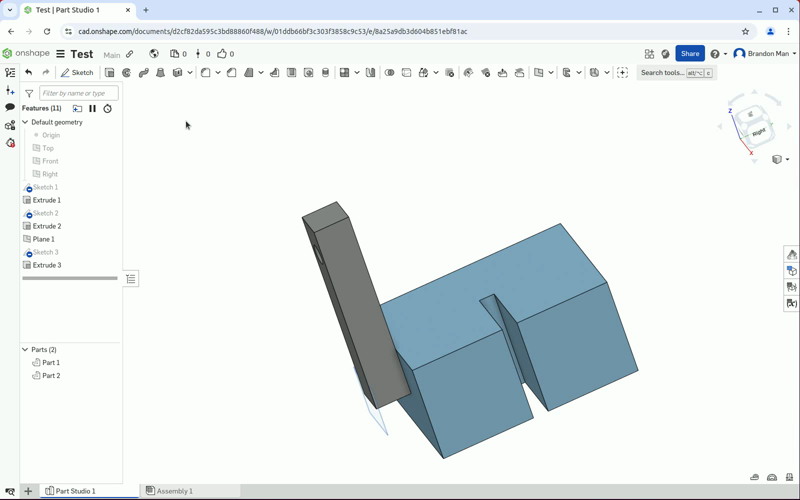
key(right, 2)
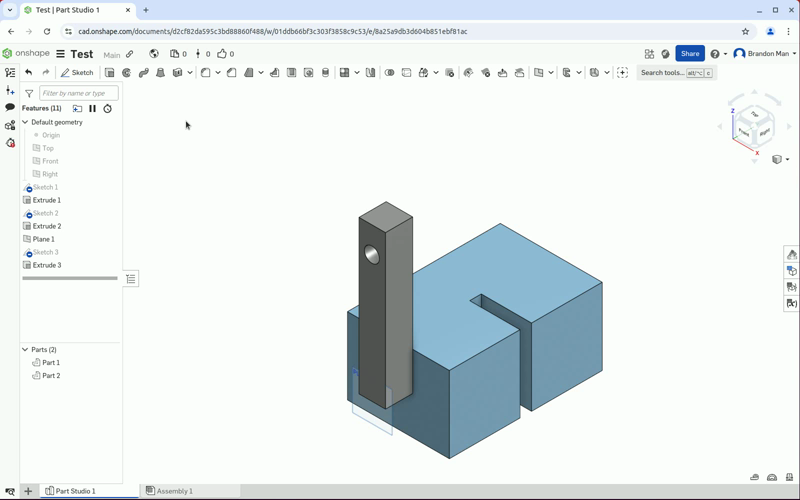
mouse_move(73, 189)
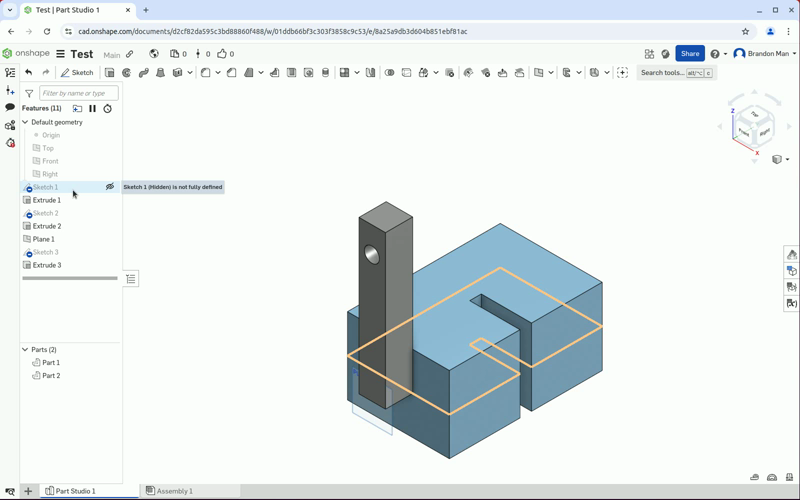
click(73, 189)